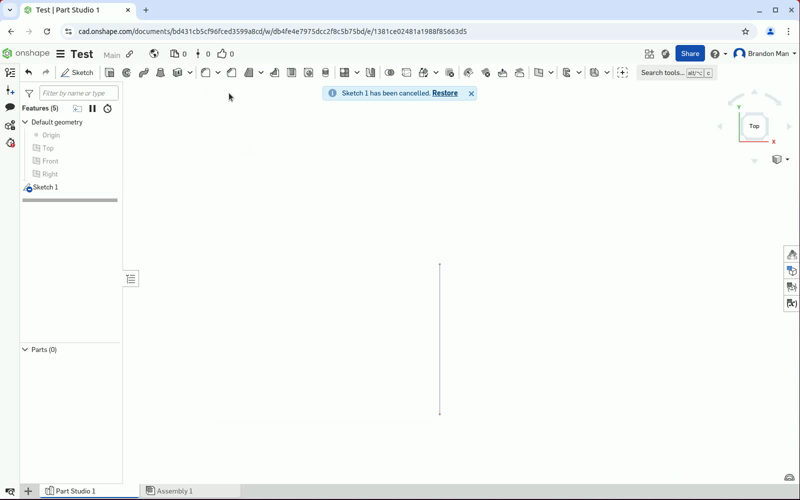
key(shift+h)
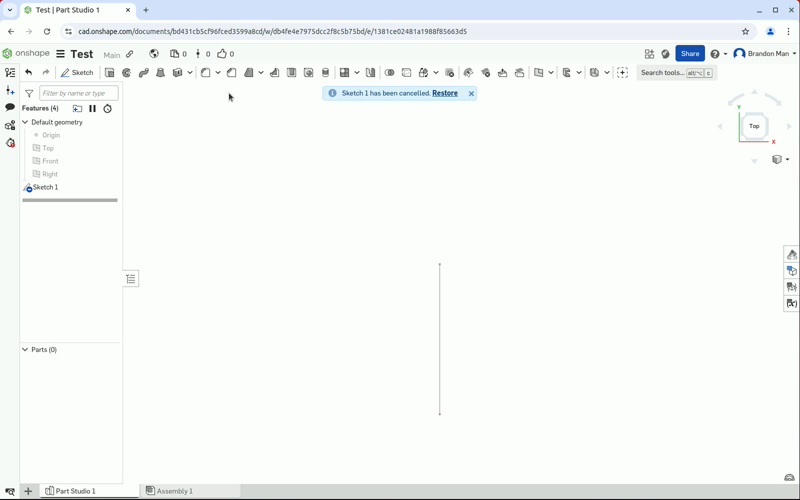
key(shift+s)
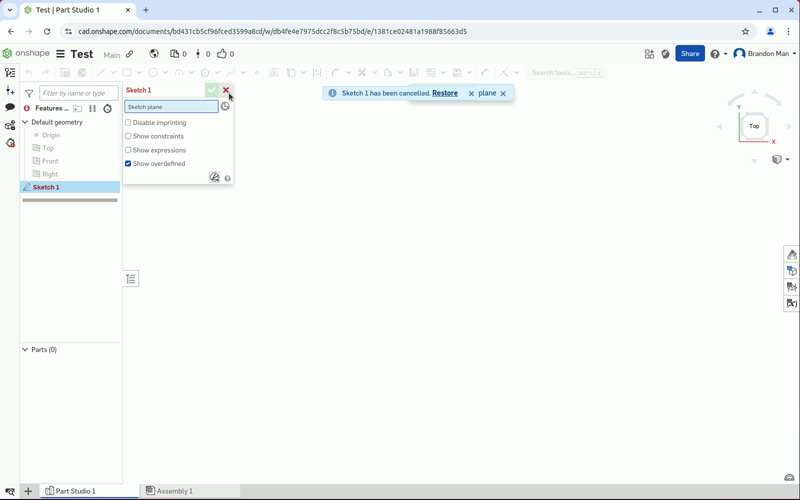
mouse_move(73, 150)
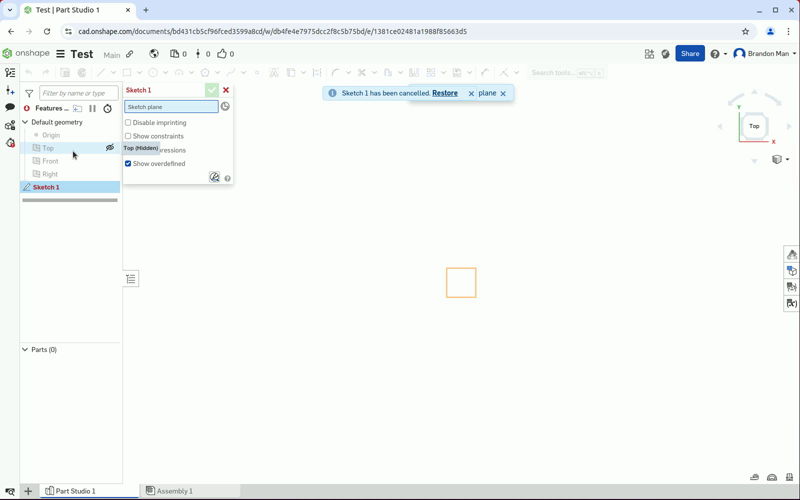
click(73, 150)
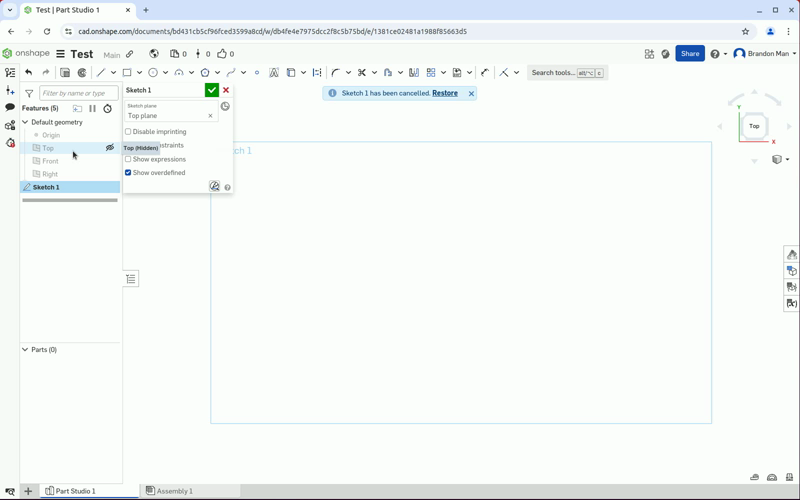
mouse_move(73, 352)
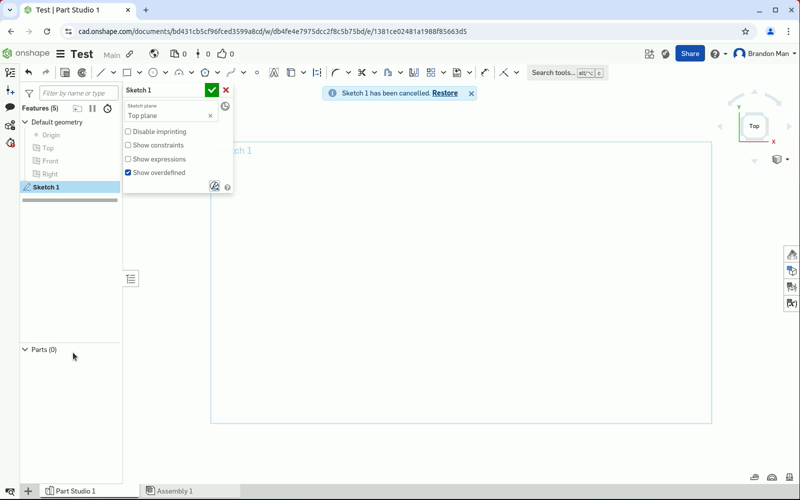
key(y)
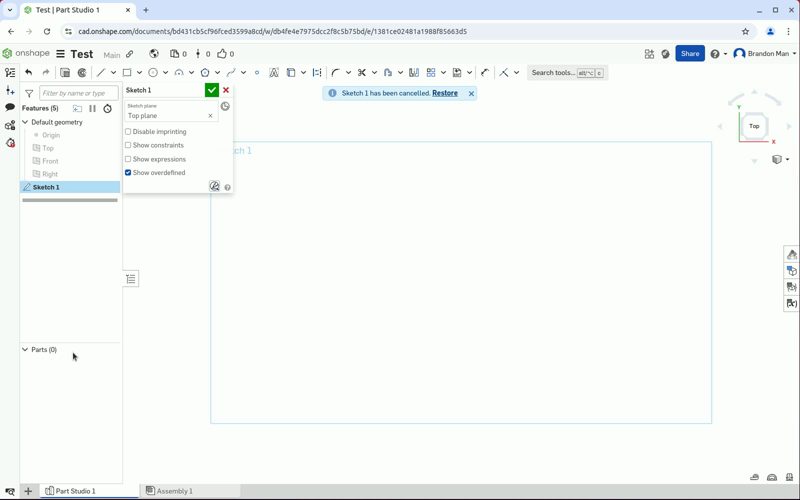
key(l)
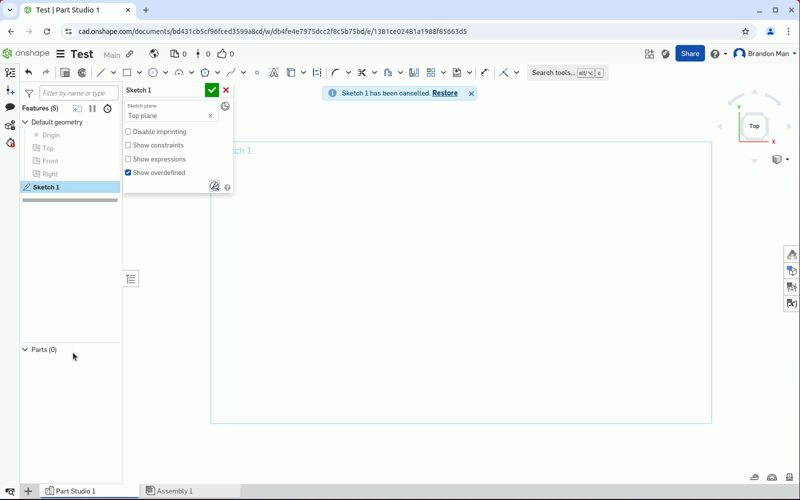
key_down(shift)
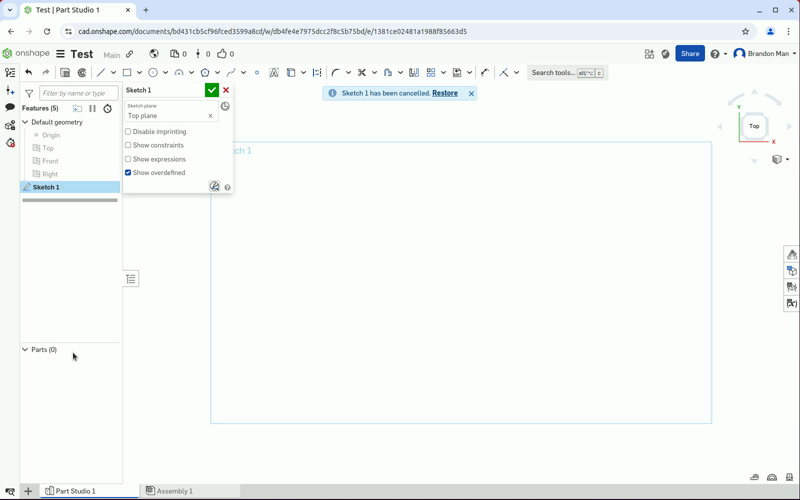
mouse_move(419, 341)
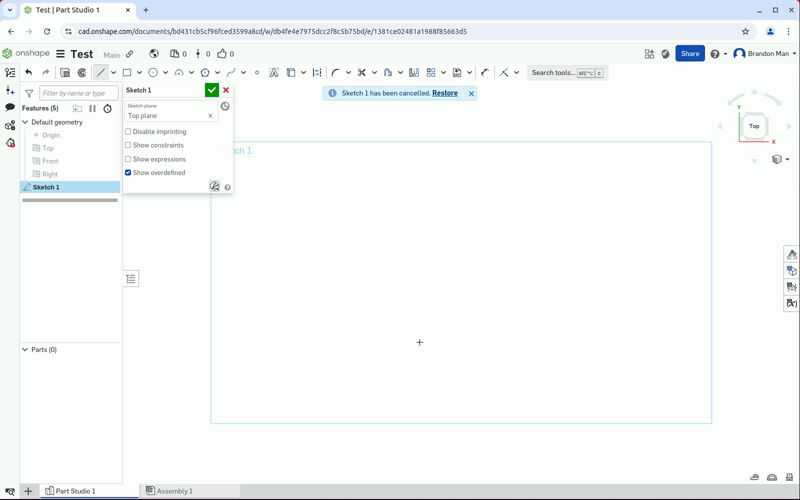
click(419, 341)
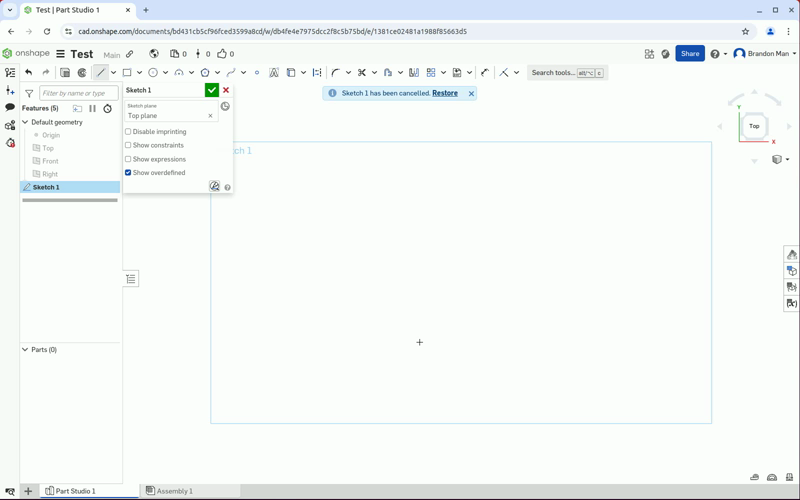
key_up(shift)
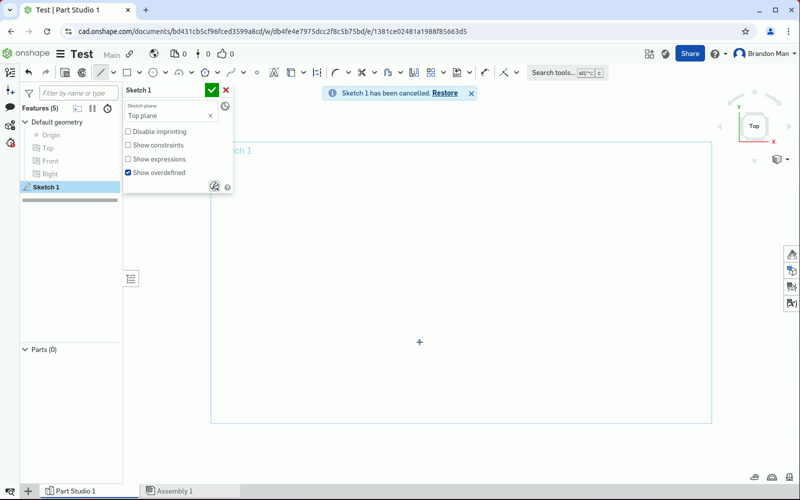
key_down(shift)
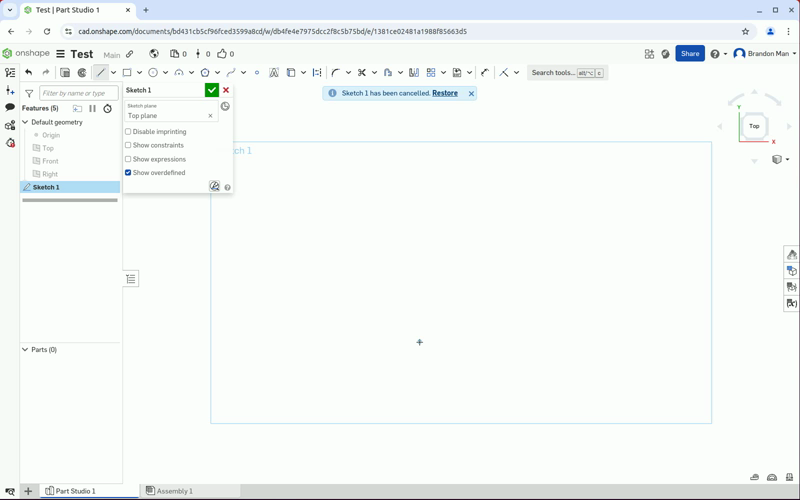
mouse_move(500, 341)
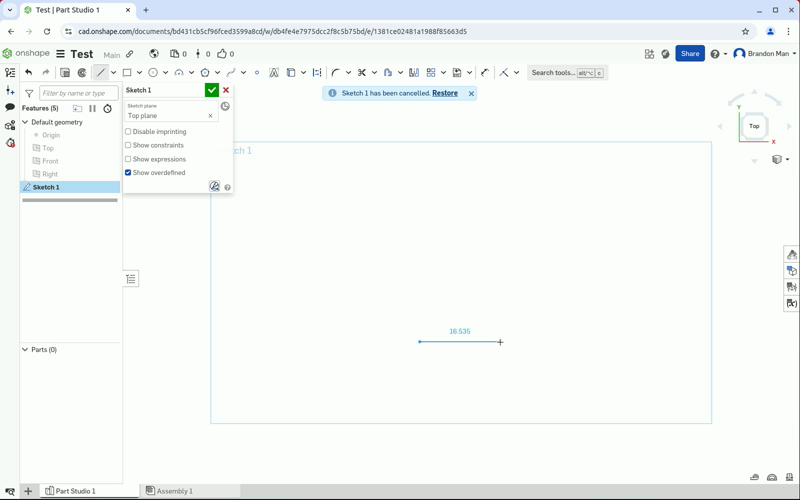
click(500, 341)
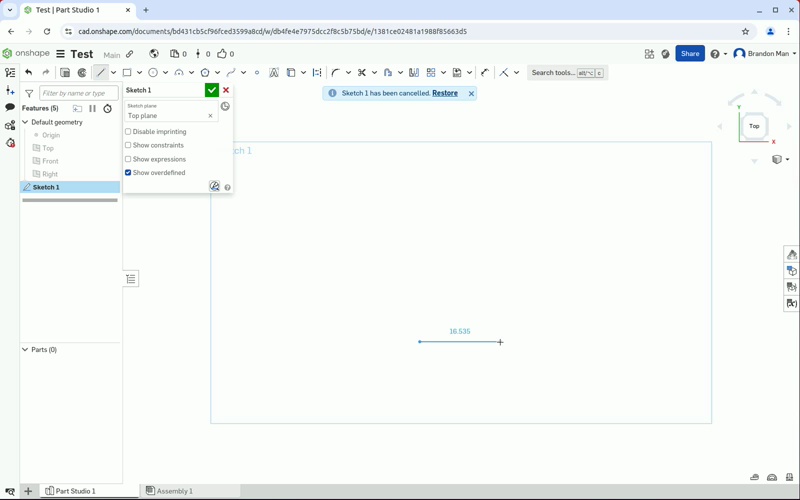
key_up(shift)
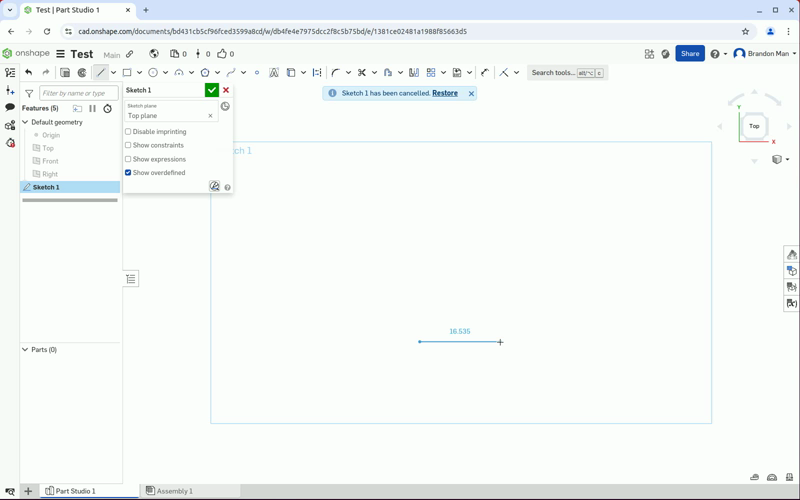
key_down(shift)
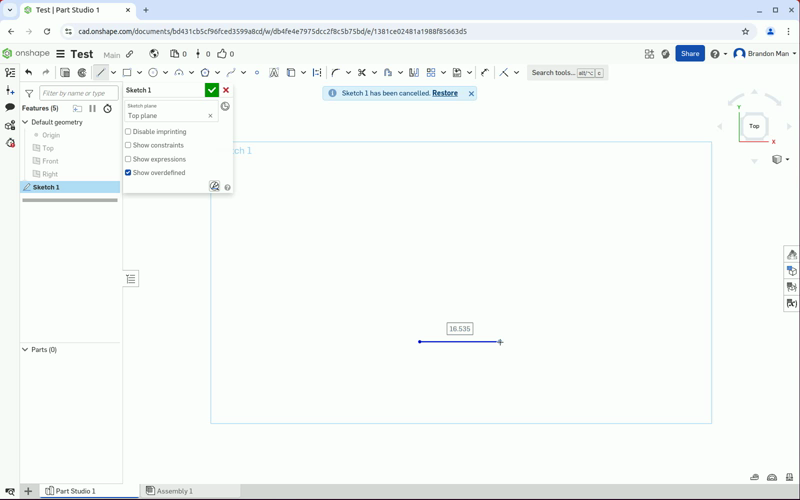
mouse_move(530, 341)
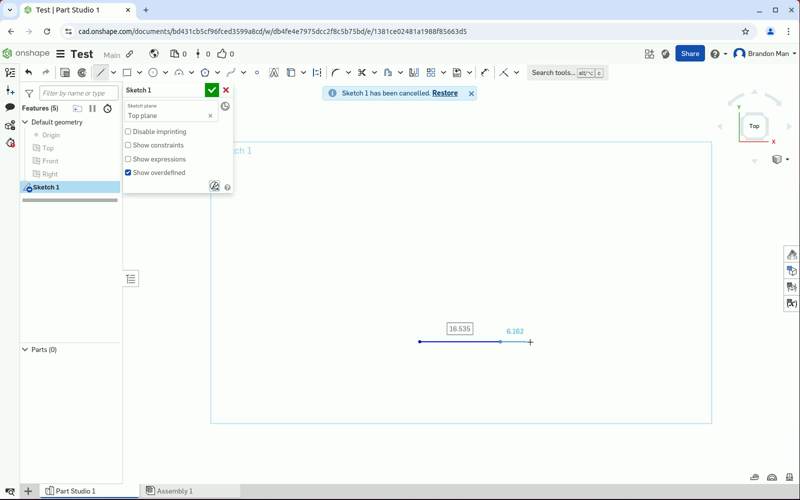
mouse_move(500, 366)
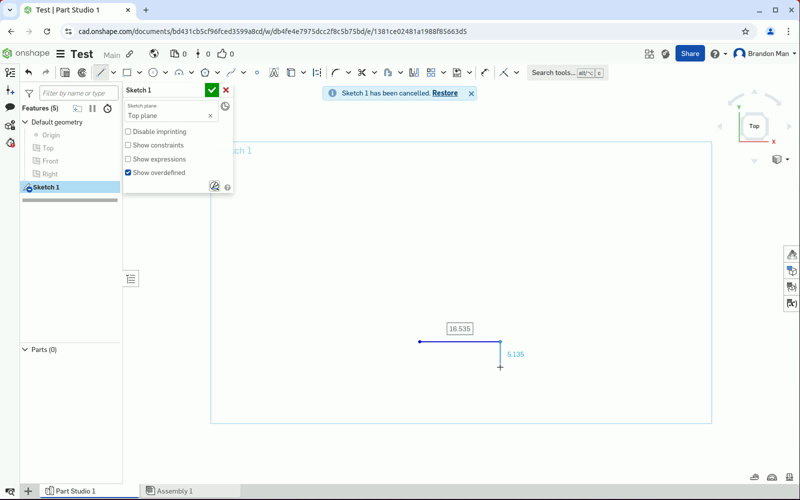
click(500, 366)
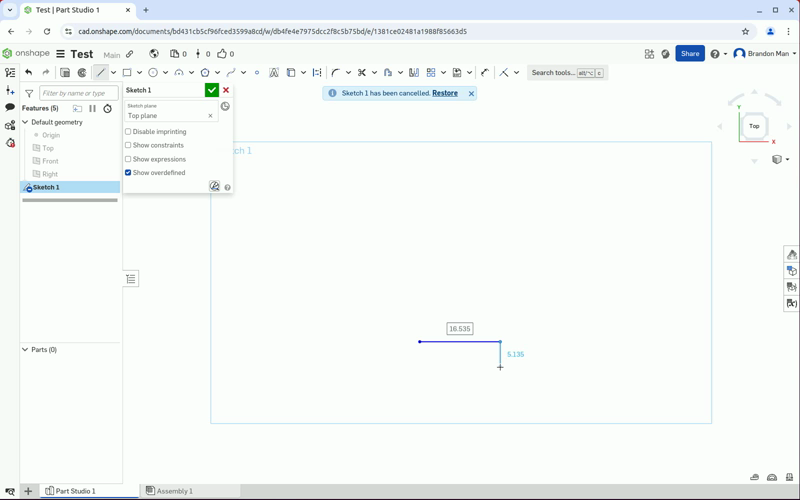
key_up(shift)
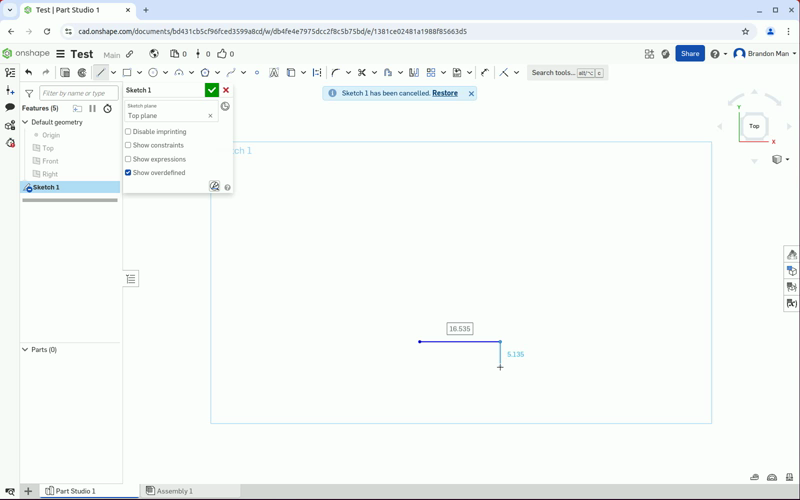
key_down(shift)
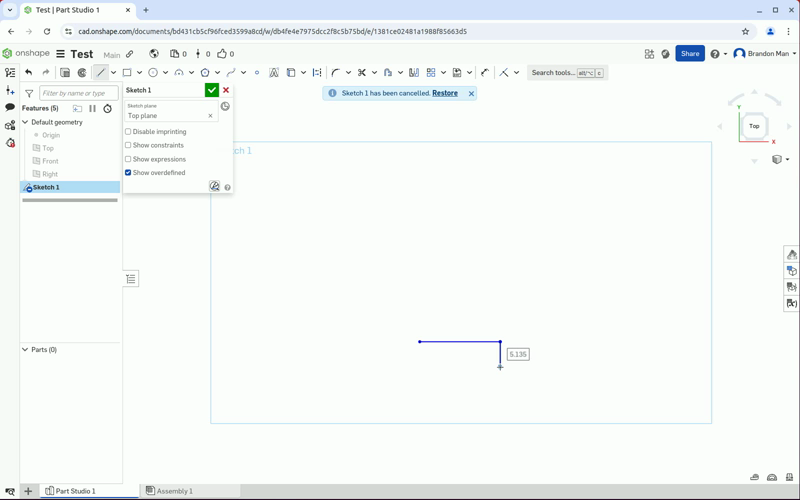
mouse_move(530, 366)
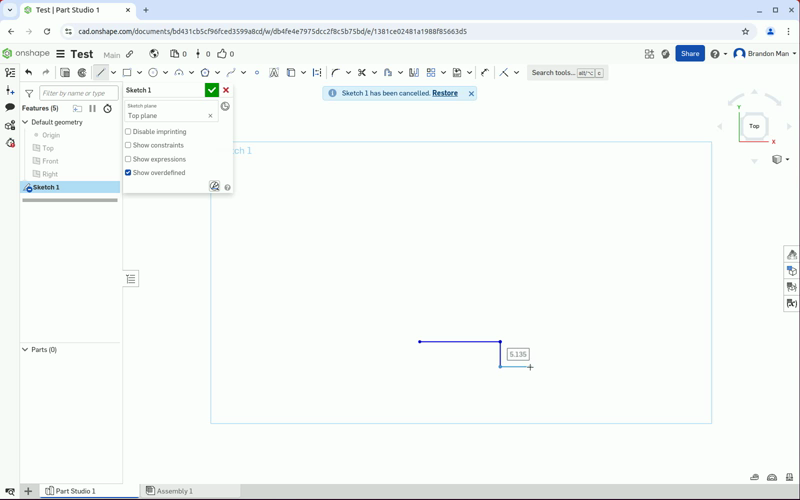
mouse_move(513, 366)
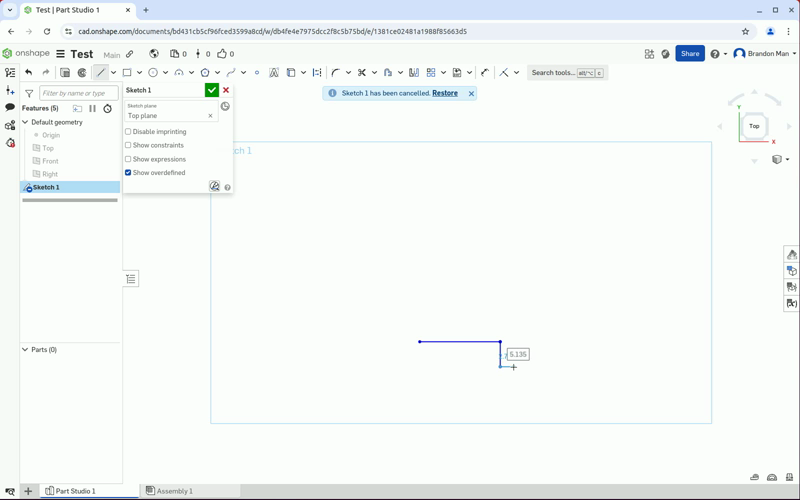
click(513, 366)
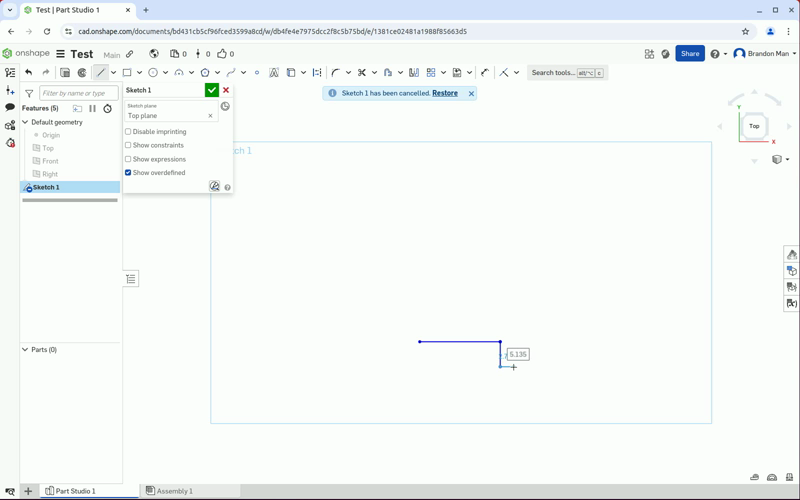
key_up(shift)
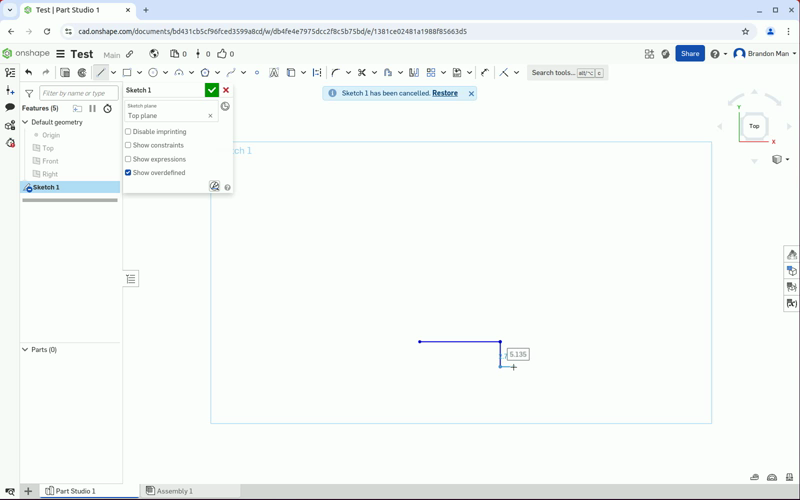
key_down(shift)
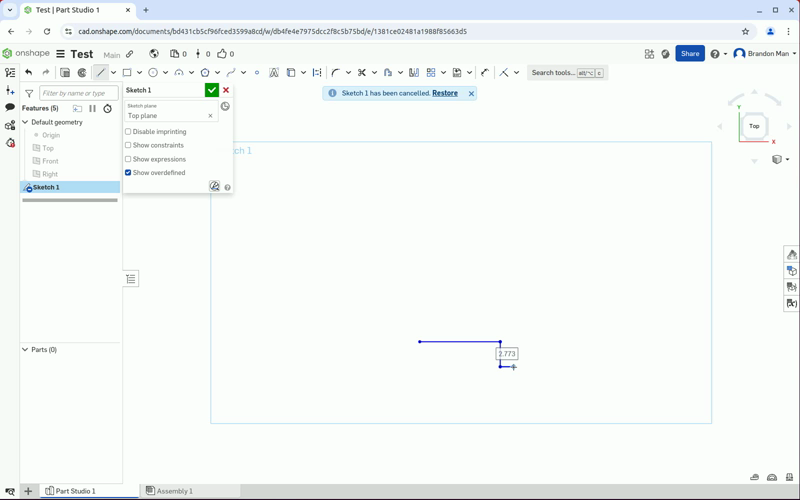
mouse_move(543, 366)
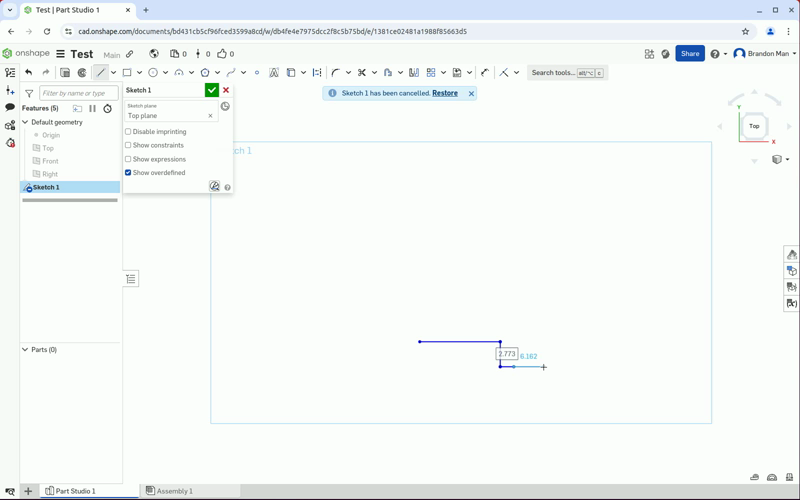
mouse_move(513, 341)
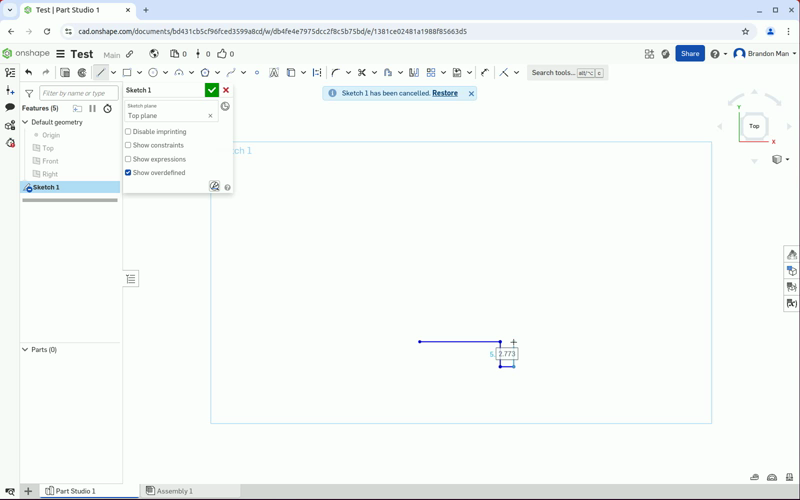
click(513, 341)
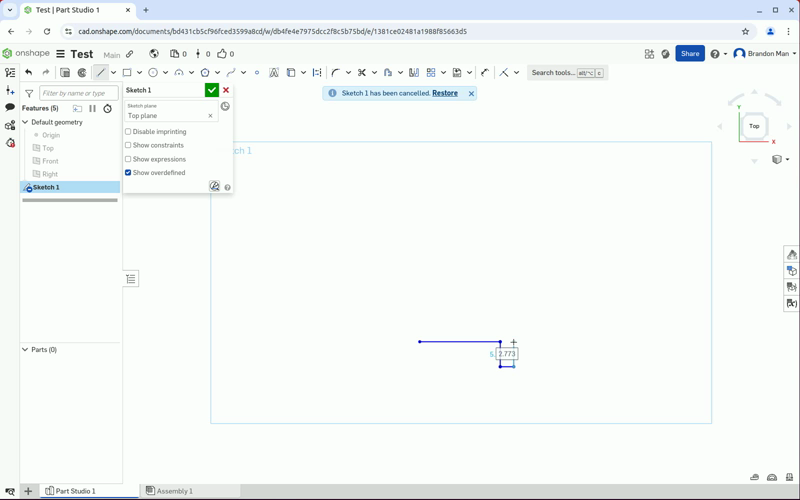
key_up(shift)
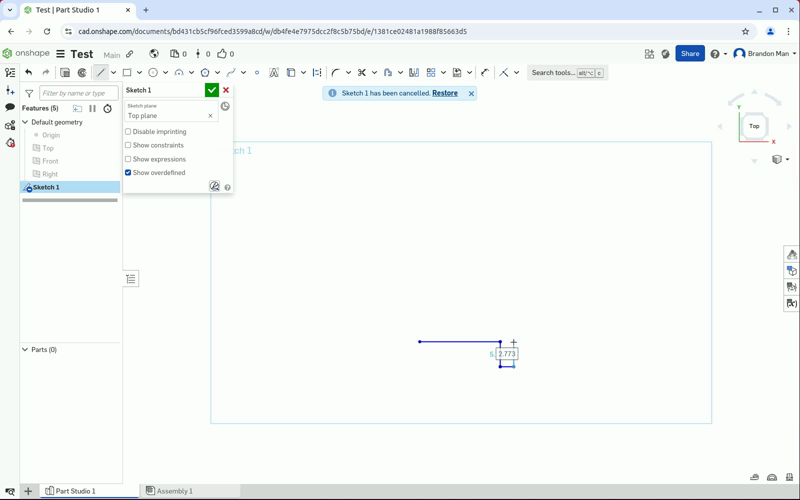
key_down(shift)
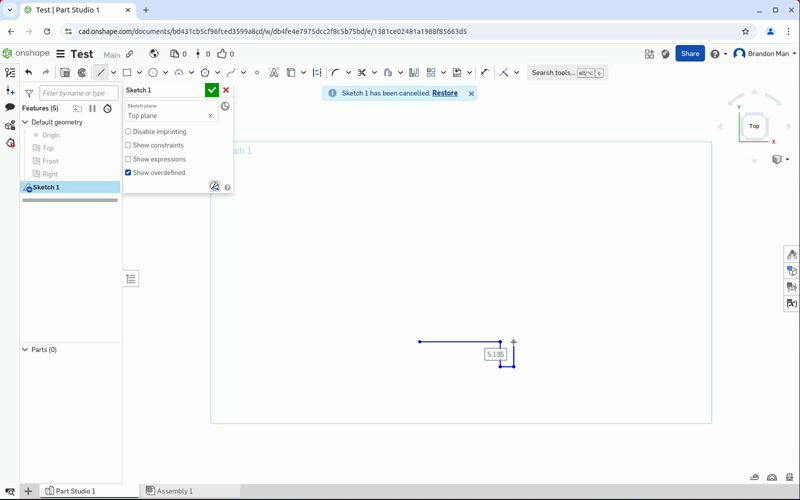
mouse_move(543, 341)
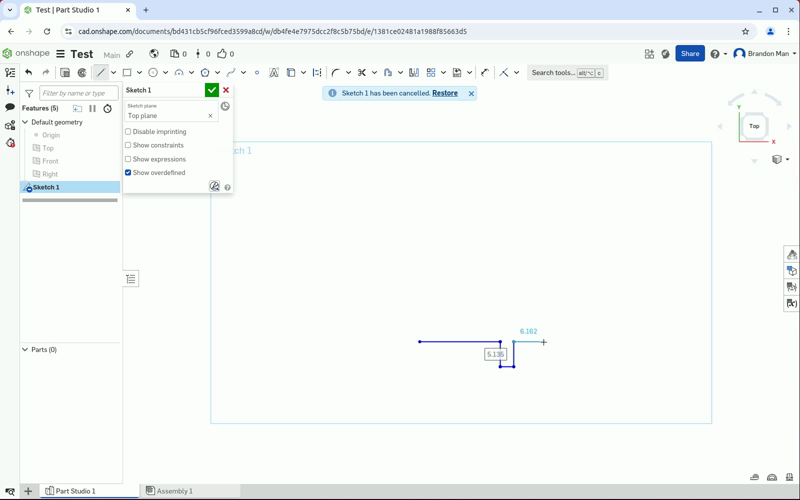
mouse_move(537, 341)
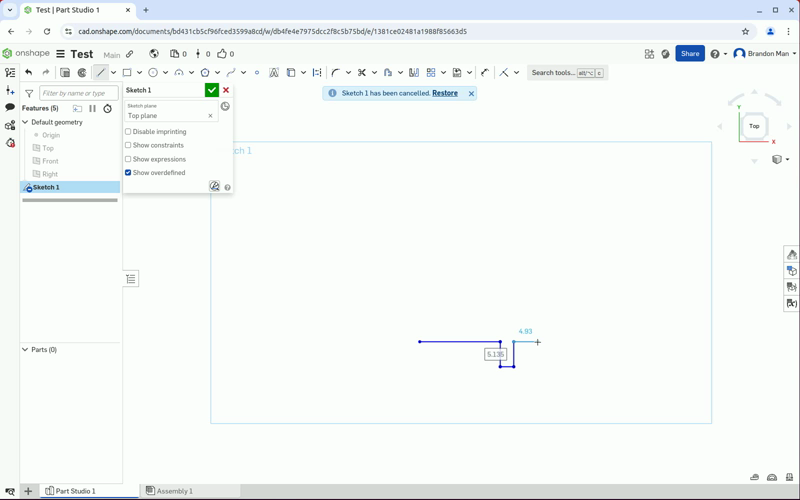
click(537, 341)
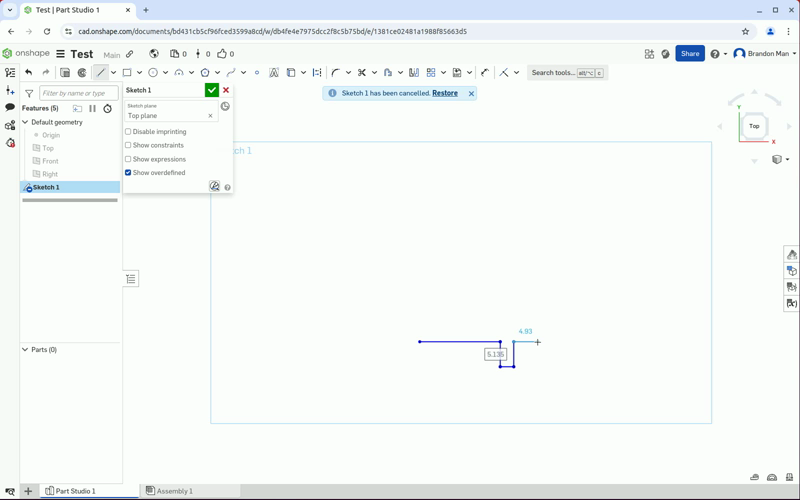
key_up(shift)
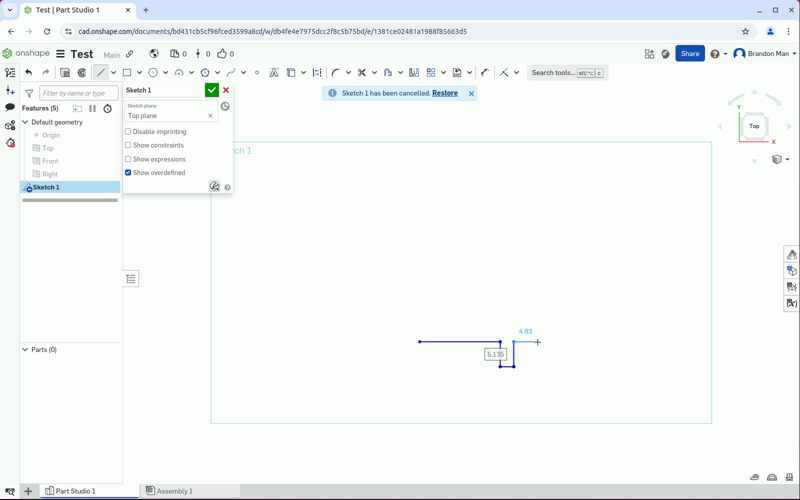
key_down(shift)
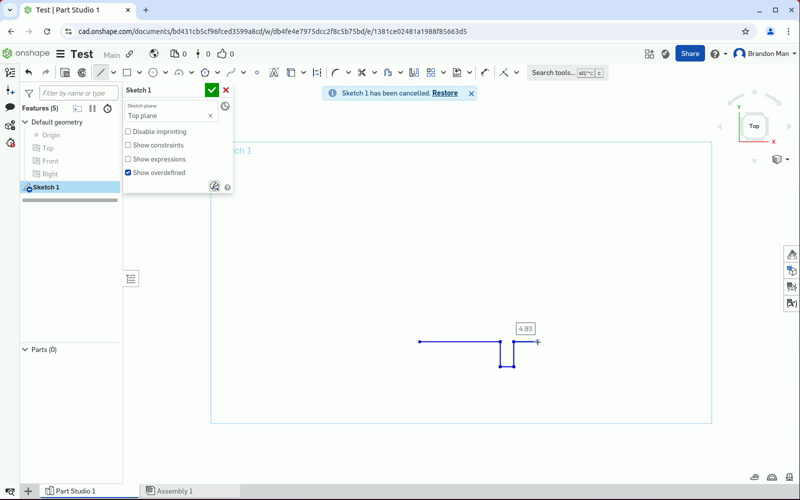
mouse_move(537, 225)
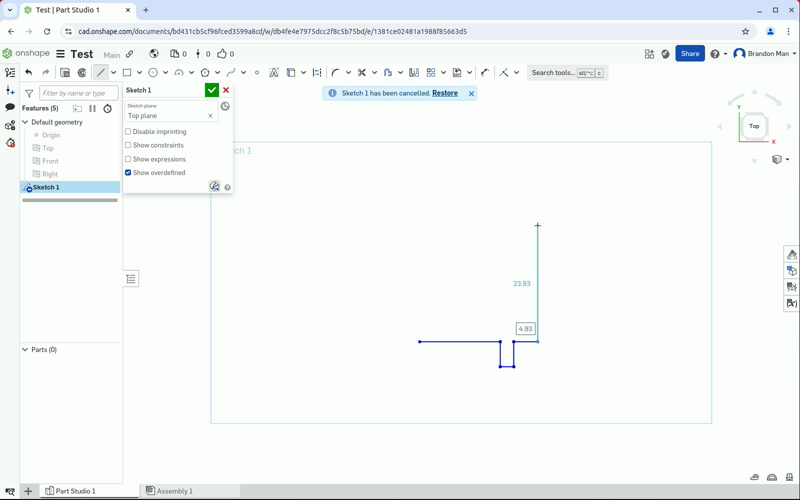
click(537, 225)
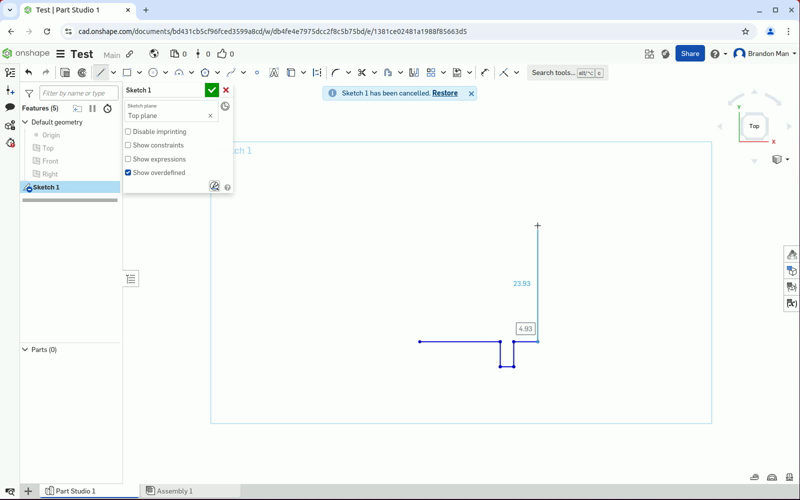
key_up(shift)
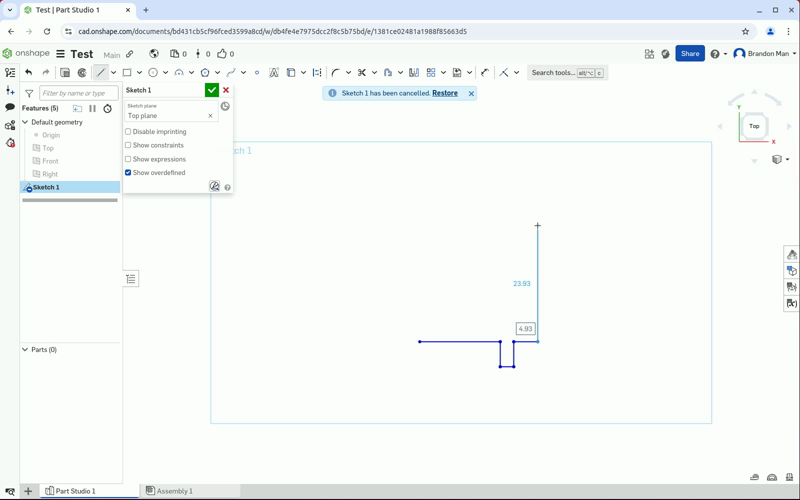
key_down(shift)
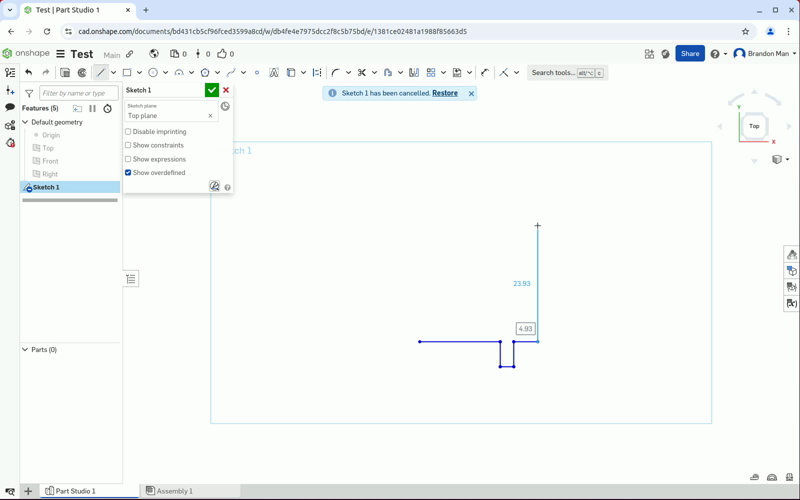
mouse_move(567, 225)
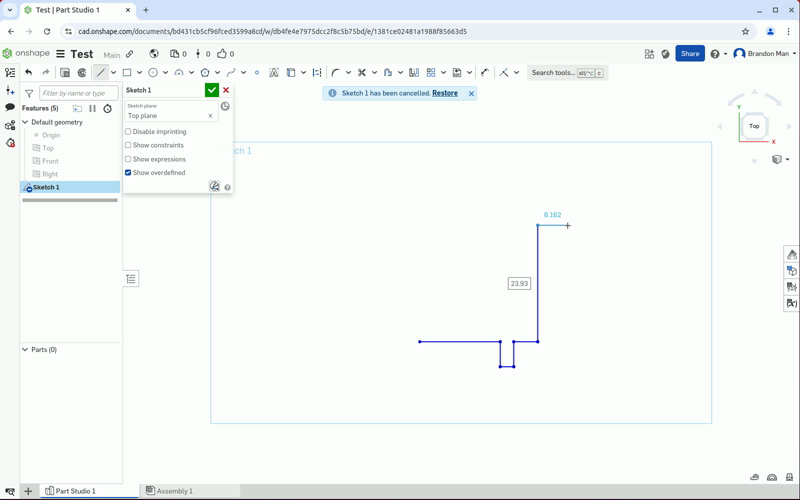
mouse_move(513, 225)
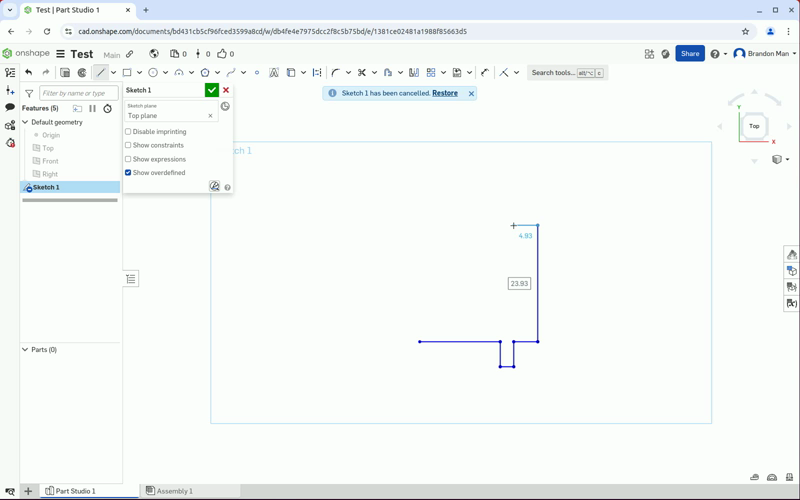
click(513, 225)
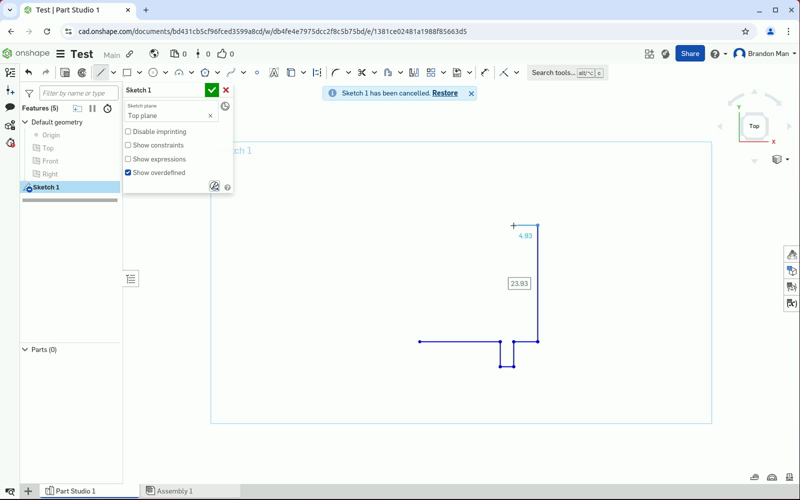
key_up(shift)
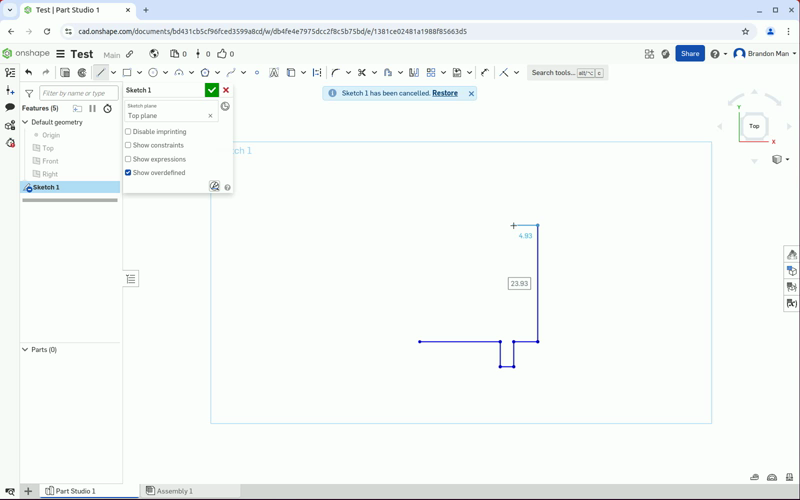
key_down(shift)
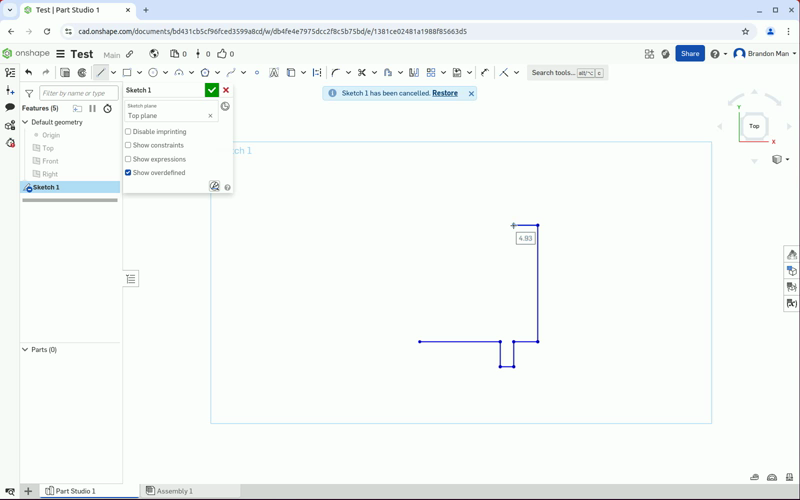
mouse_move(543, 225)
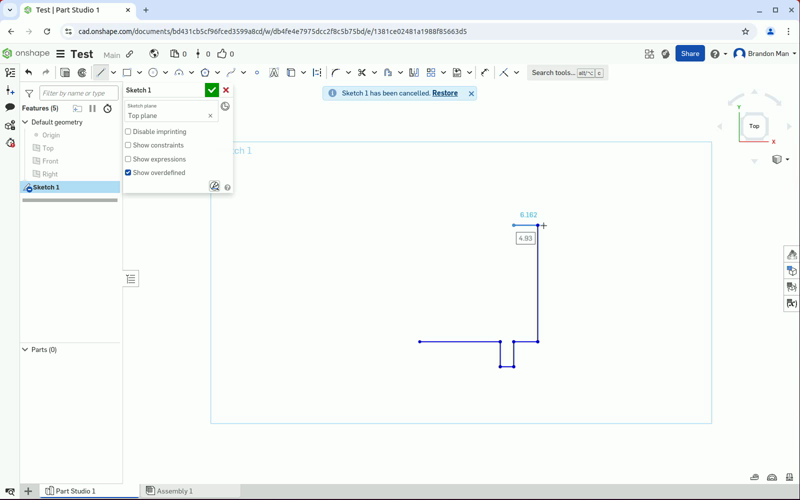
mouse_move(513, 200)
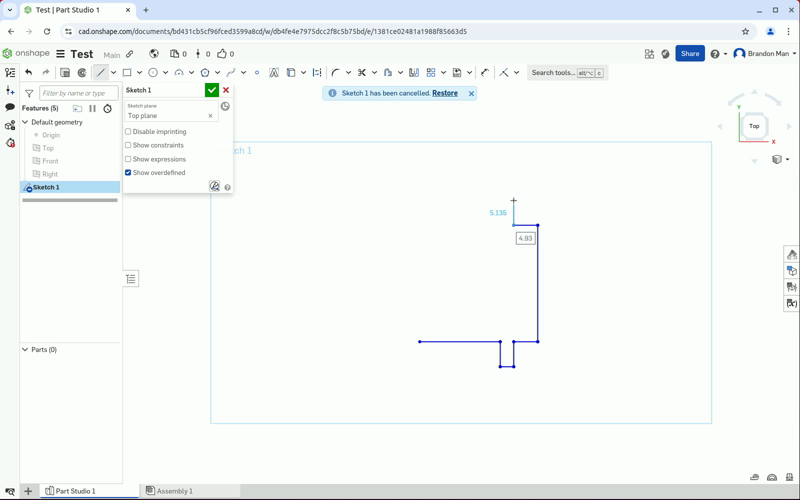
click(513, 200)
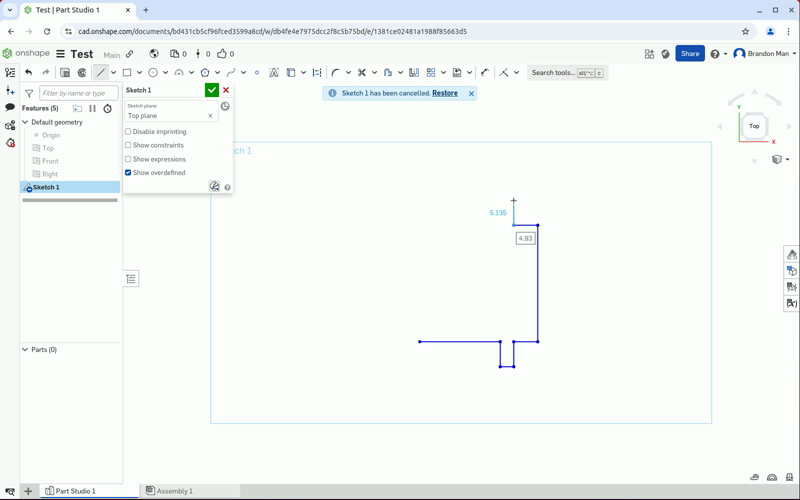
key_up(shift)
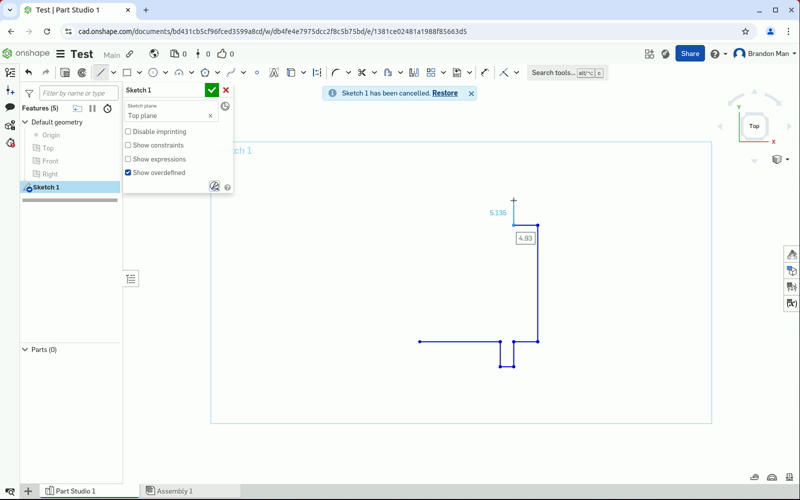
key_down(shift)
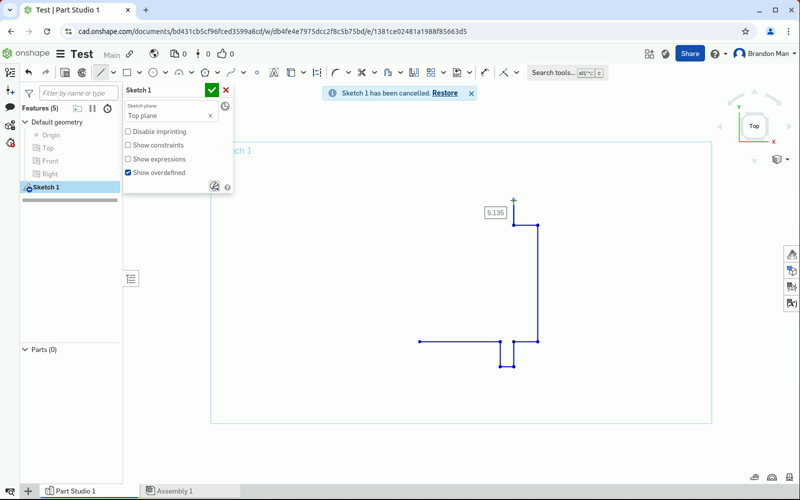
mouse_move(543, 200)
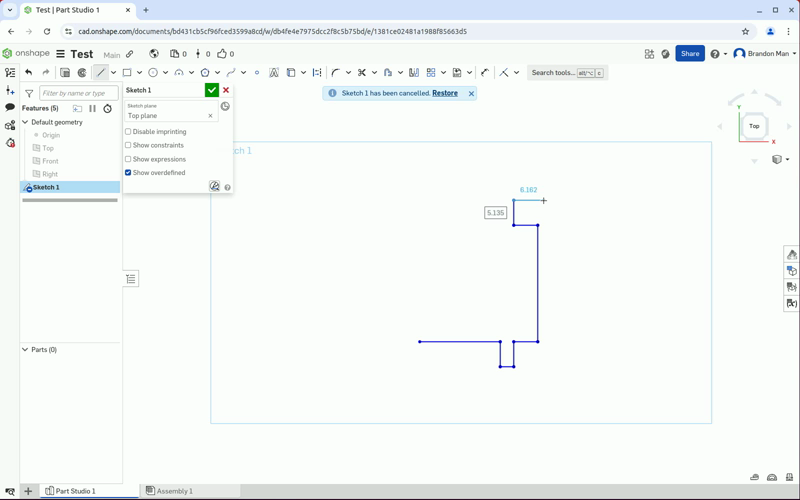
mouse_move(500, 200)
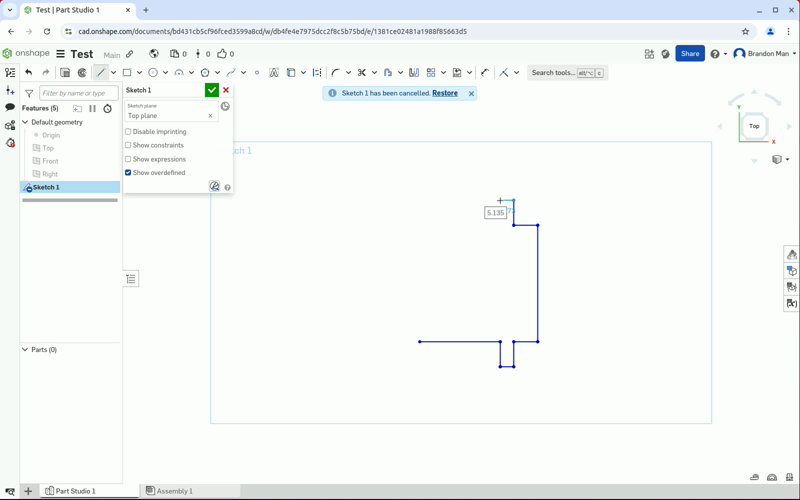
click(500, 200)
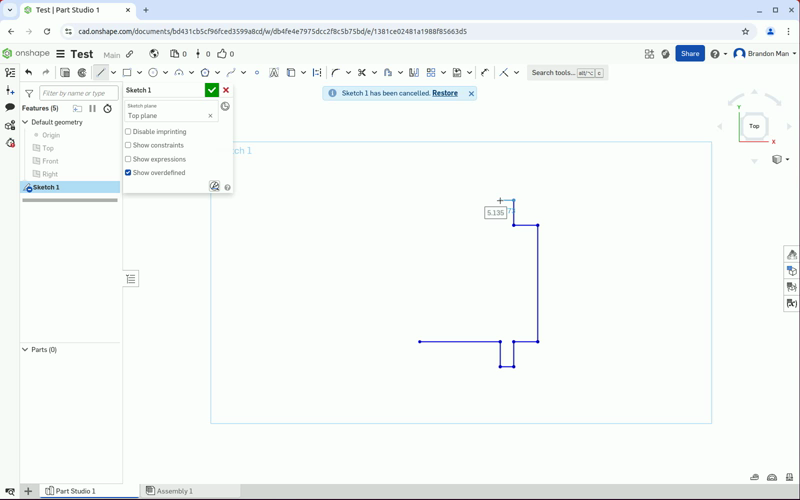
key_up(shift)
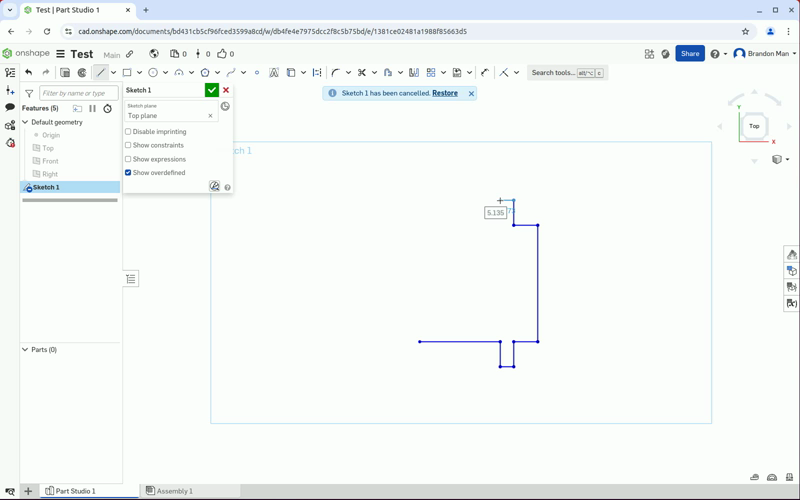
key_down(shift)
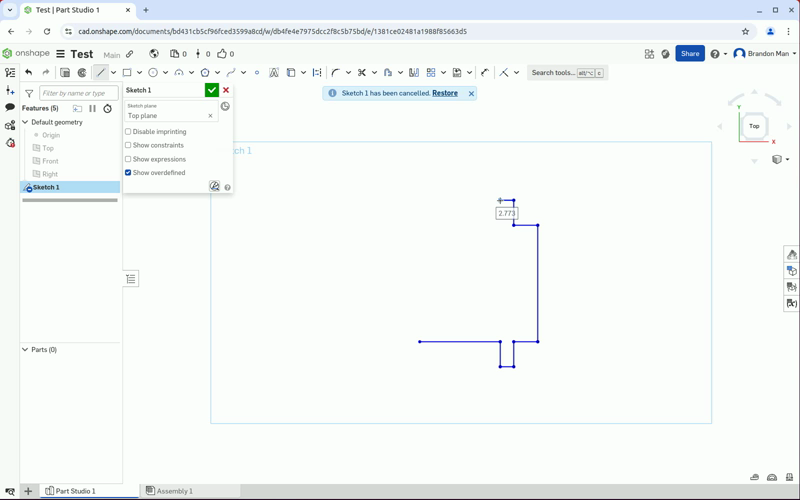
mouse_move(530, 200)
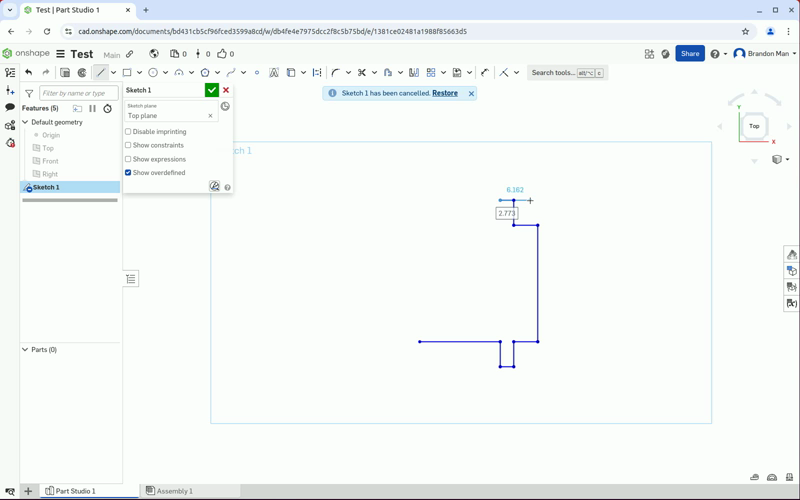
mouse_move(500, 225)
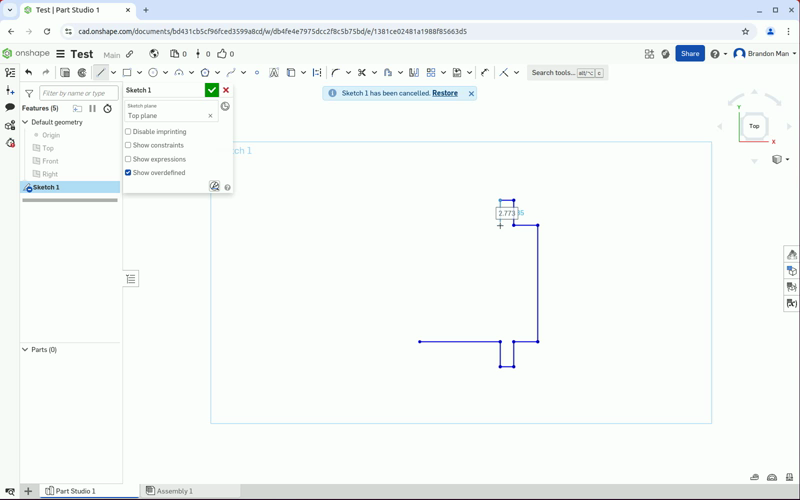
click(500, 225)
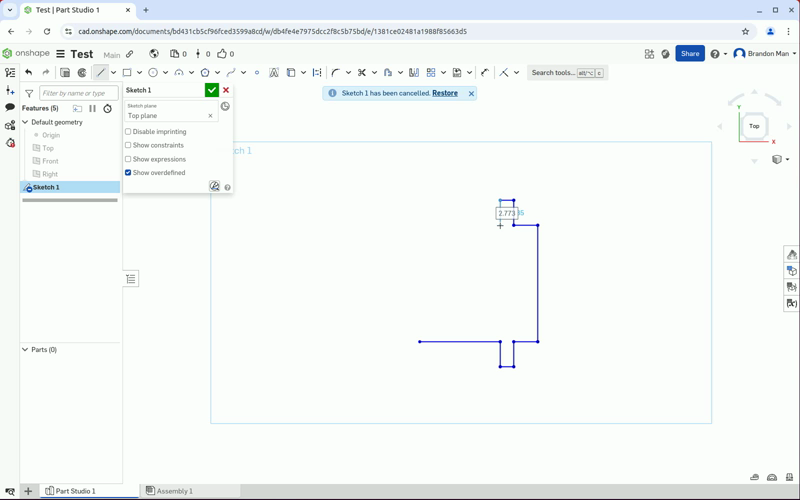
key_up(shift)
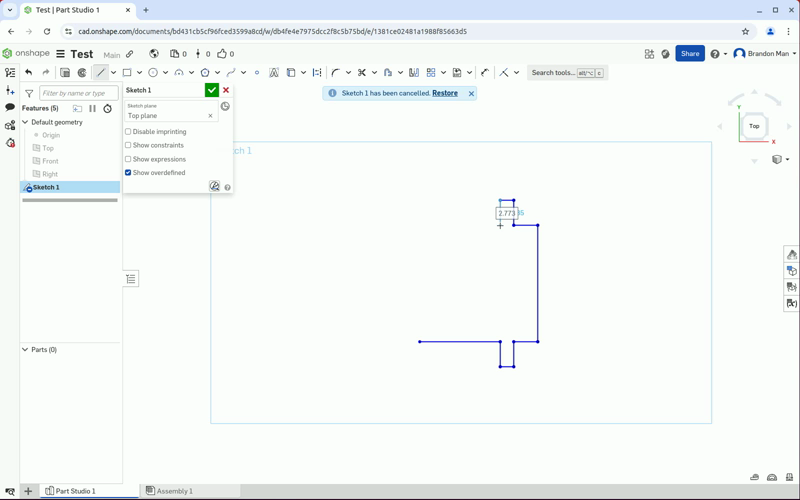
key_down(shift)
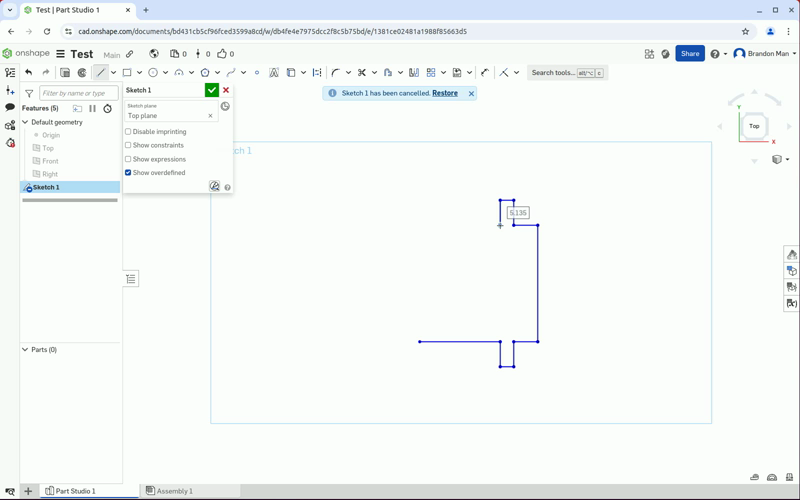
mouse_move(419, 225)
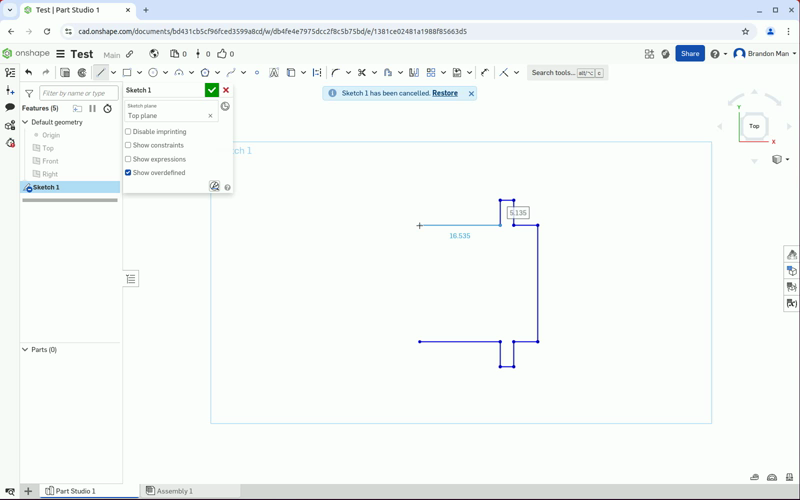
click(419, 225)
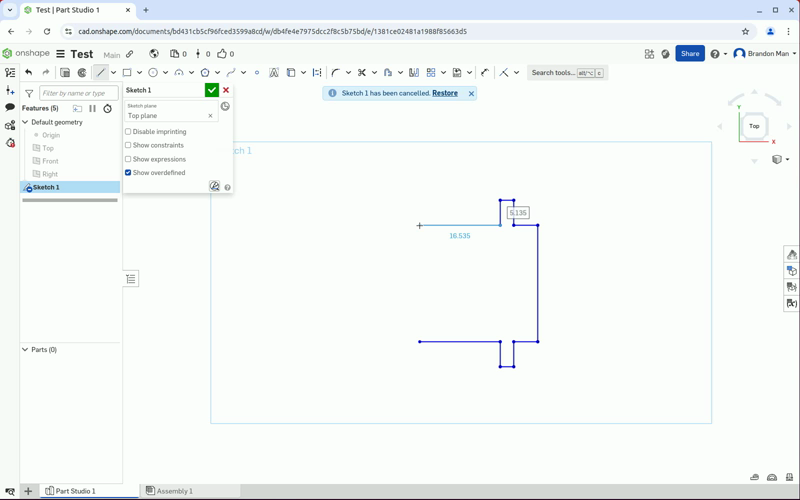
key_up(shift)
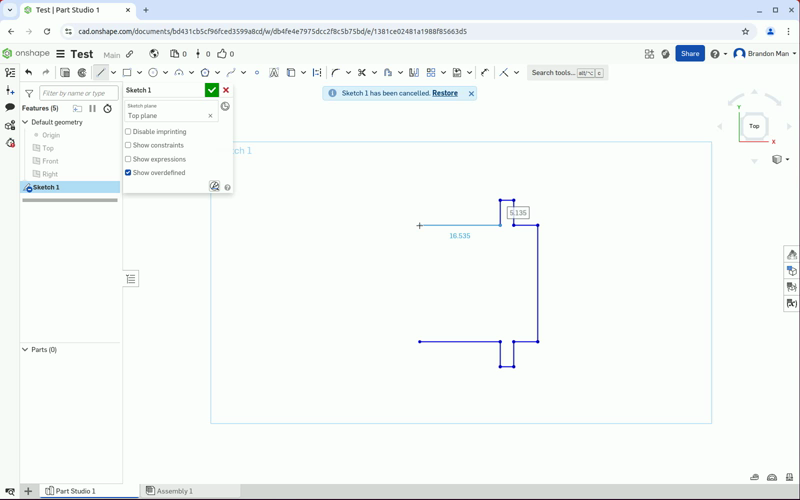
key_down(shift)
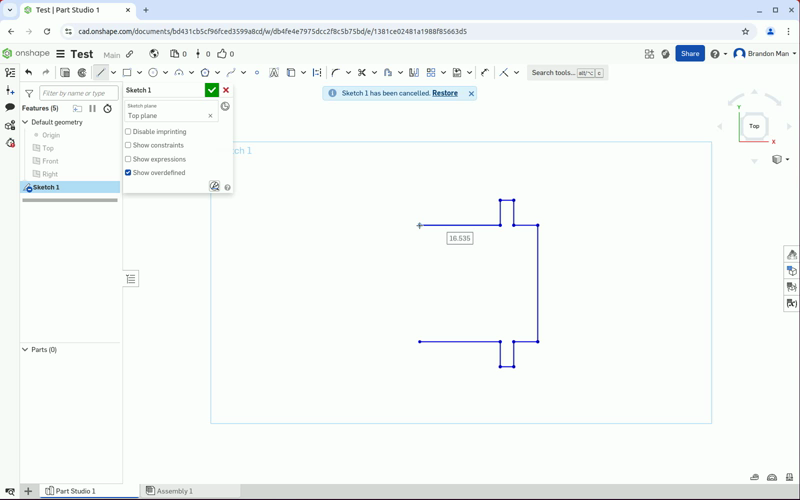
mouse_move(419, 341)
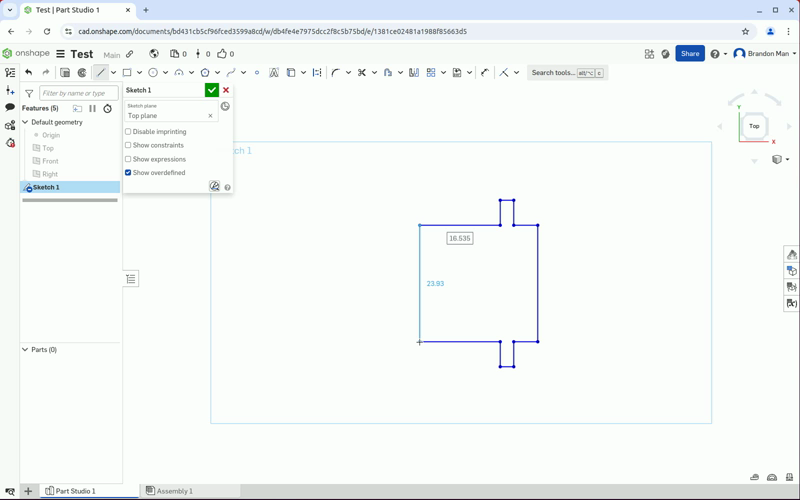
key_up(shift)
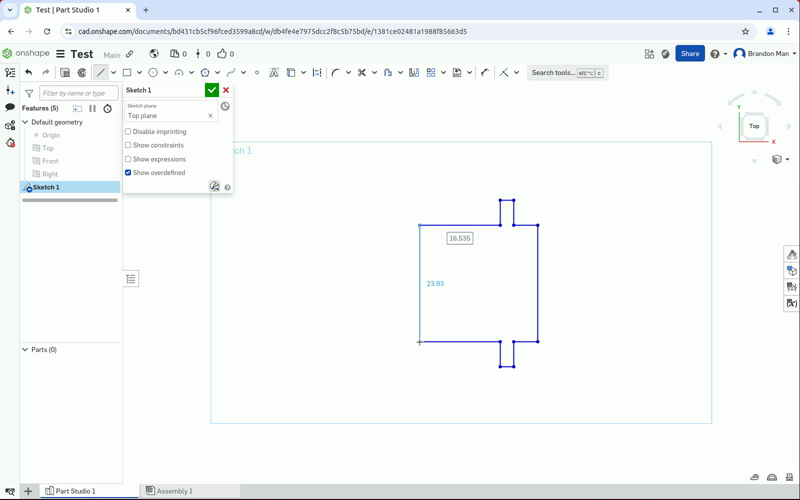
click(419, 341)
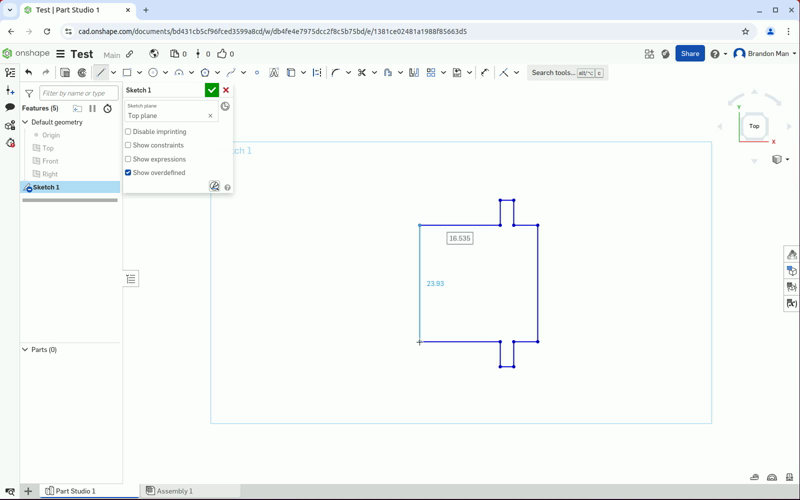
key(esc)
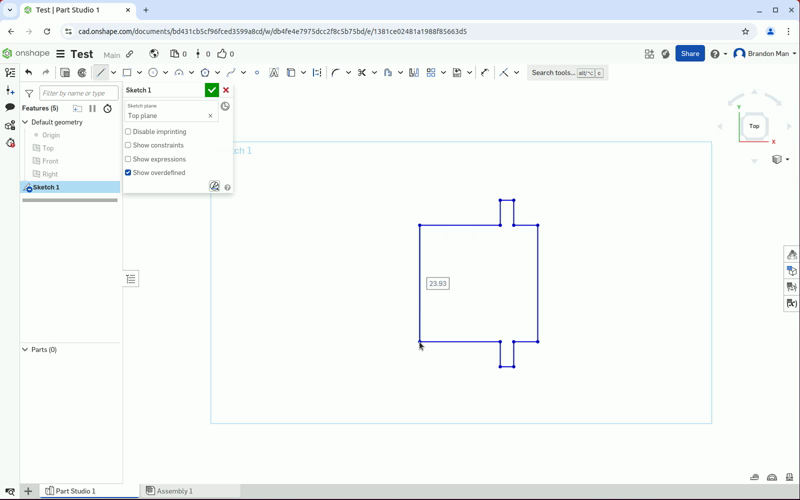
mouse_move(490, 259)
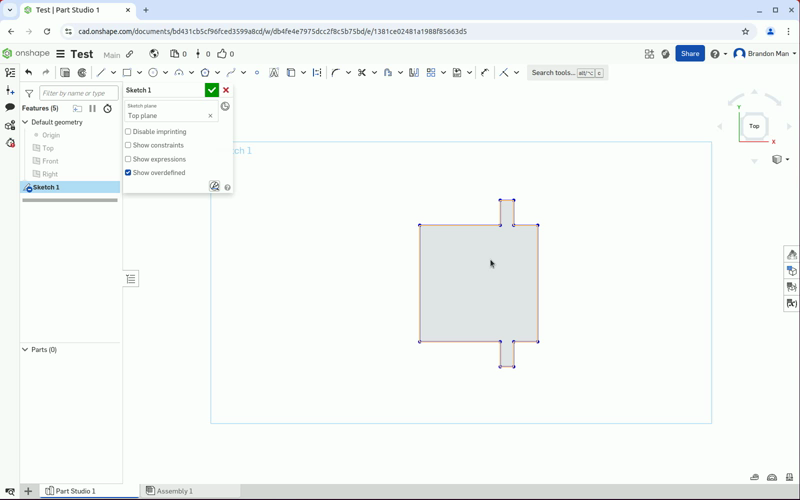
click(490, 259)
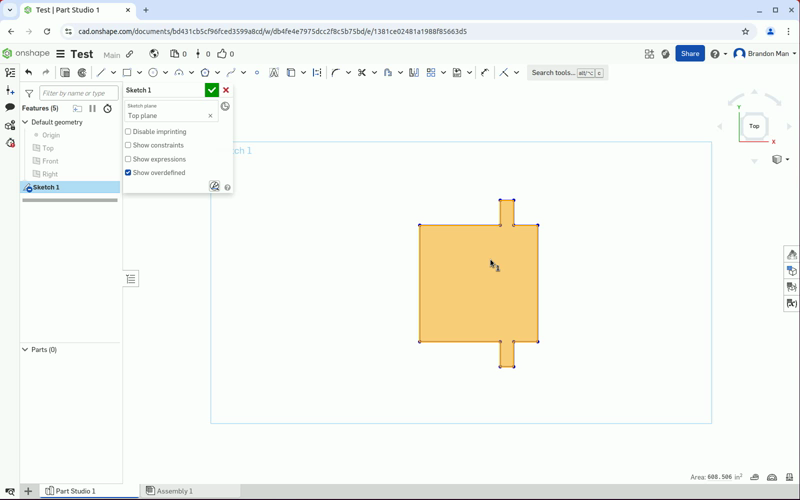
mouse_move(73, 352)
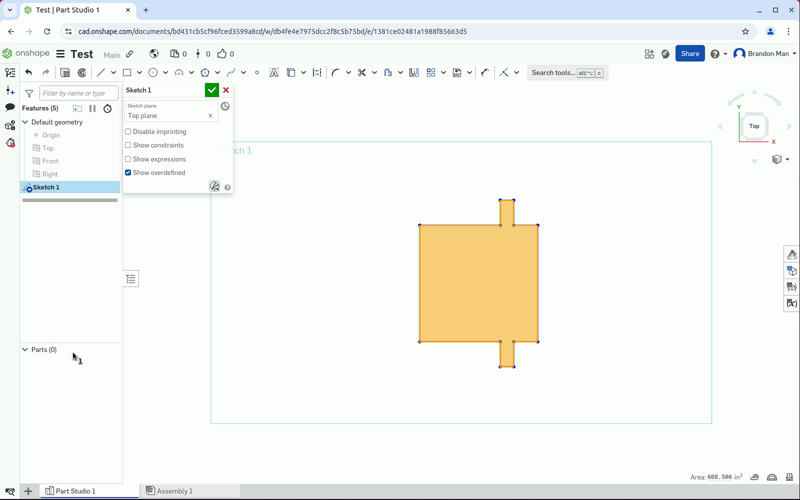
key(shift+y)
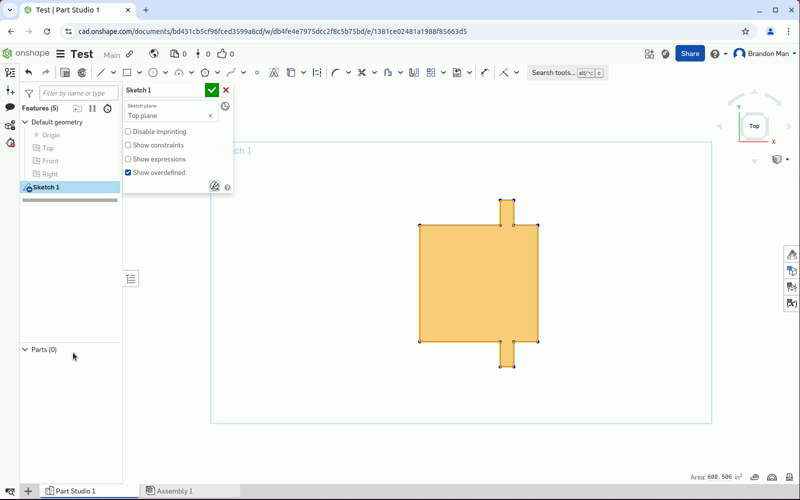
key(shift+e)
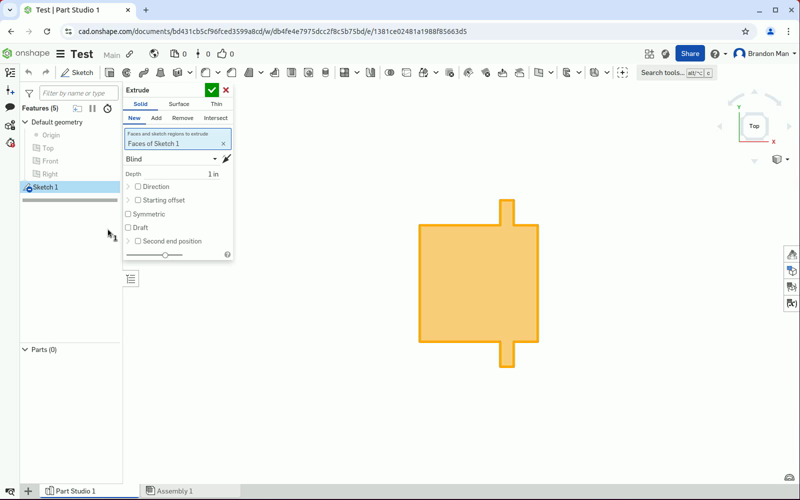
mouse_move(143, 106)
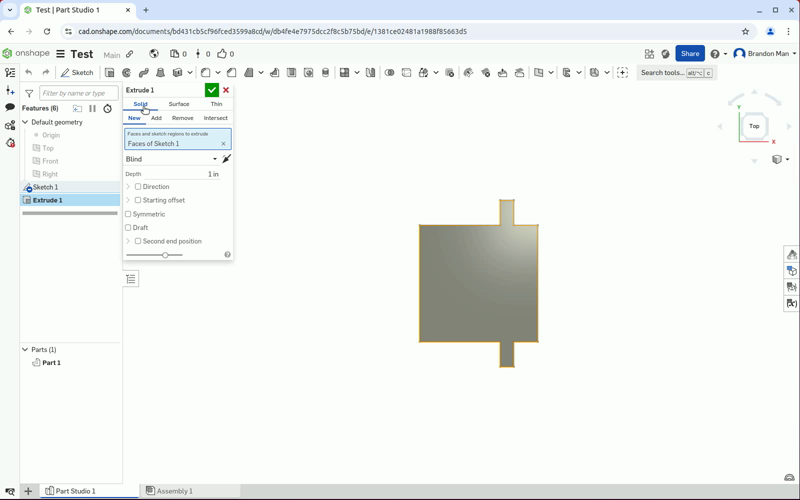
click(143, 106)
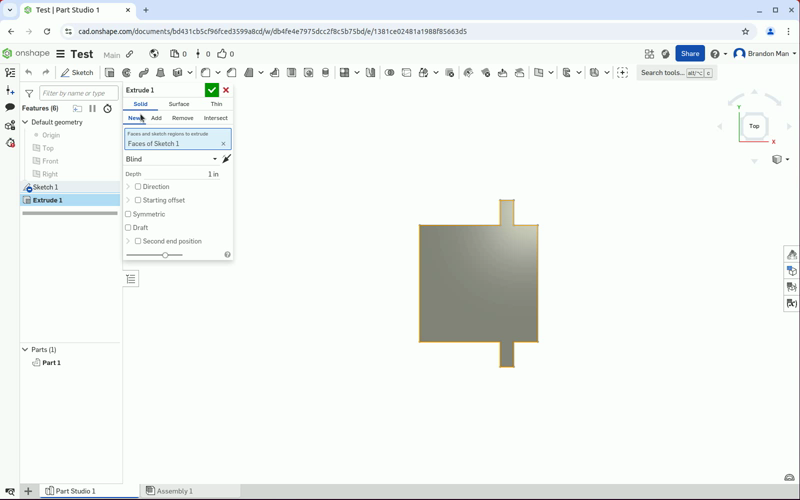
mouse_move(137, 120)
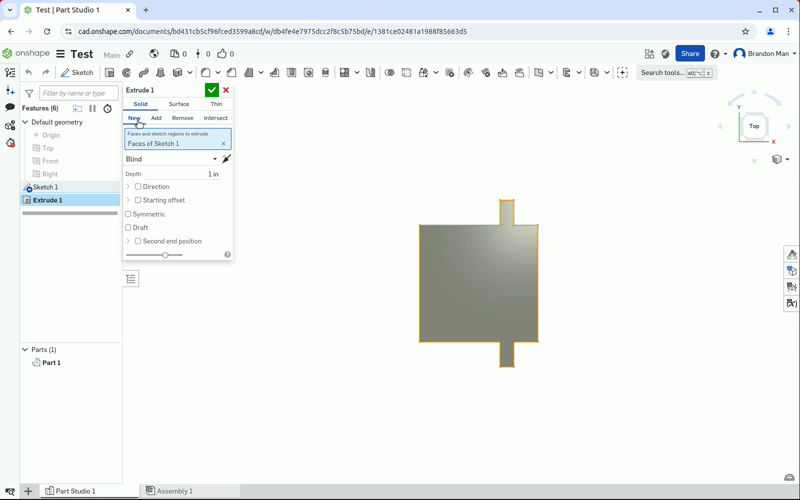
click(137, 120)
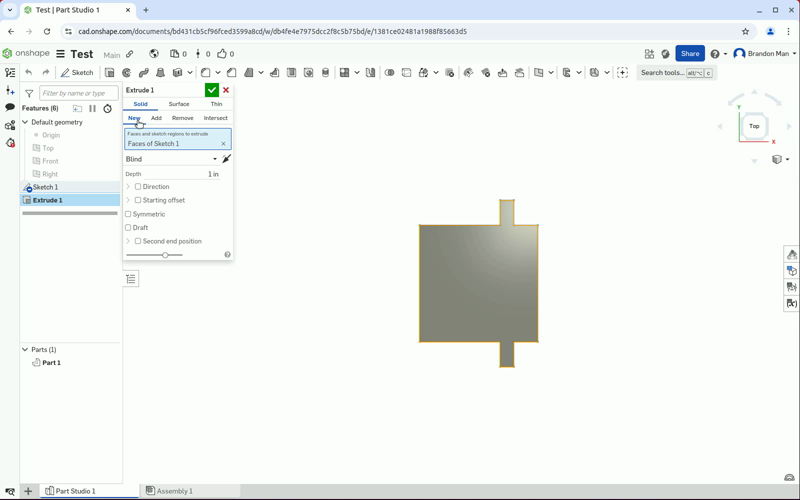
key(tab, 4)
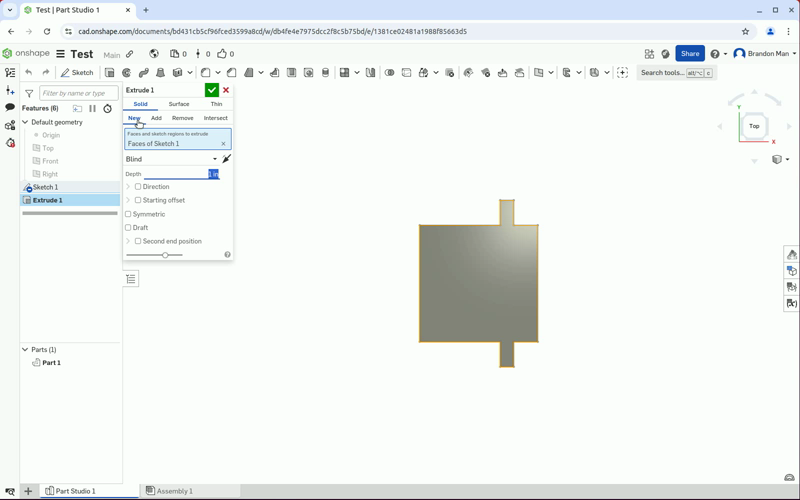
text(12.998)
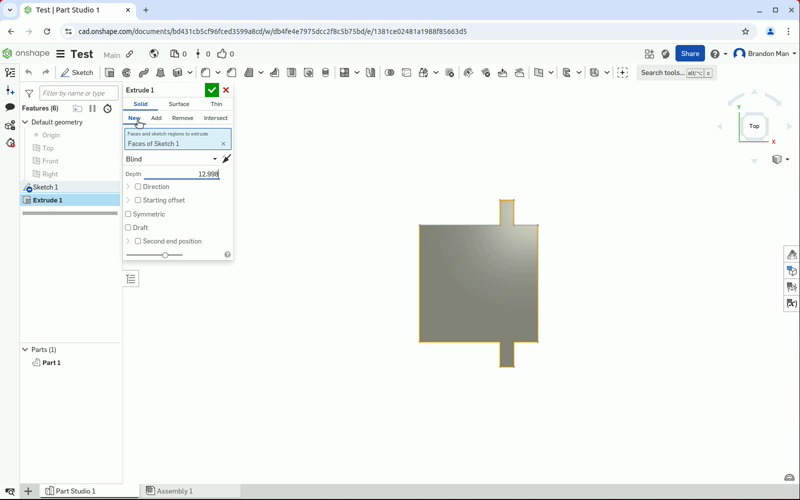
key(tab, 3)
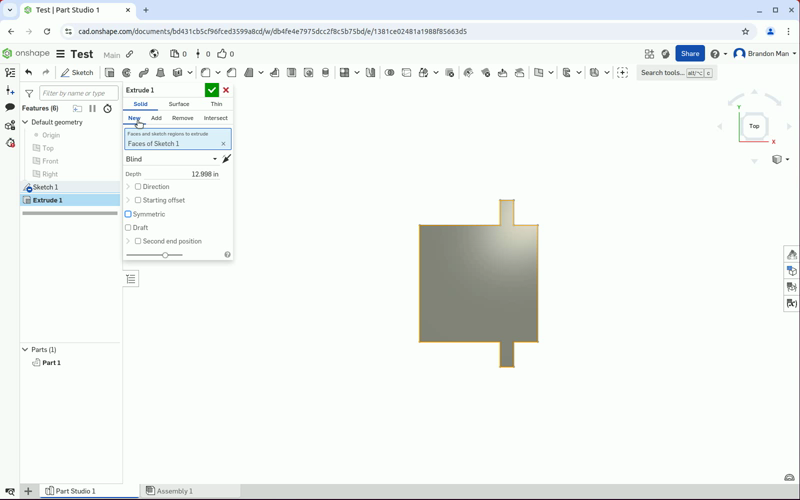
key(space)
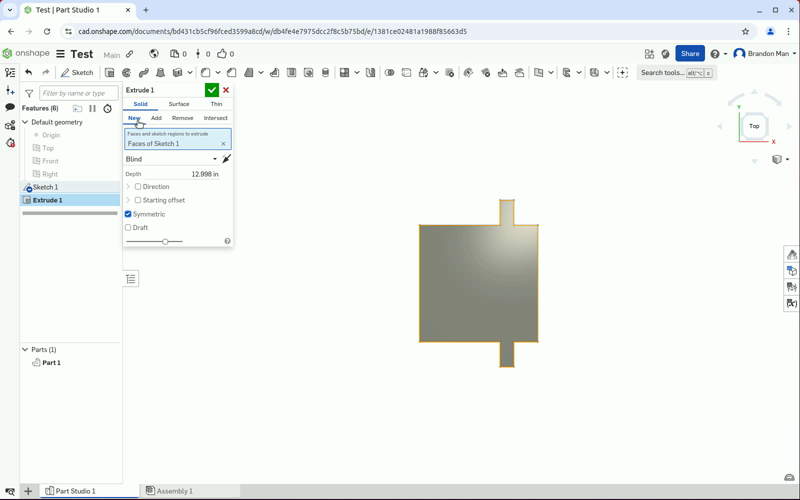
key(enter)
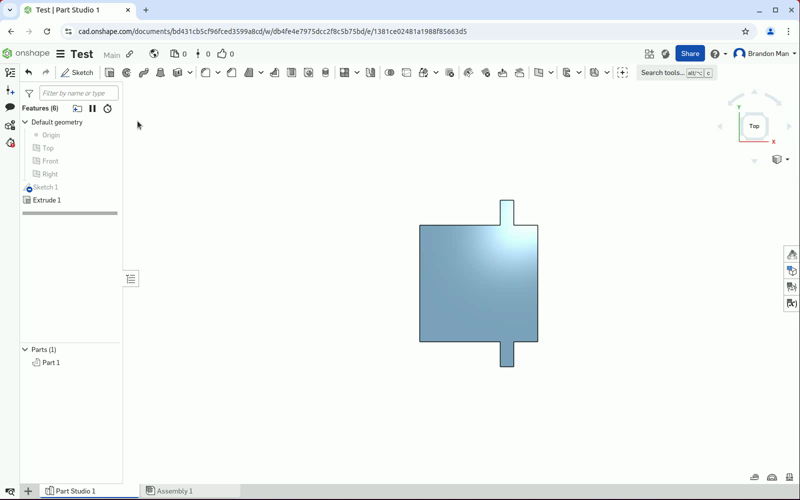
key(shift+h)
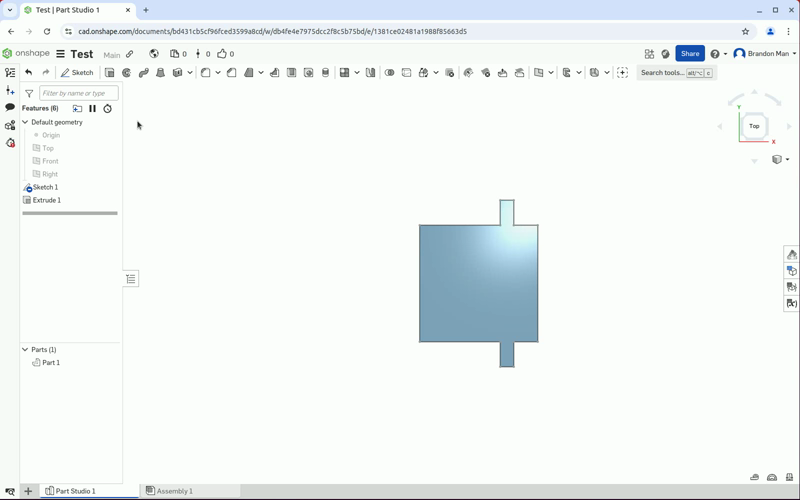
key(shift+h)
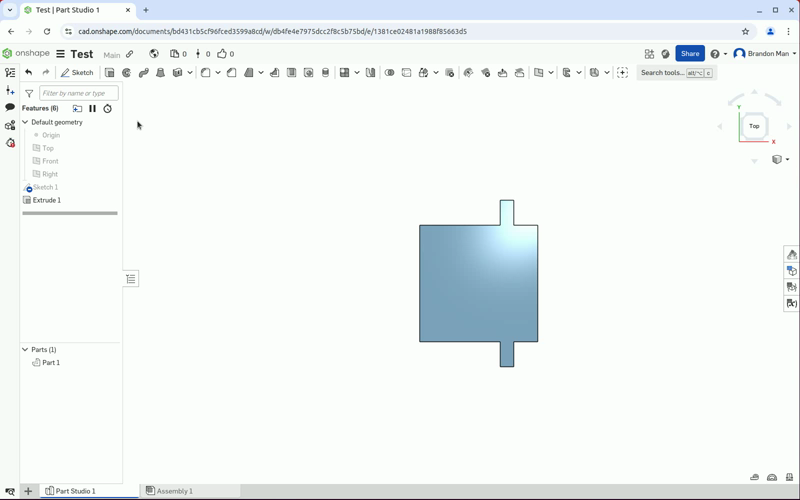
mouse_move(73, 189)
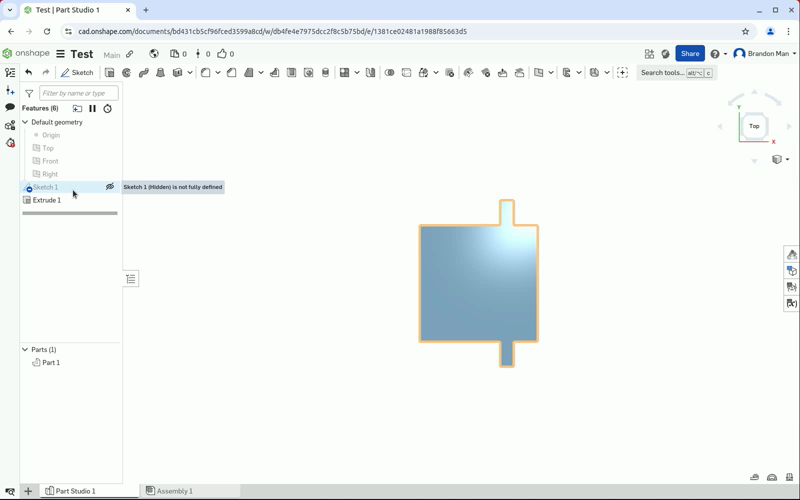
click(73, 189)
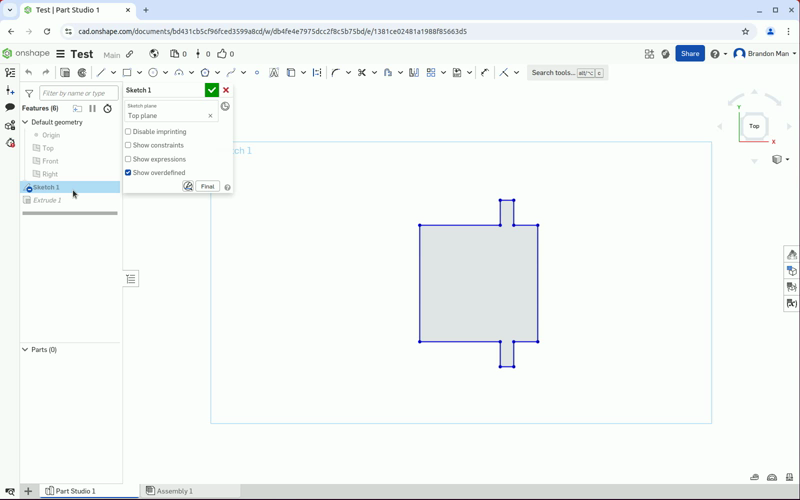
mouse_move(229, 92)
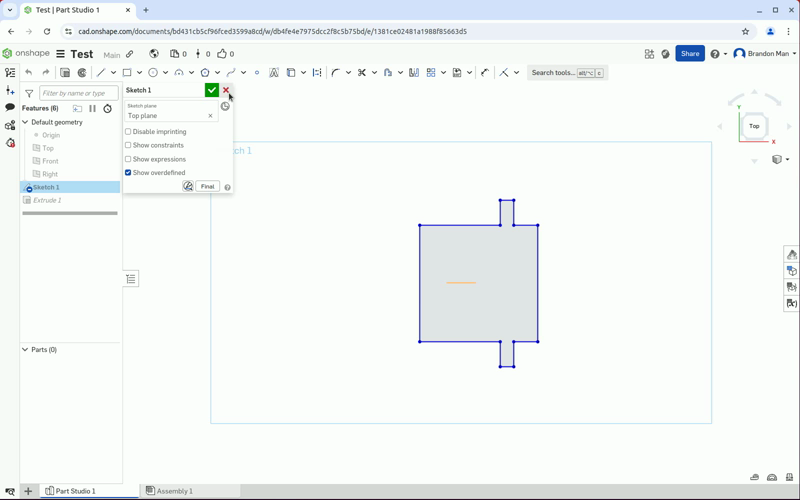
click(229, 92)
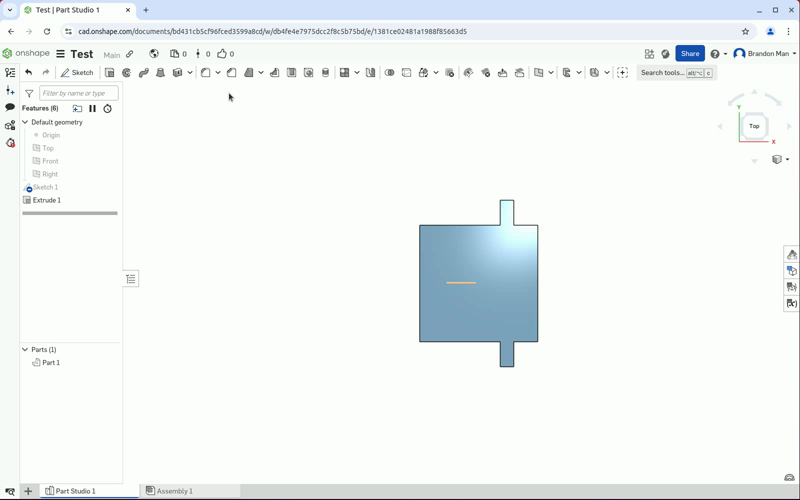
mouse_move(73, 352)
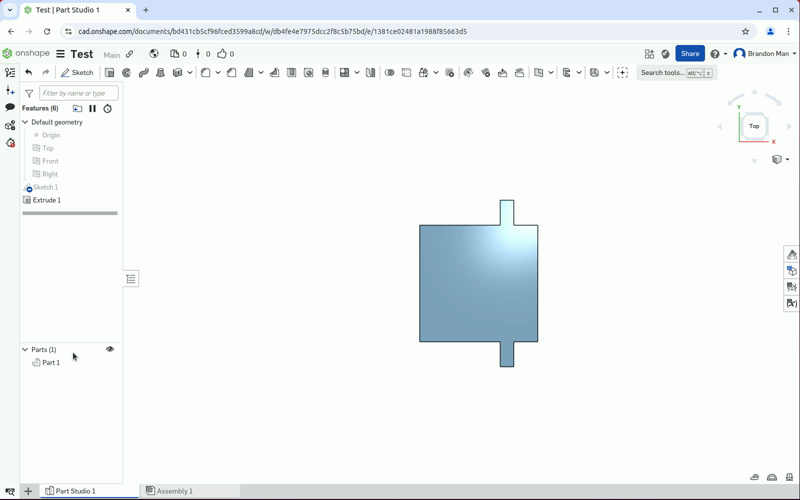
key(y)
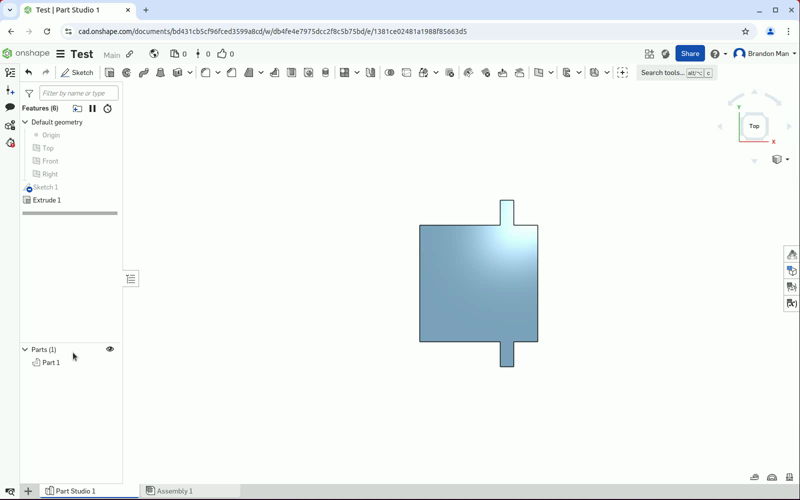
key(shift+p)
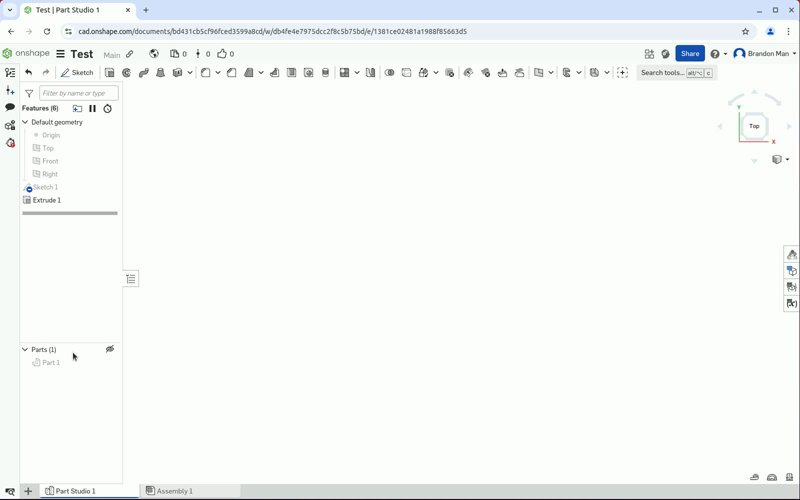
key(space)
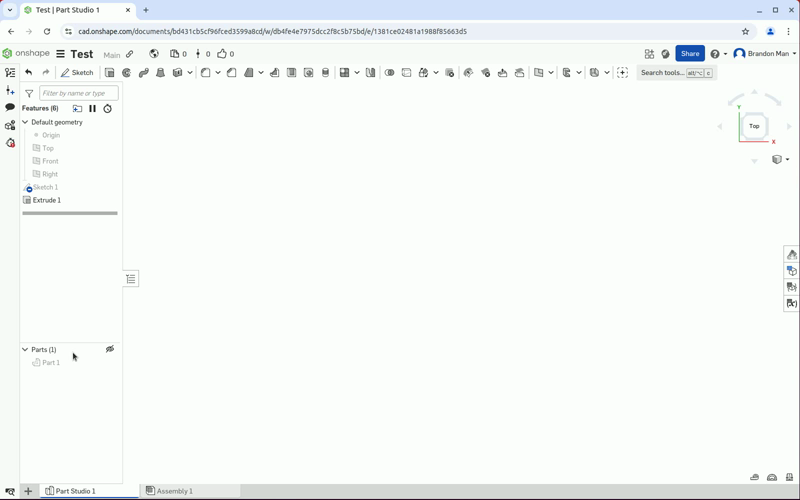
key_down(shift)
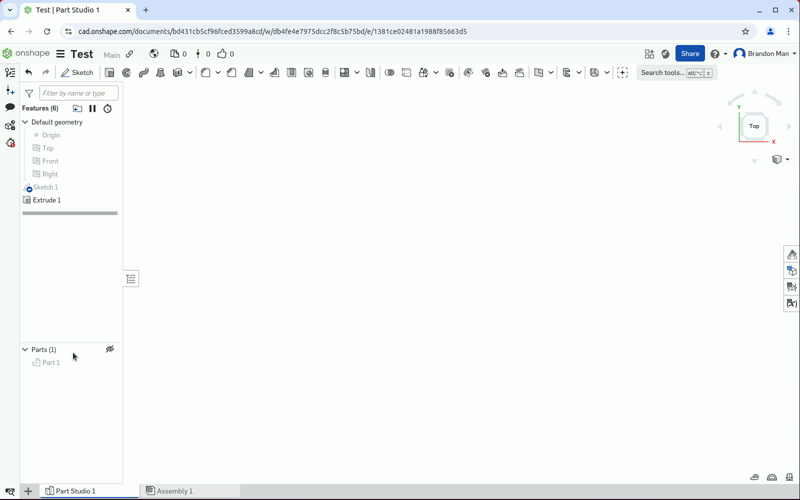
key(up)
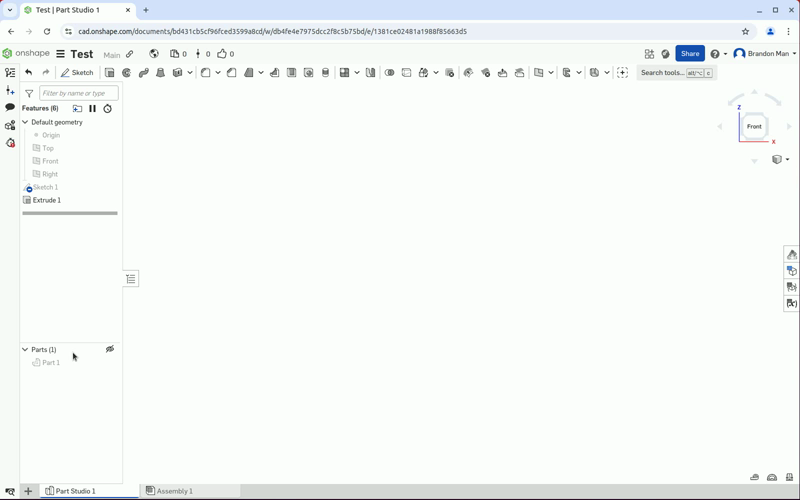
key_up(shift)
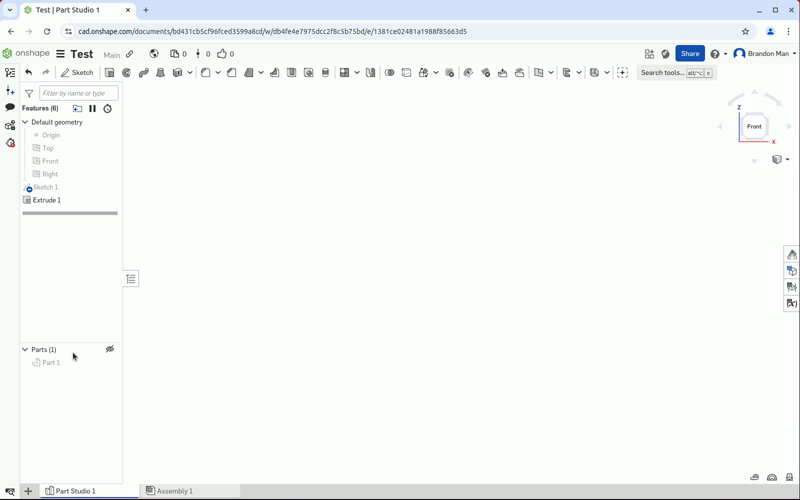
key(space)
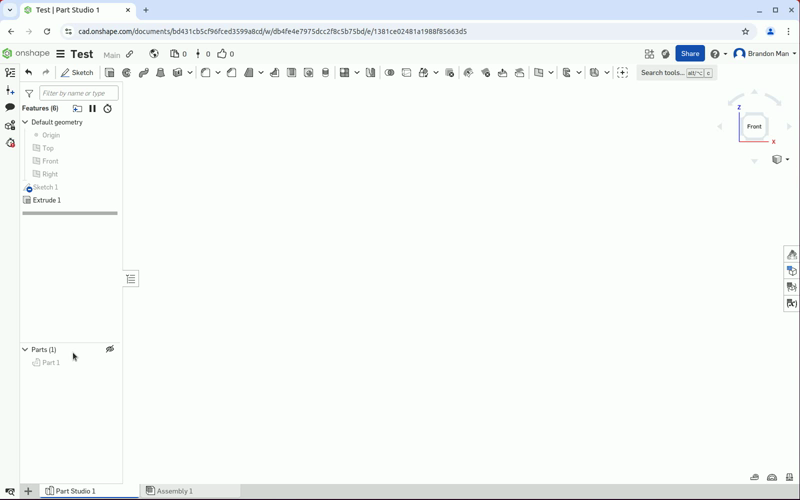
key_down(shift)
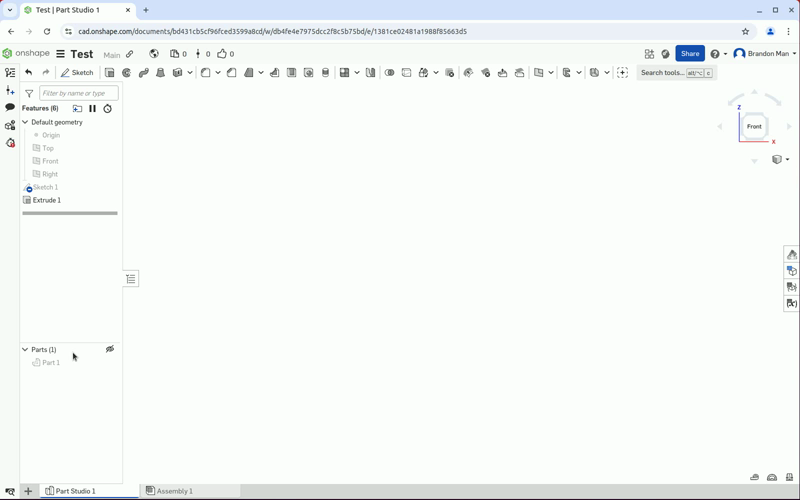
key(left)
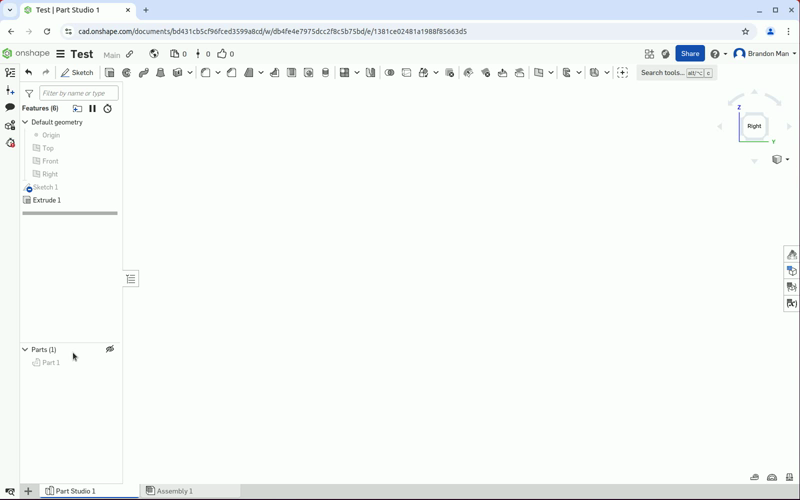
key_up(shift)
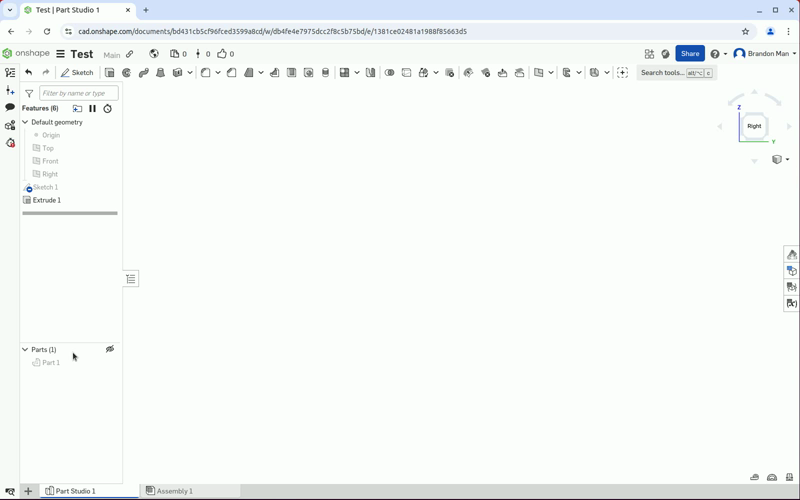
mouse_move(73, 352)
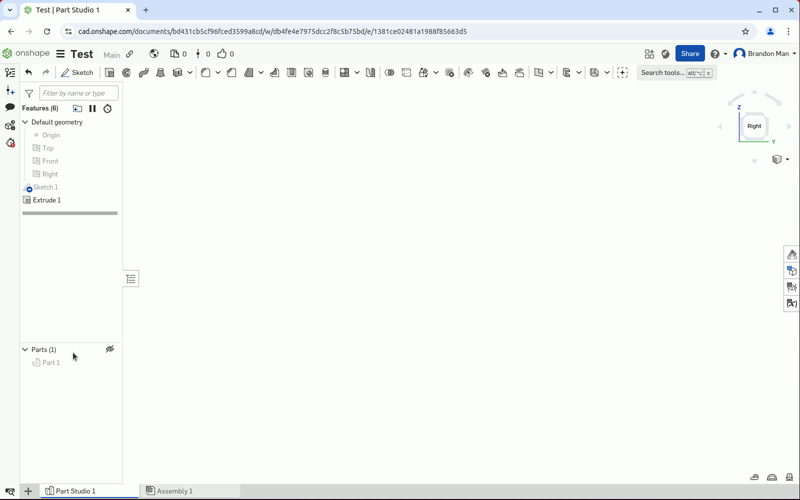
key(shift+y)
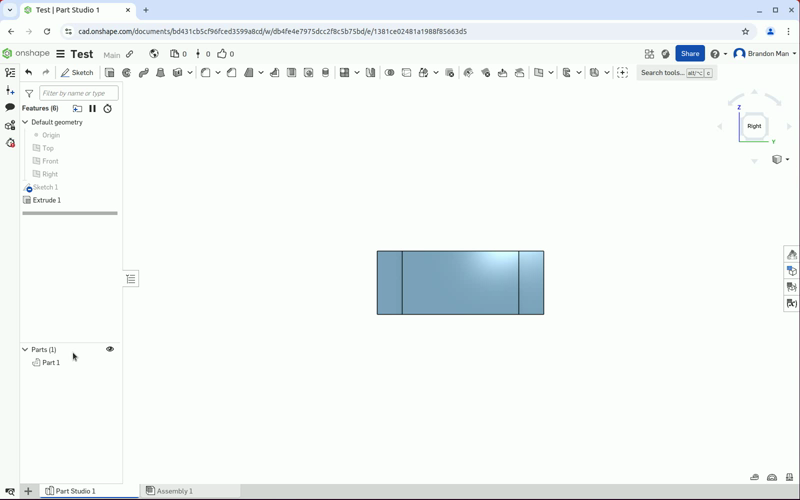
mouse_move(541, 75)
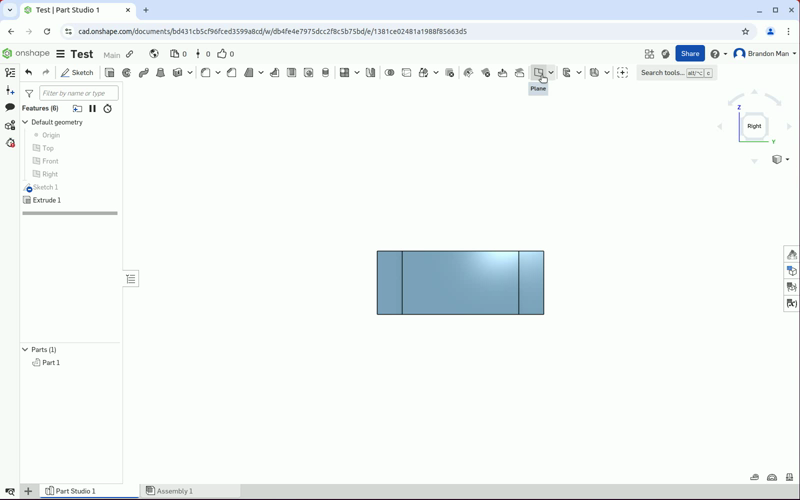
click(541, 75)
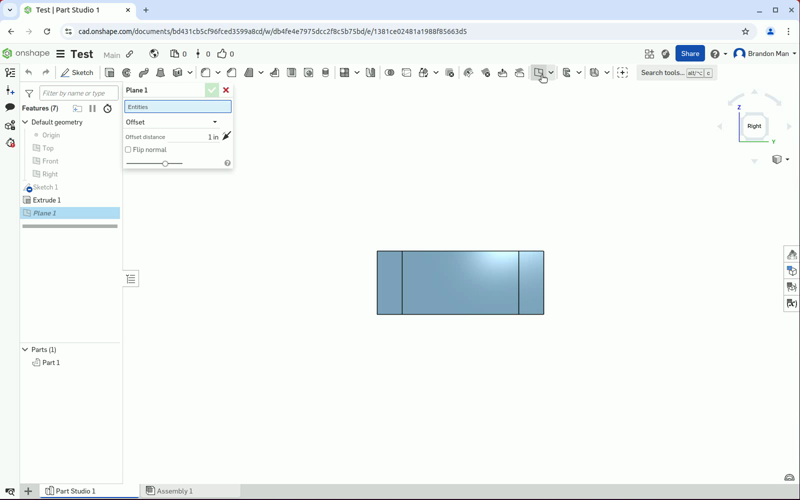
mouse_move(73, 176)
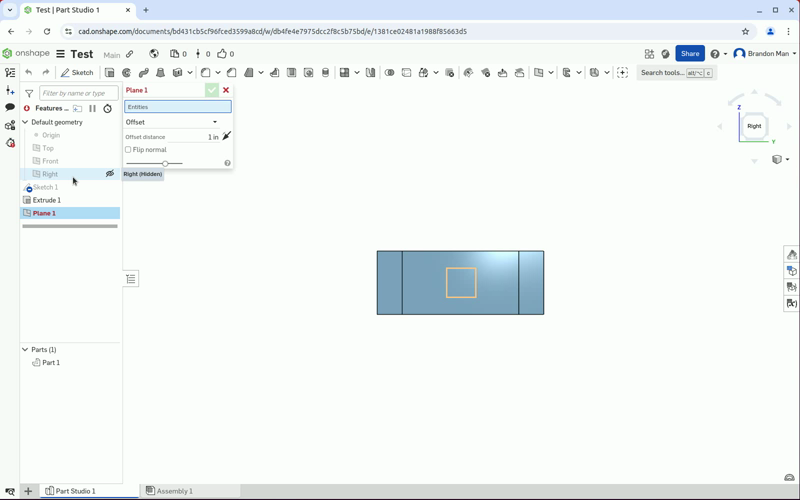
click(73, 176)
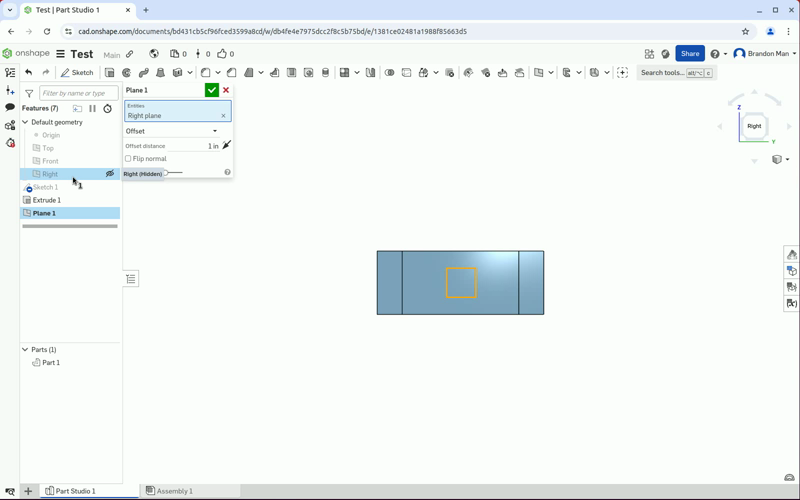
key(tab, 2)
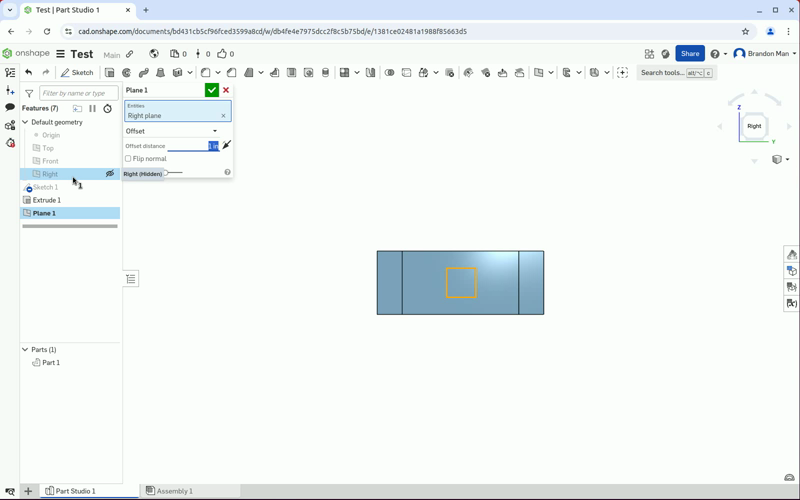
text(15.652)
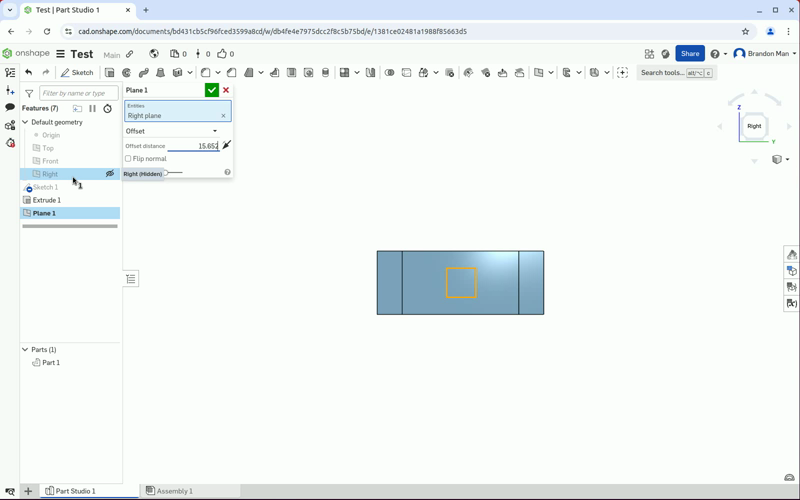
key(enter, 2)
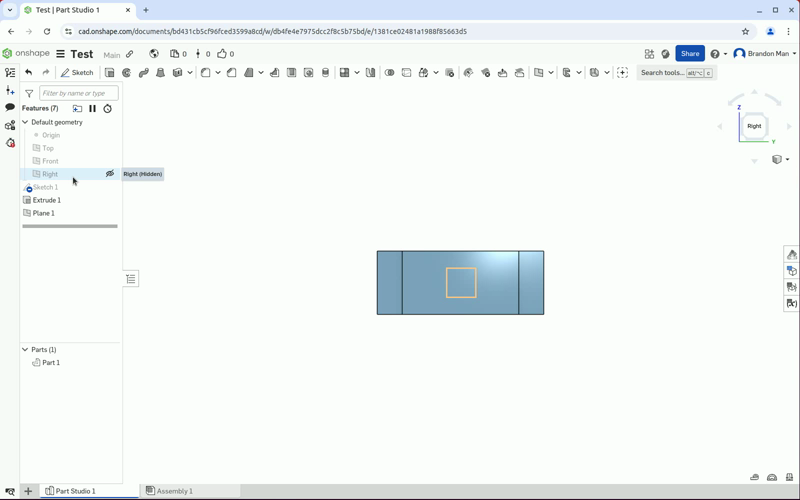
key(shift+s)
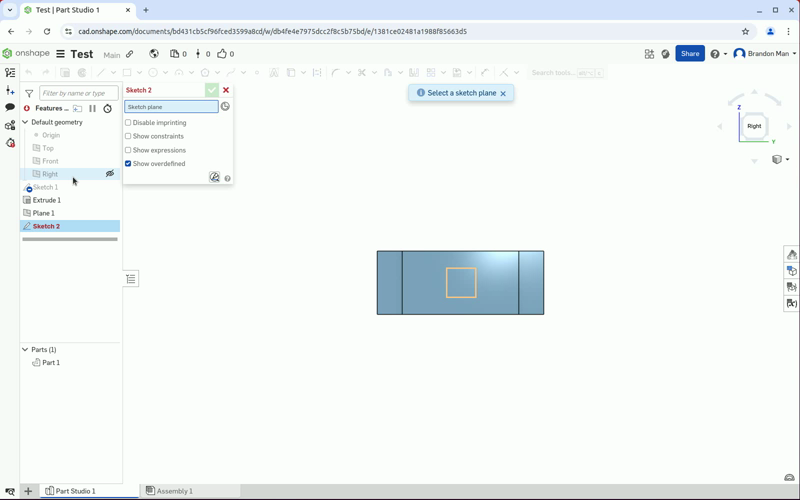
mouse_move(73, 215)
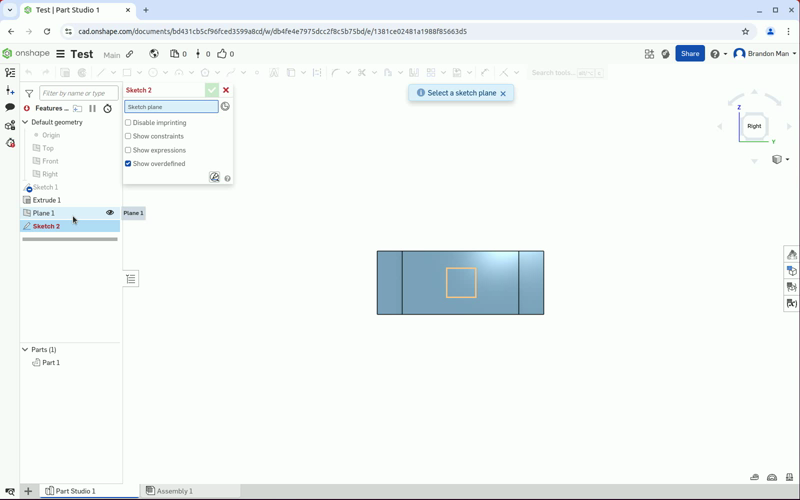
click(73, 215)
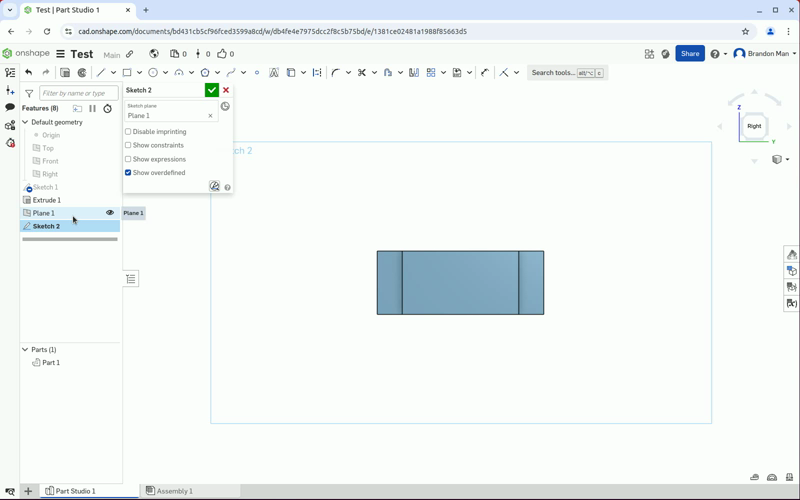
mouse_move(73, 352)
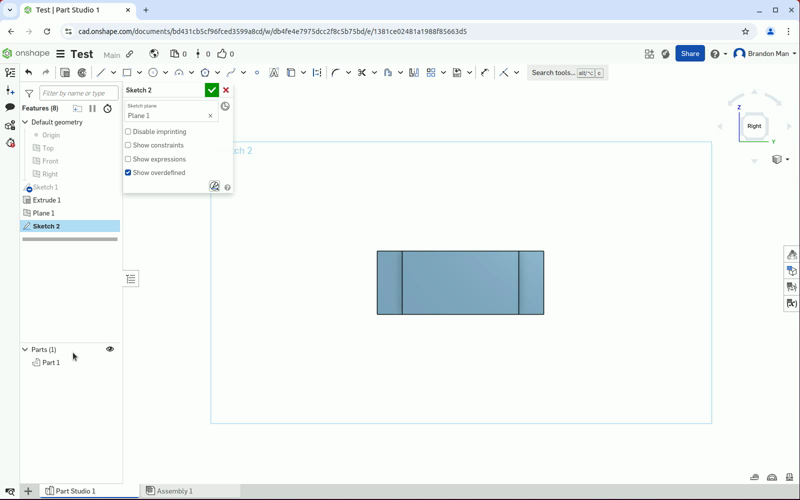
key(y)
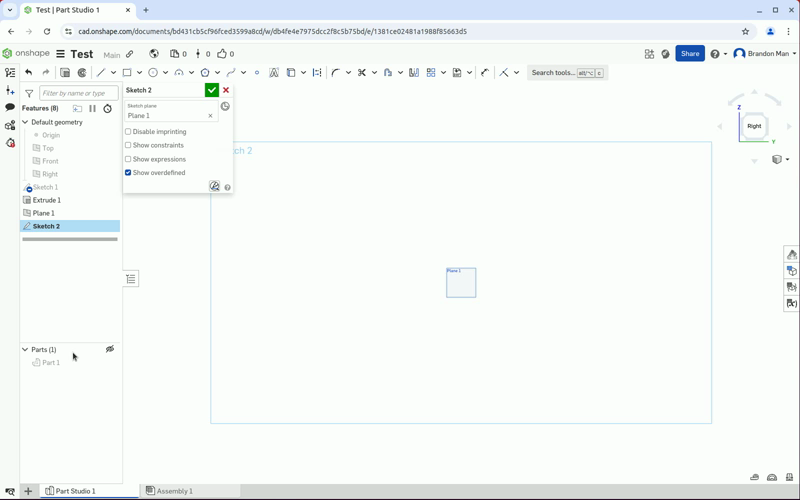
key(c)
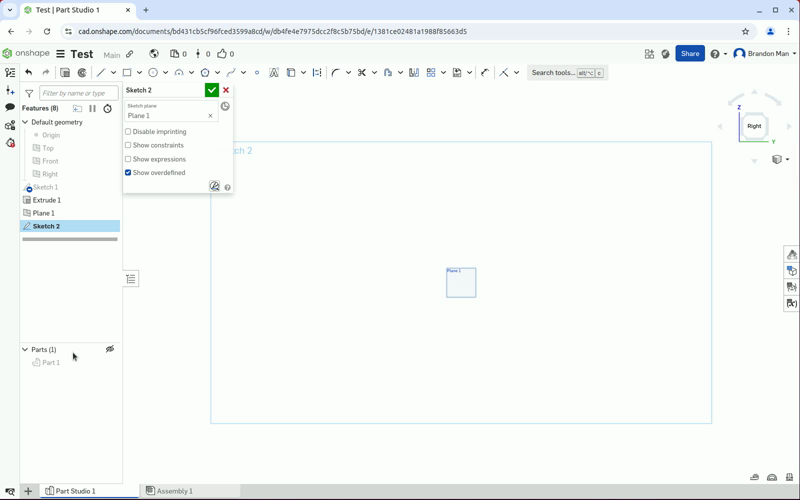
key_down(shift)
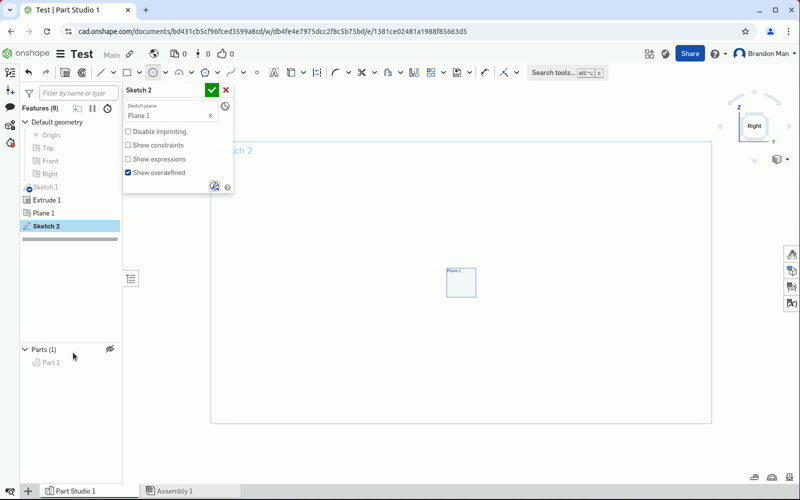
mouse_move(487, 282)
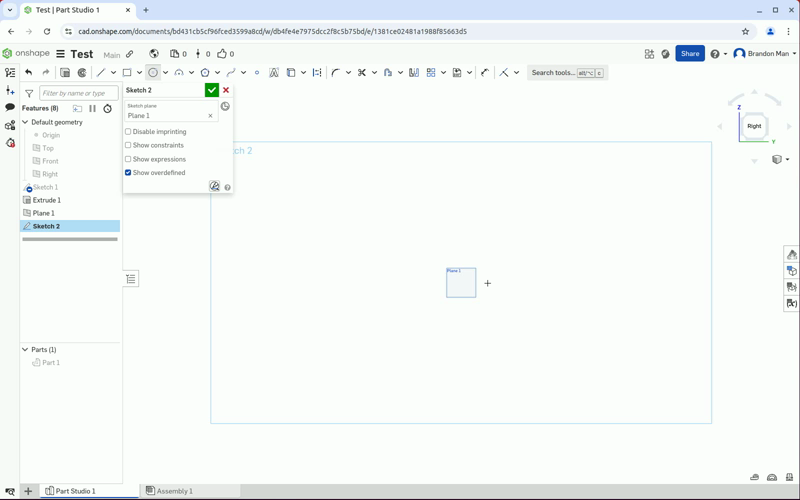
click(487, 282)
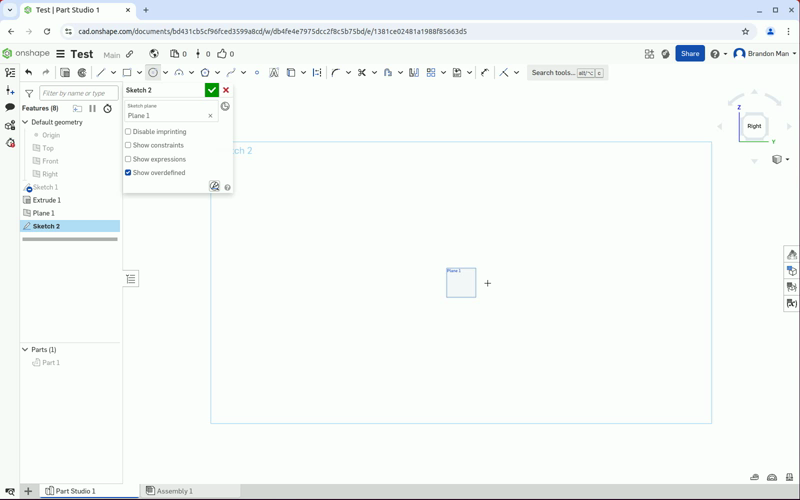
key_up(shift)
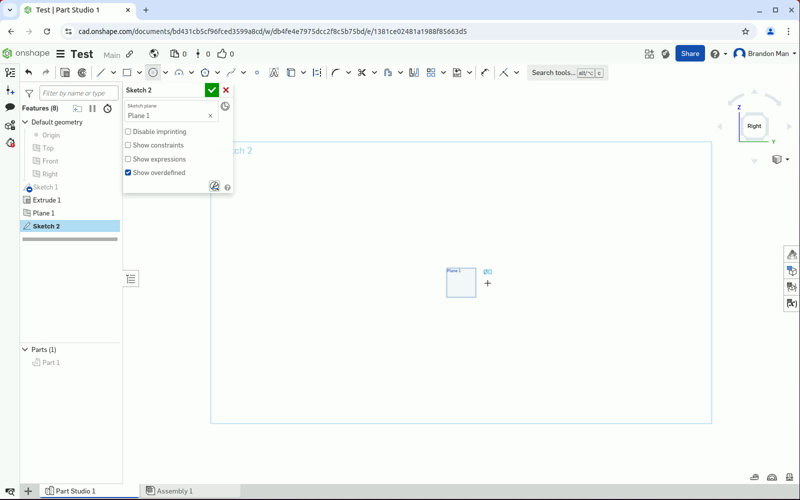
mouse_move(520, 282)
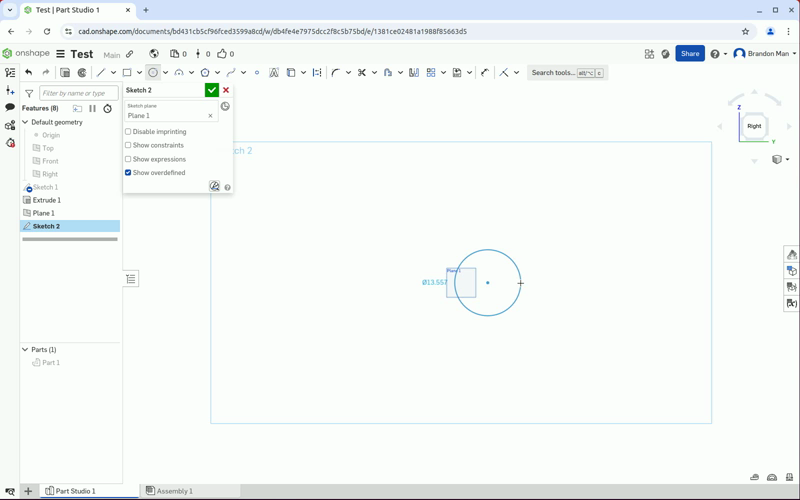
click(520, 282)
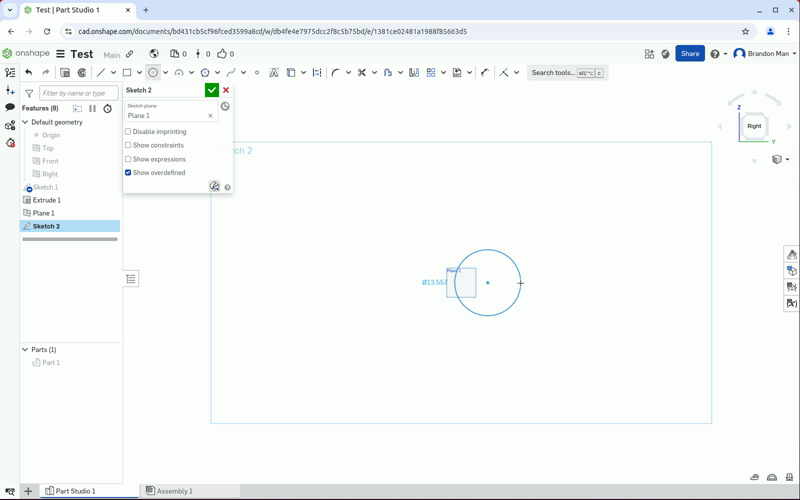
key(esc)
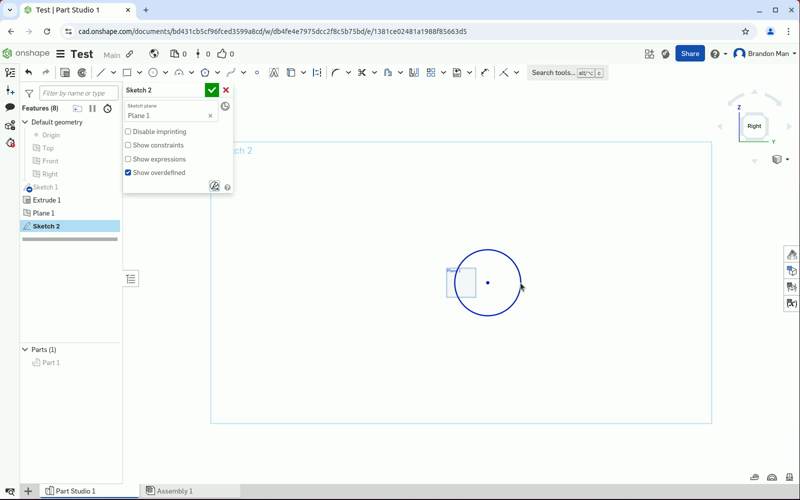
mouse_move(482, 311)
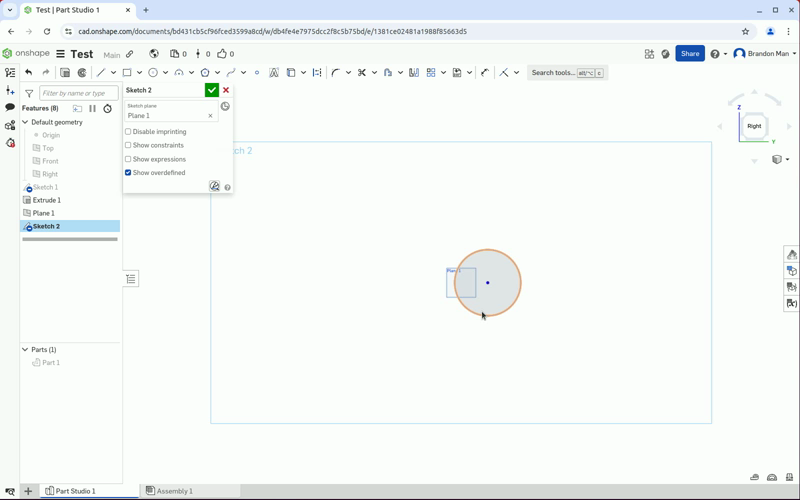
click(482, 311)
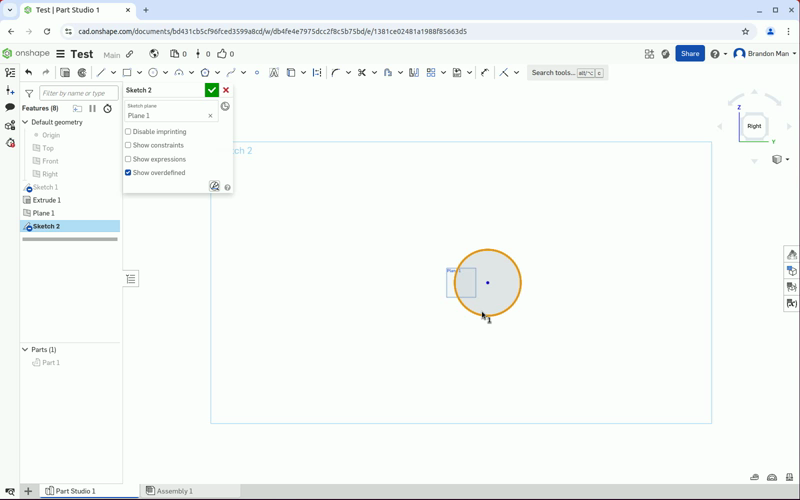
mouse_move(73, 352)
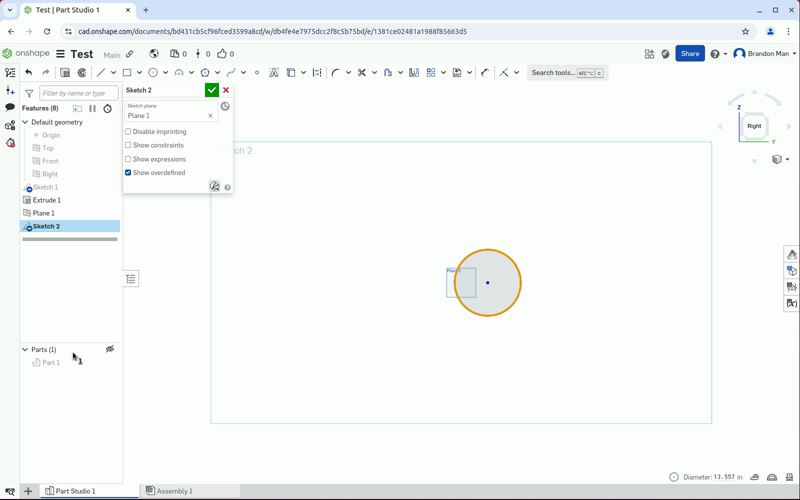
key(shift+y)
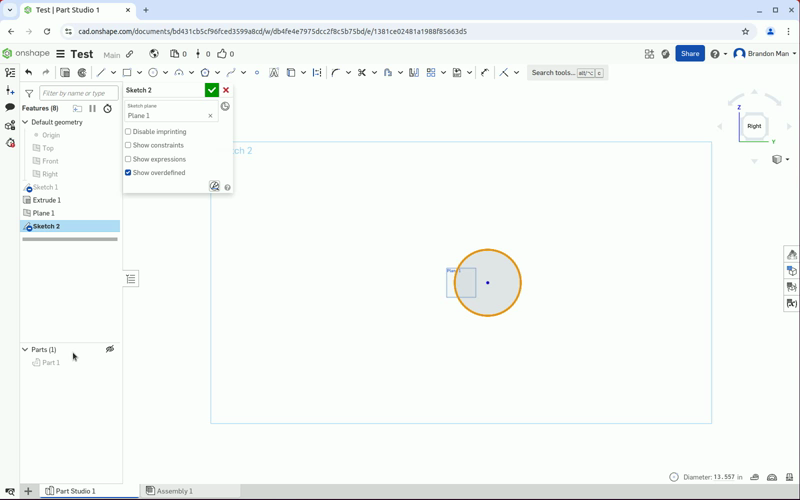
key(shift+e)
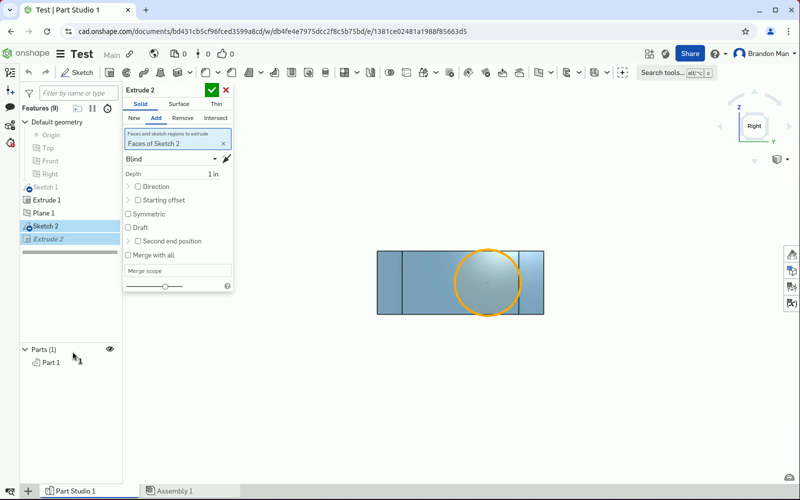
mouse_move(143, 106)
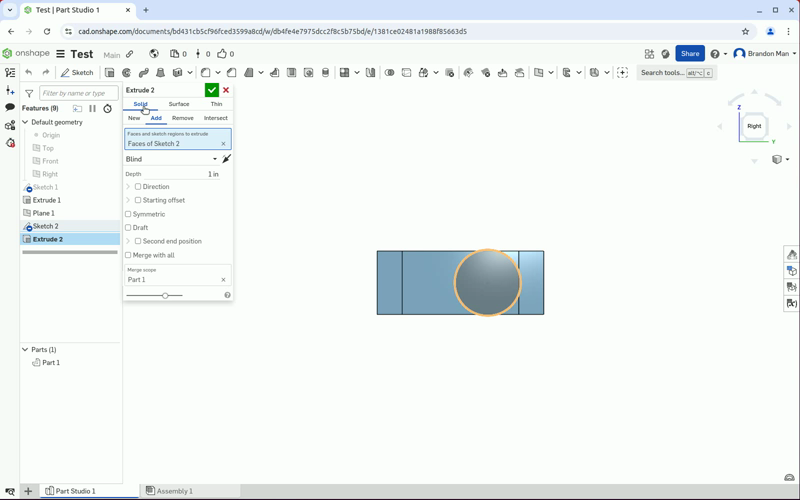
click(143, 106)
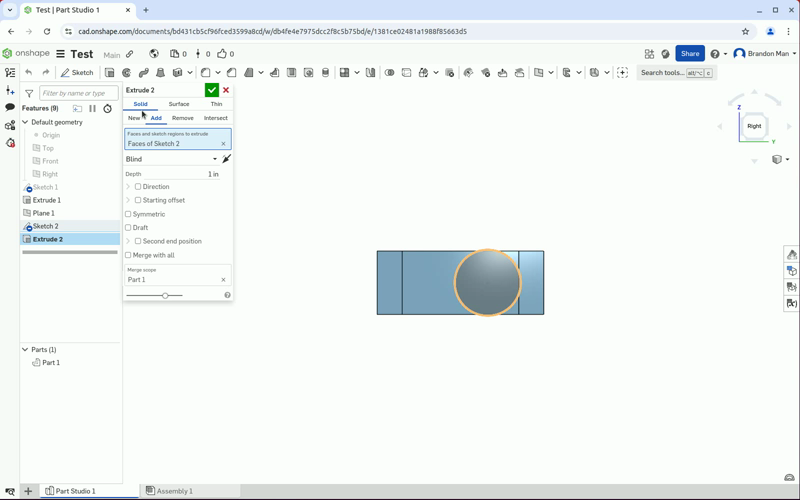
mouse_move(137, 120)
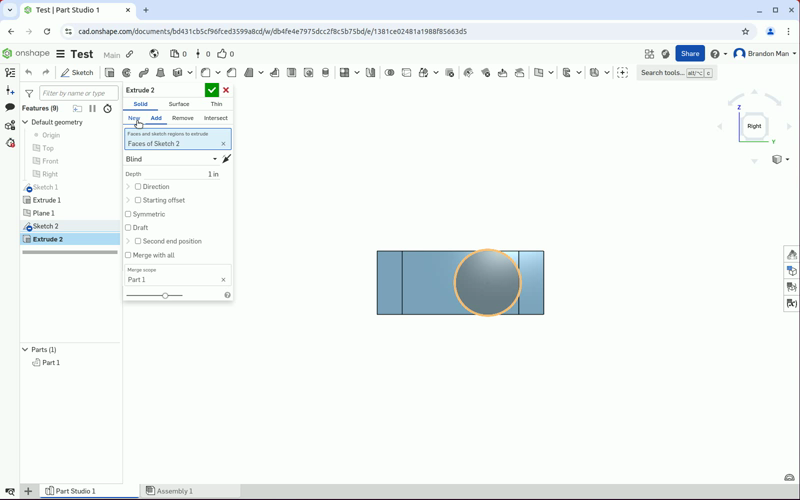
click(137, 120)
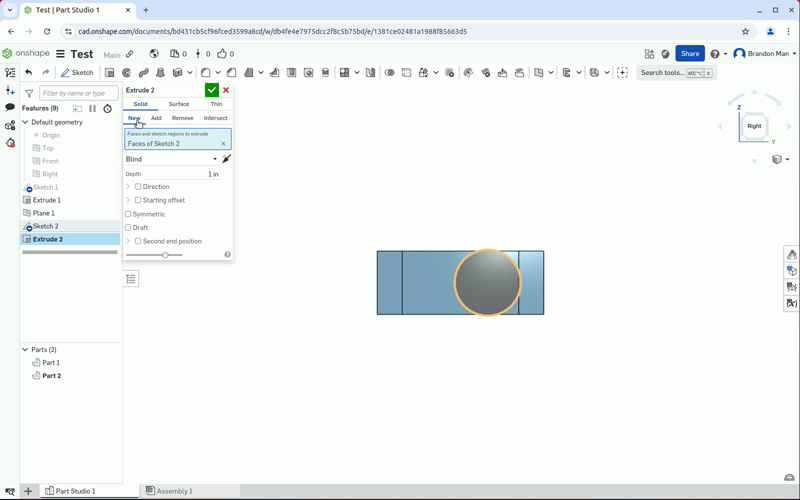
key(tab, 4)
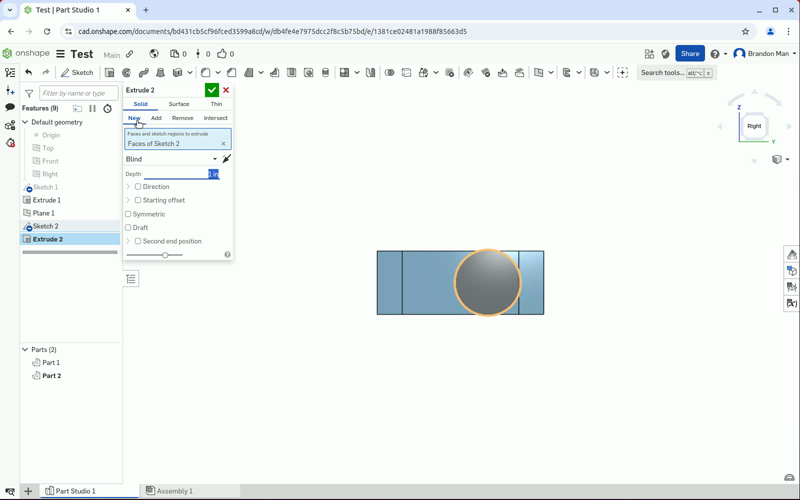
text(4.092)
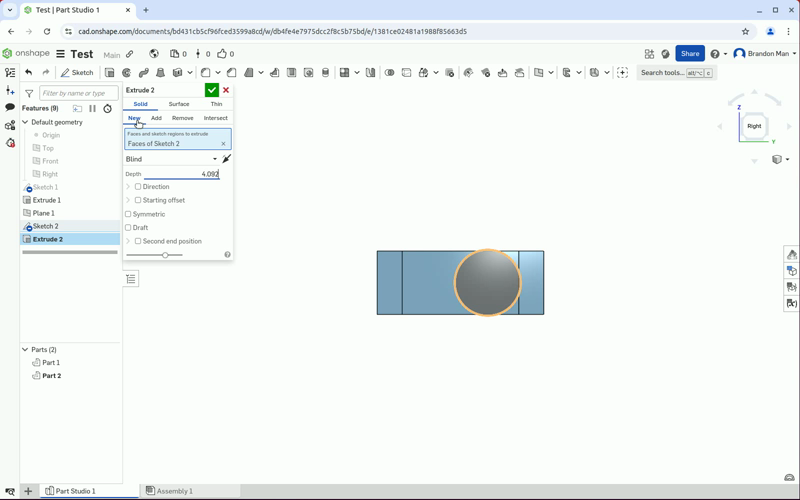
key(enter)
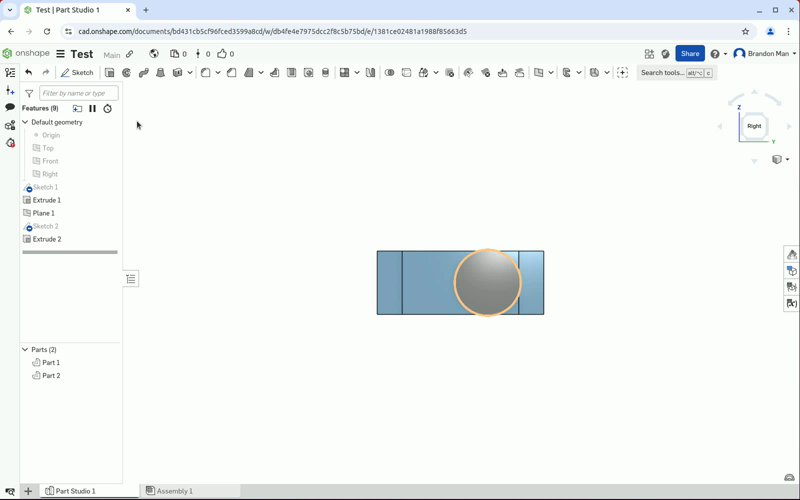
key(shift+h)
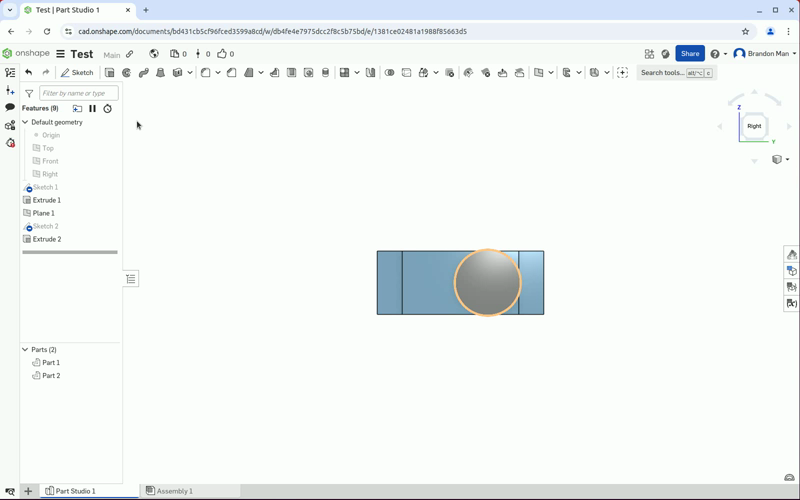
key(shift+h)
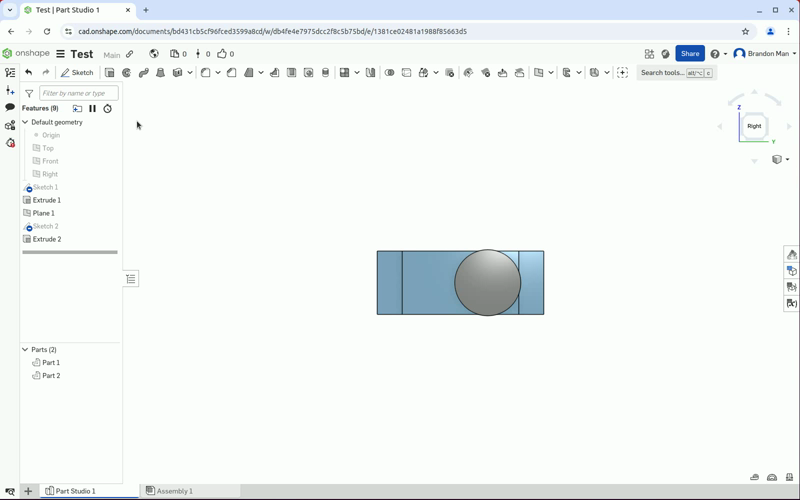
mouse_move(73, 189)
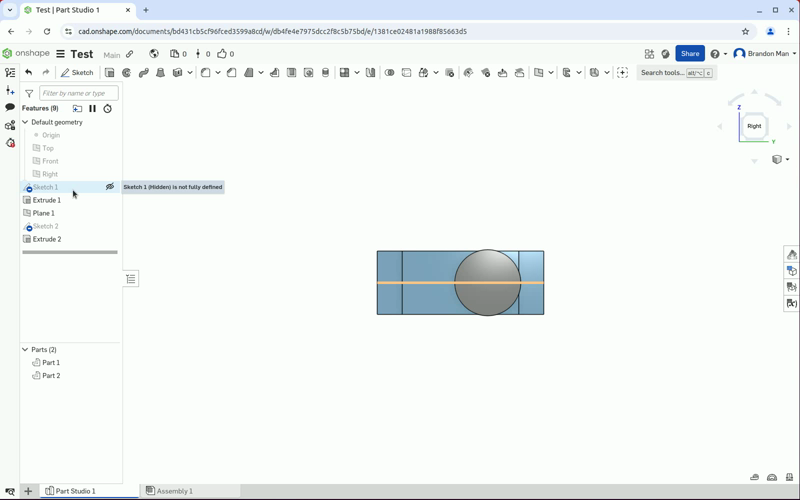
click(73, 189)
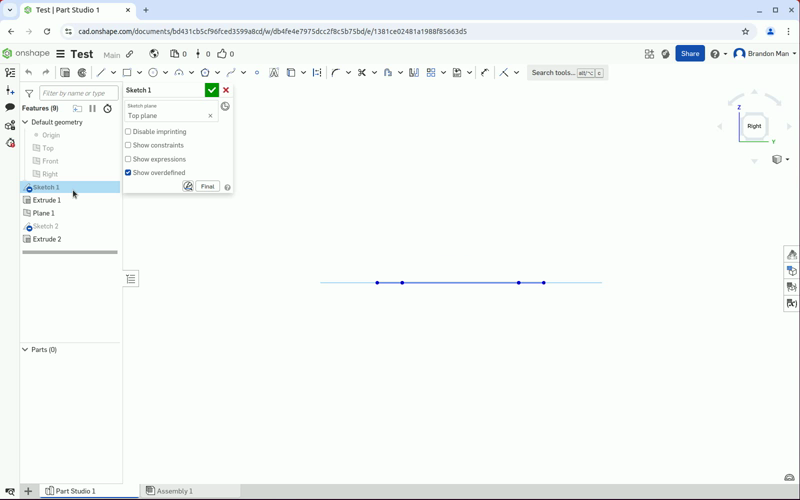
mouse_move(229, 92)
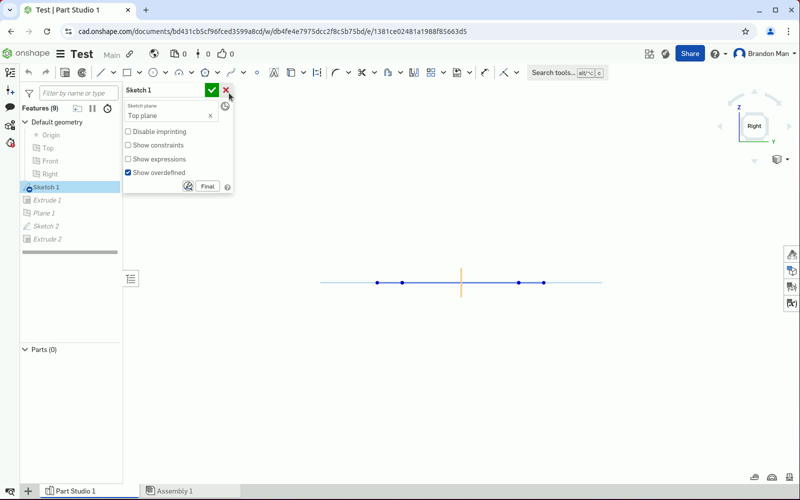
click(229, 92)
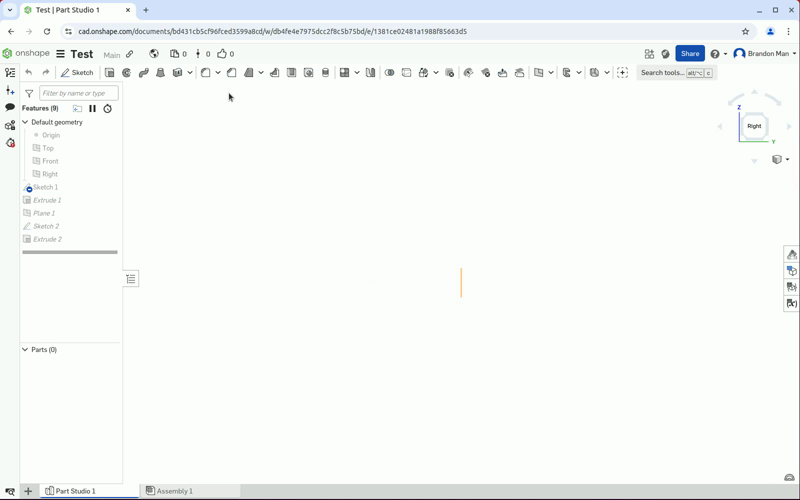
key(shift+s)
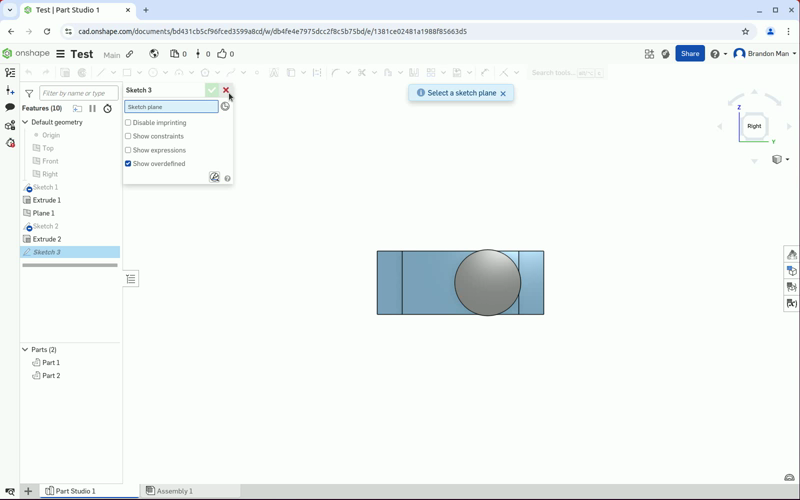
mouse_move(73, 215)
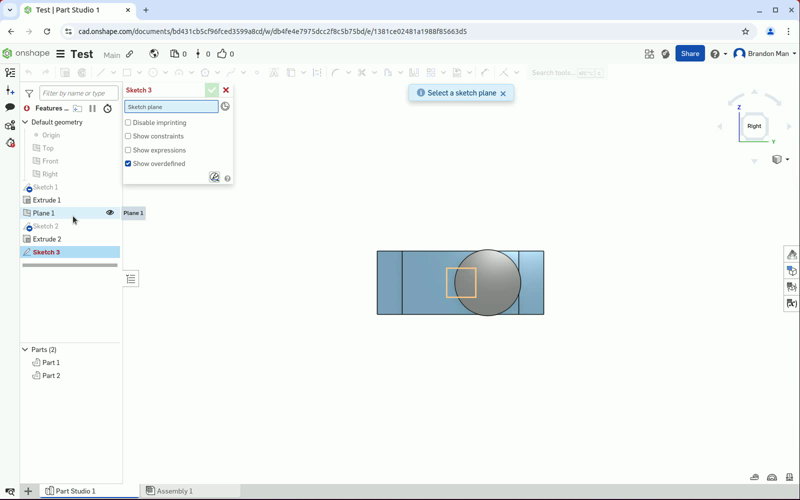
click(73, 215)
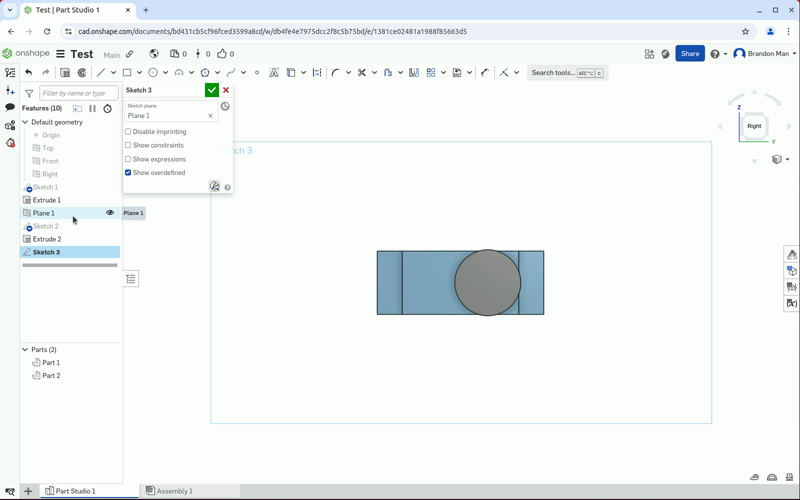
mouse_move(73, 352)
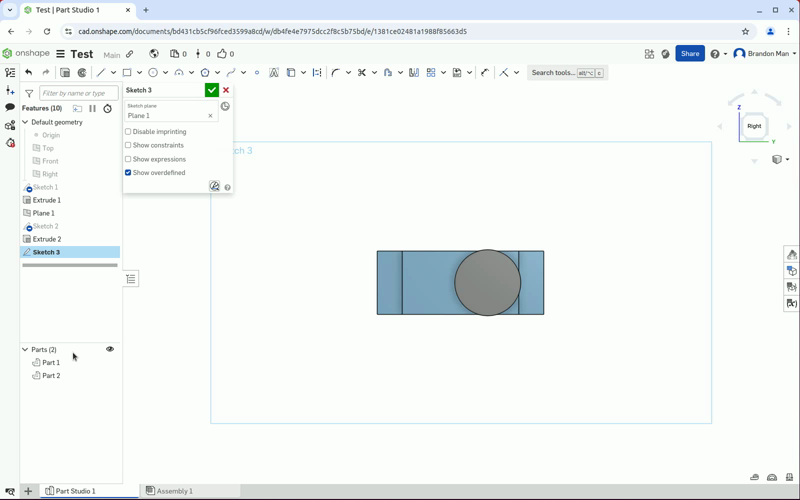
key(y)
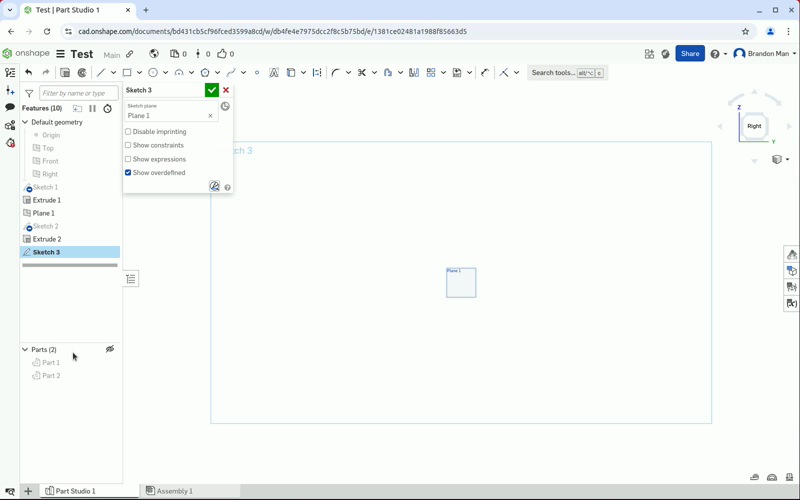
key(a)
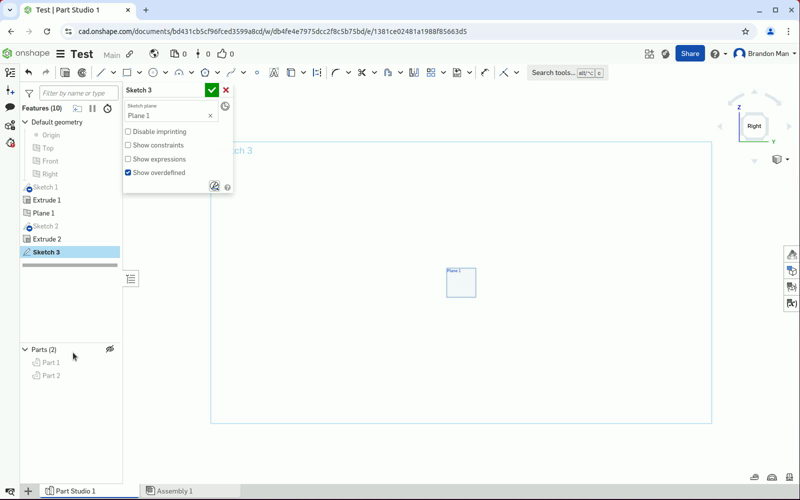
key_down(shift)
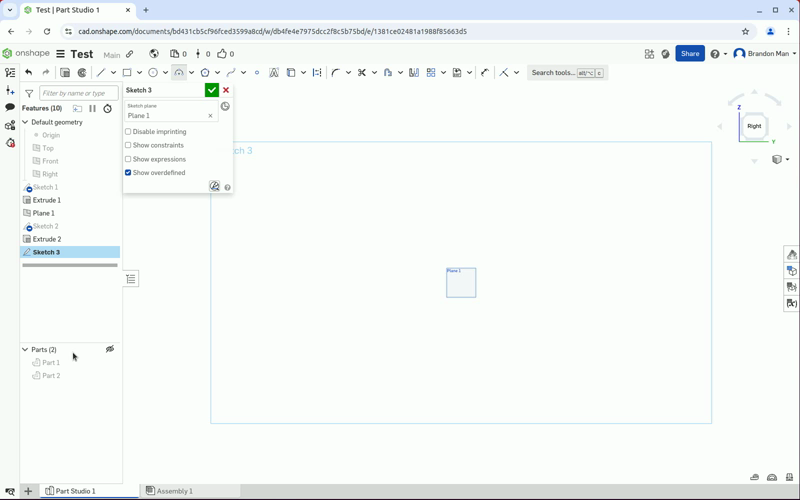
mouse_move(454, 288)
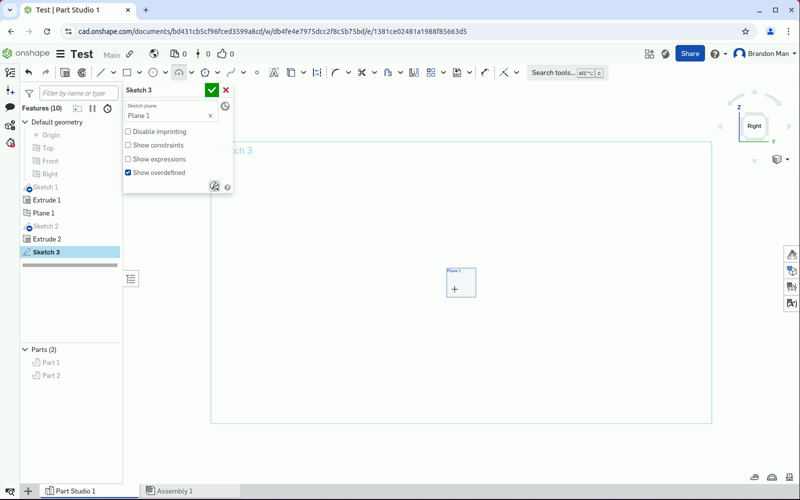
click(454, 288)
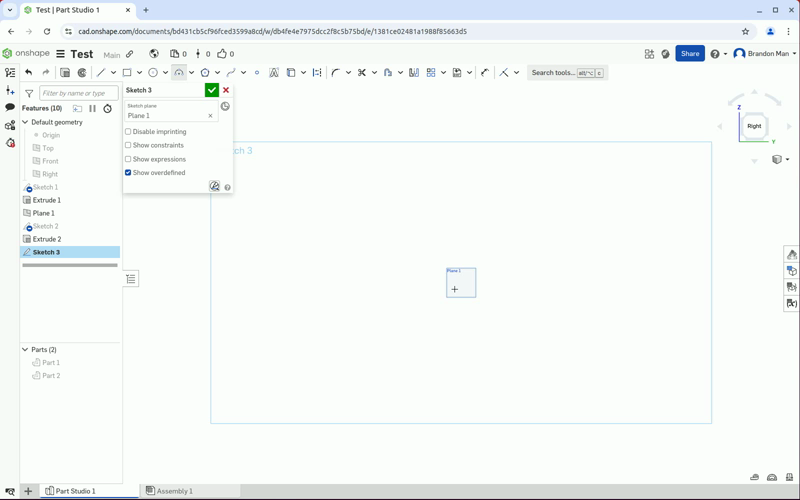
key_up(shift)
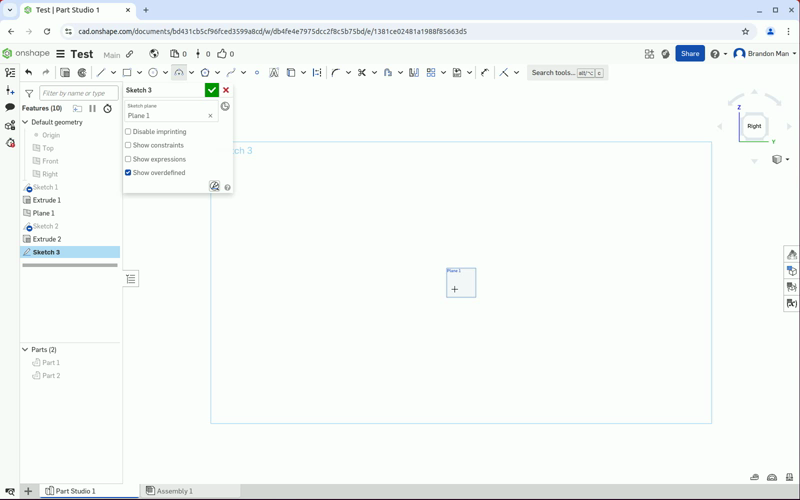
key_down(shift)
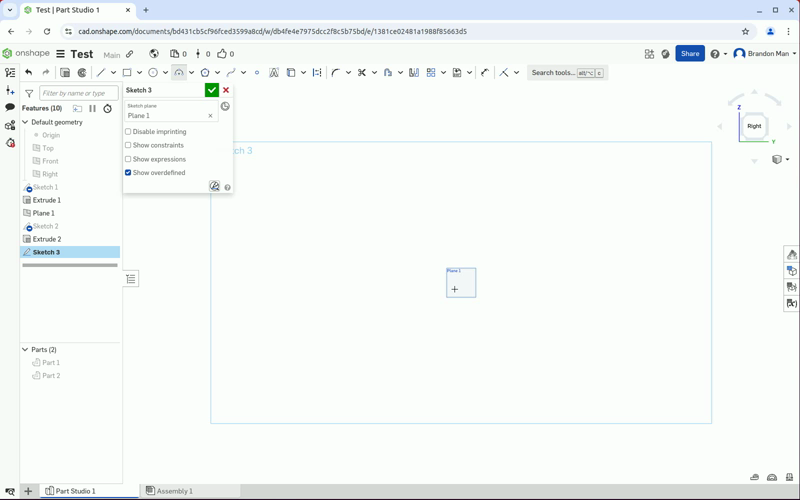
mouse_move(454, 276)
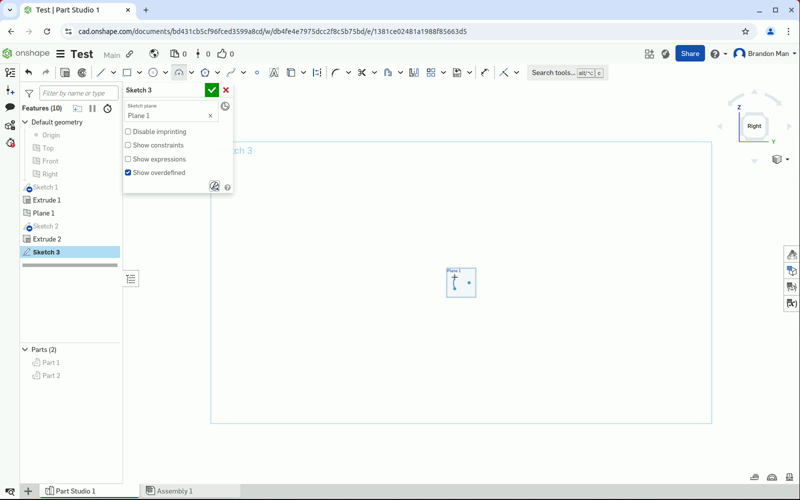
click(454, 276)
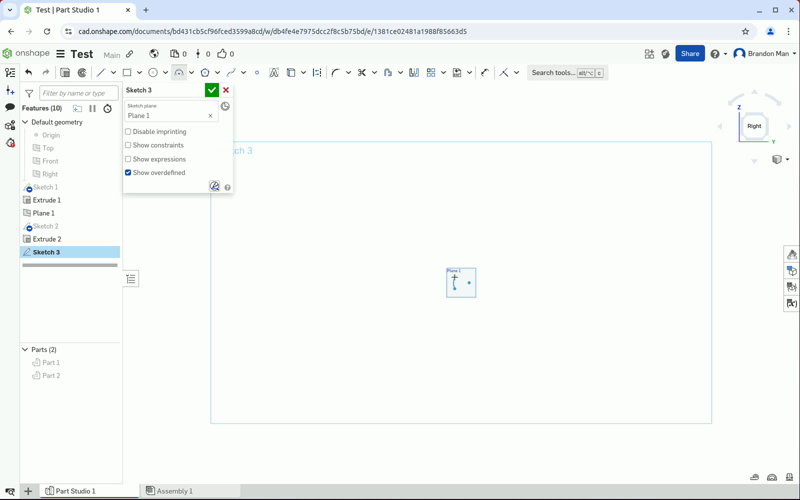
mouse_move(453, 282)
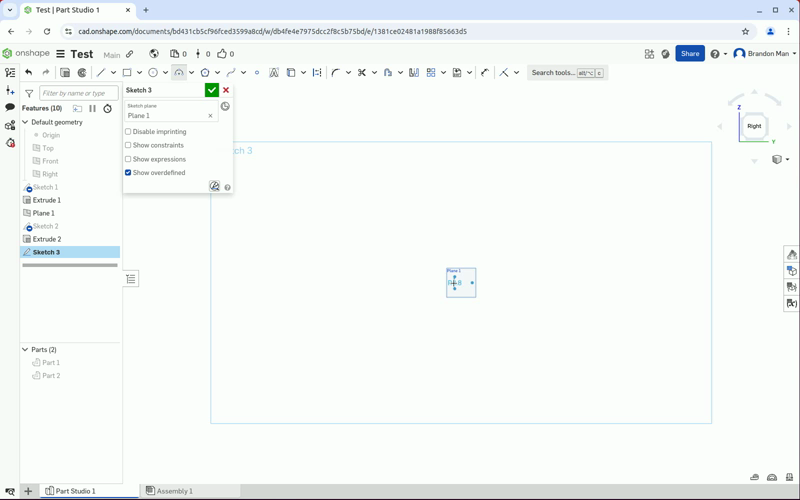
click(453, 282)
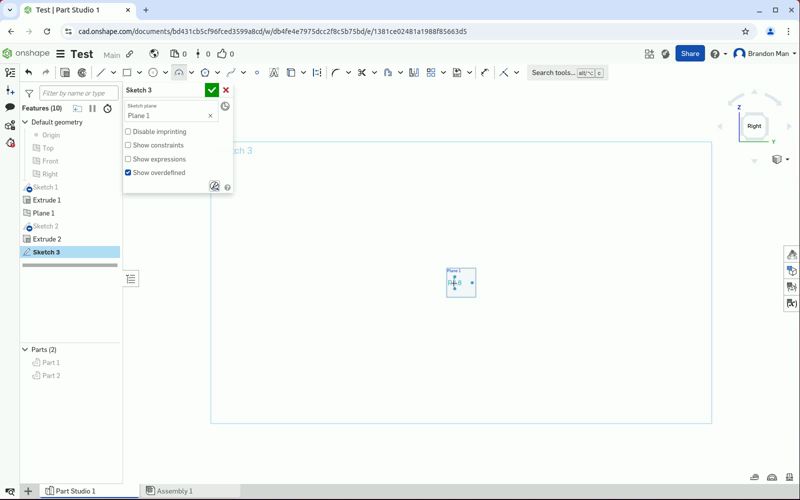
key_up(shift)
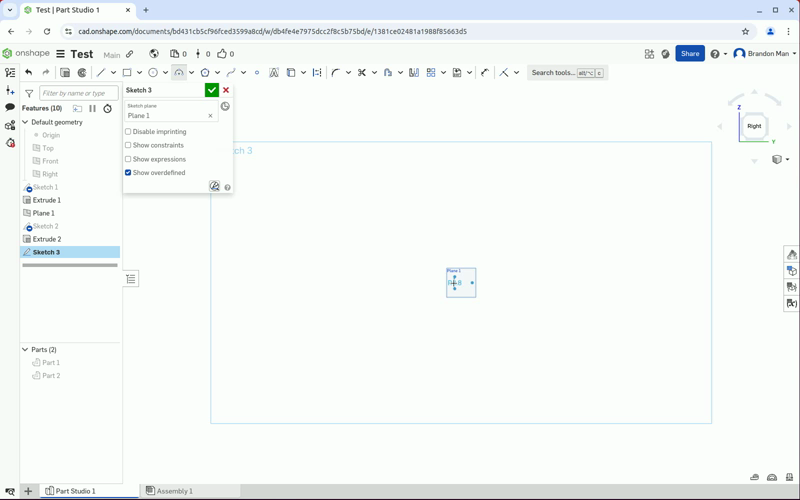
mouse_move(454, 276)
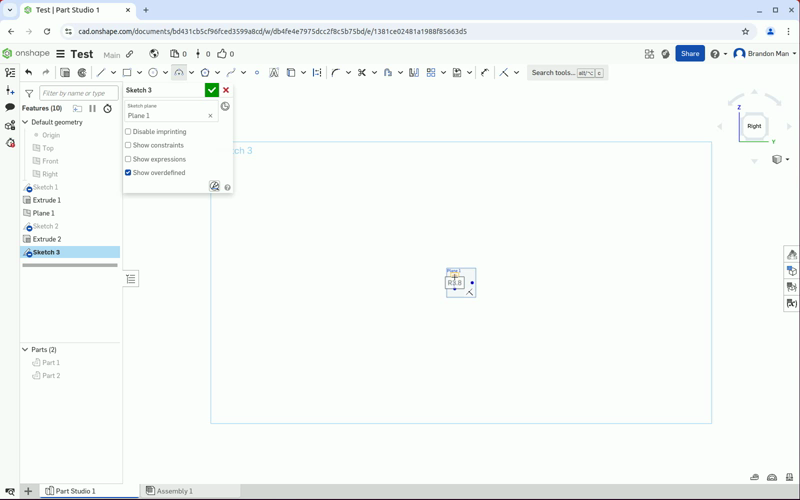
click(454, 276)
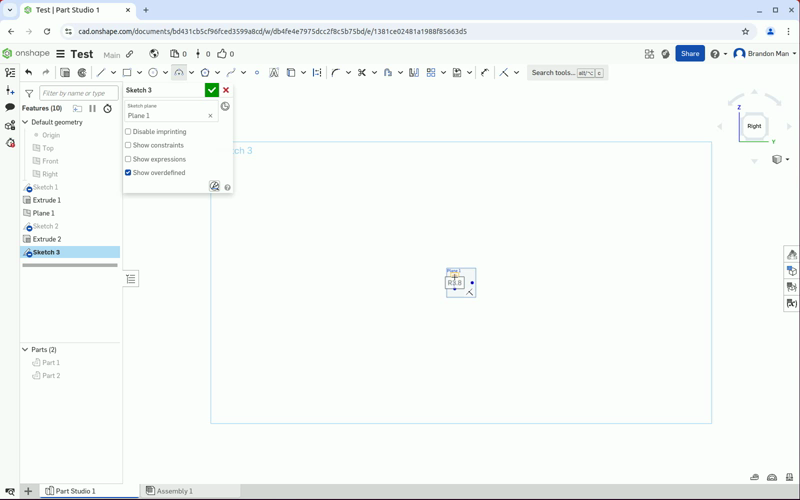
mouse_move(454, 288)
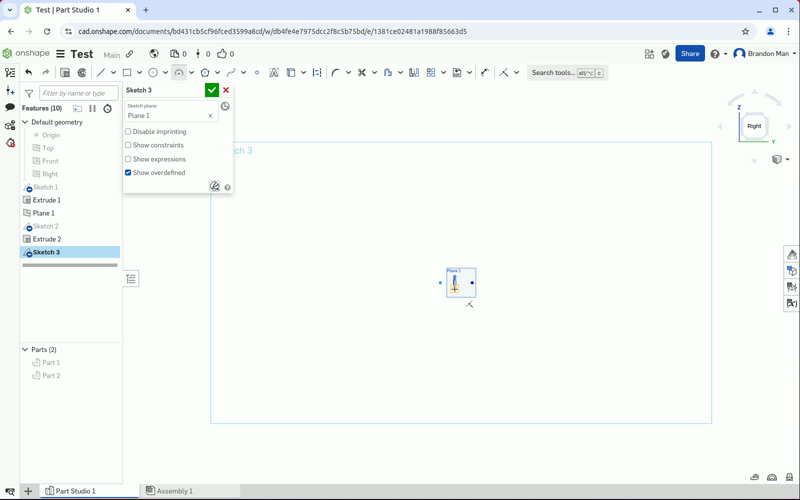
click(454, 288)
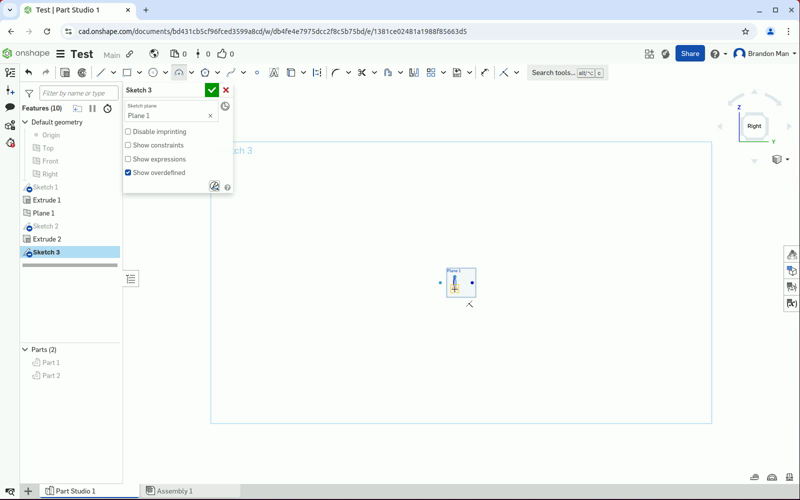
key_down(shift)
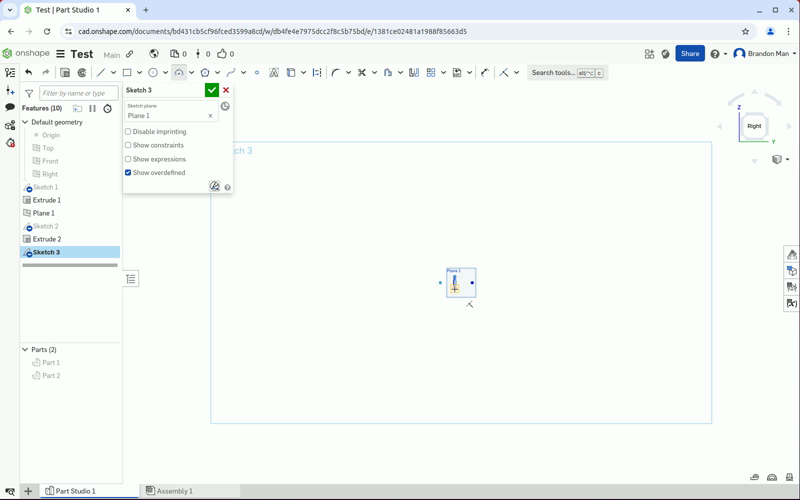
mouse_move(445, 282)
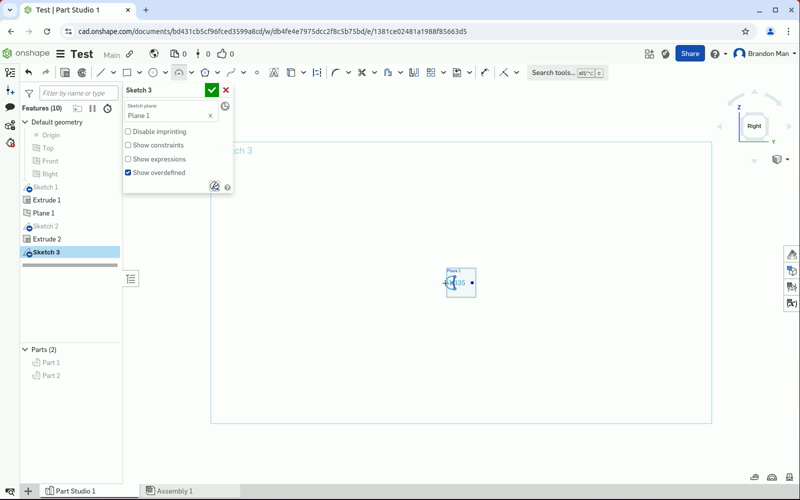
click(445, 282)
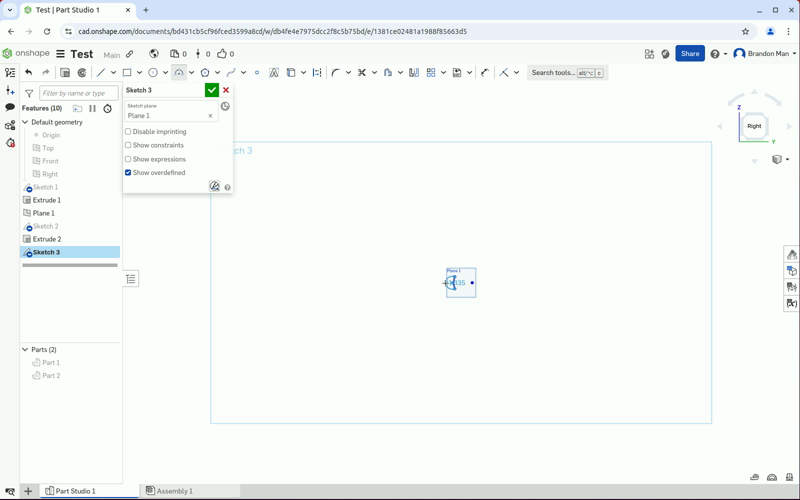
key_up(shift)
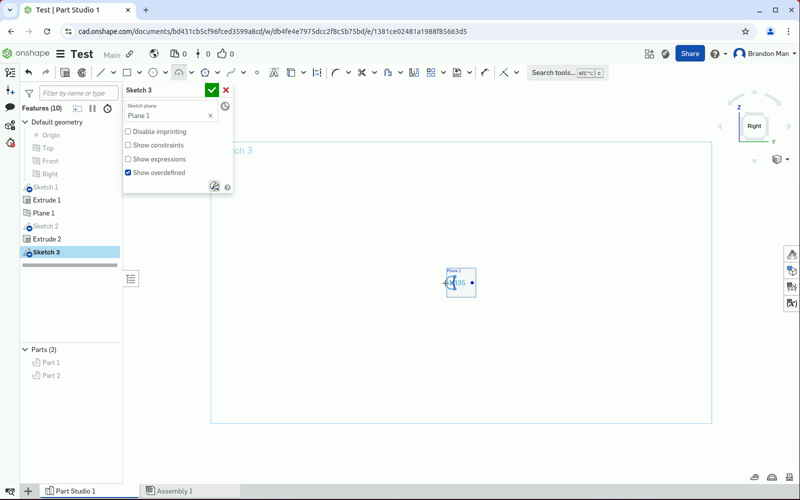
key(esc)
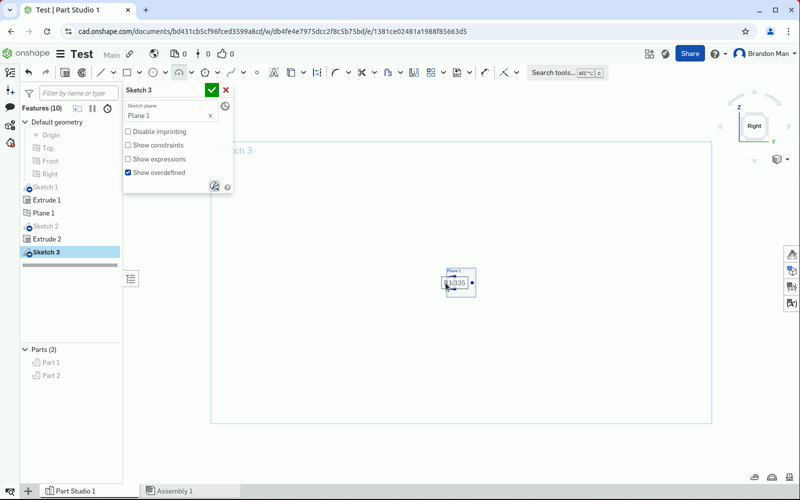
mouse_move(453, 281)
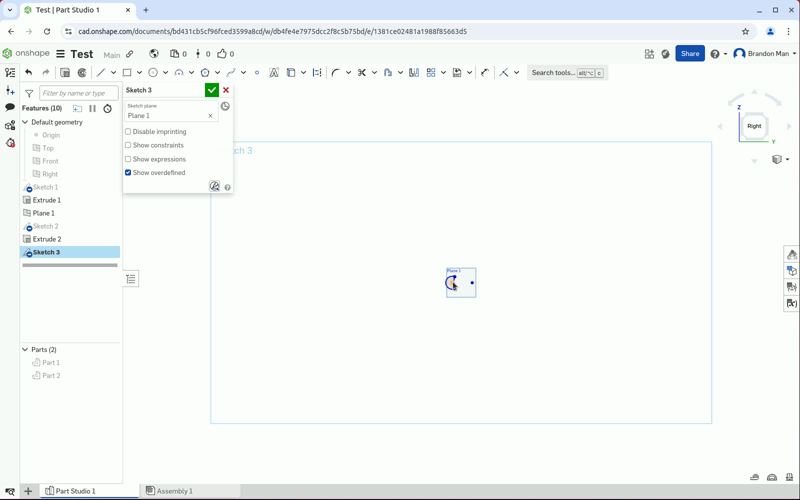
scroll(6)
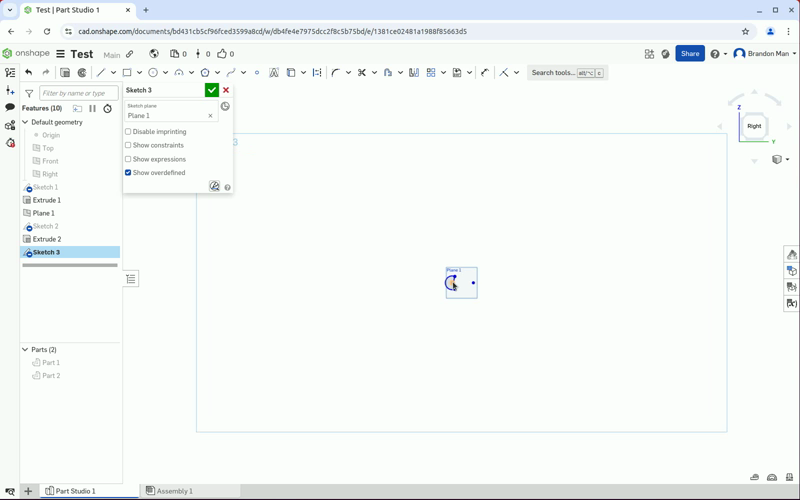
scroll(6)
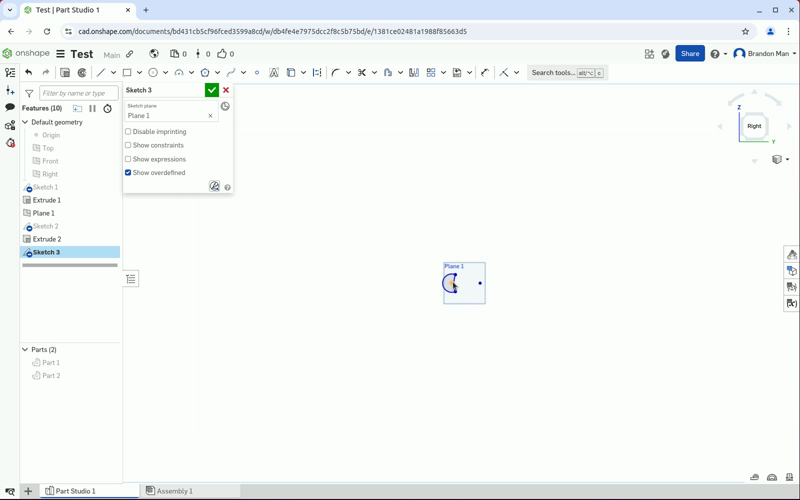
scroll(6)
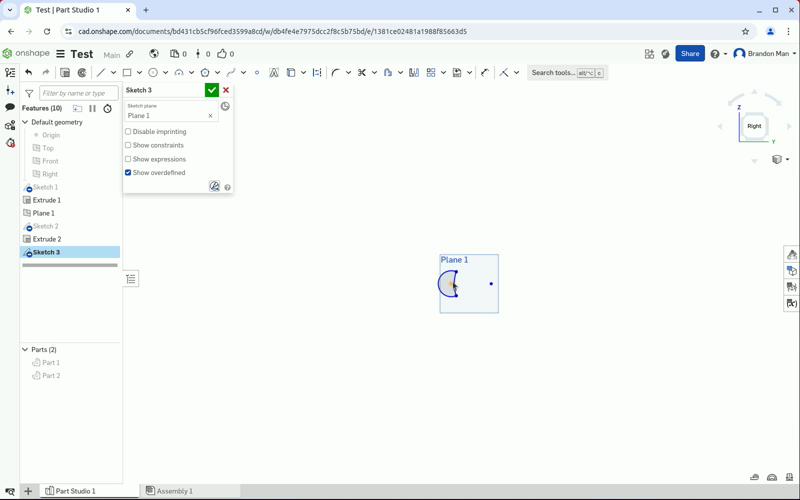
scroll(6)
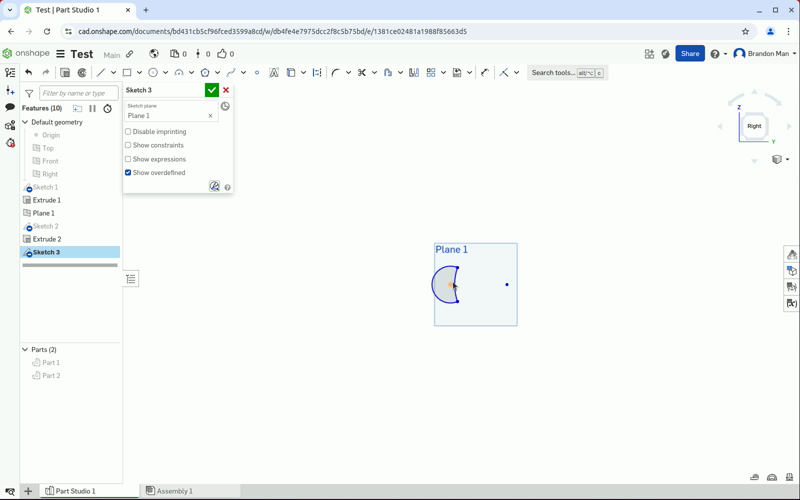
scroll(6)
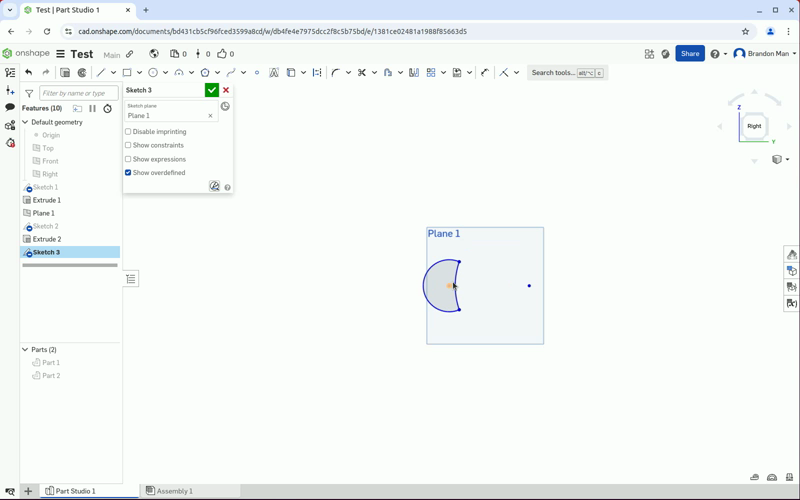
scroll(6)
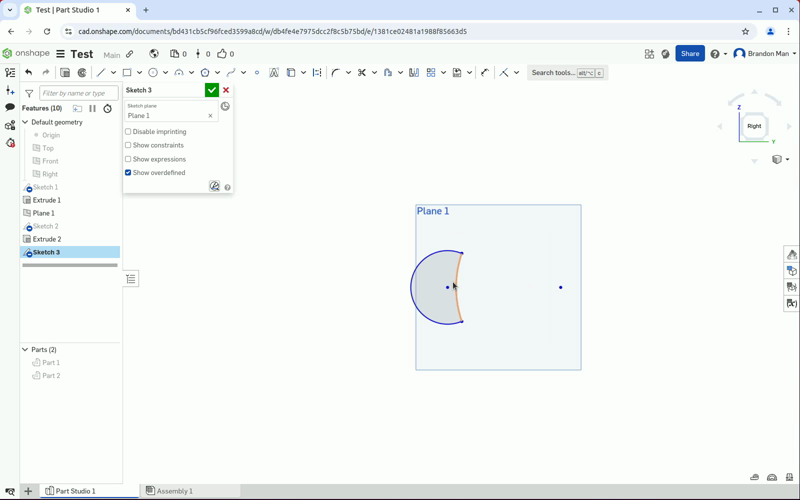
scroll(6)
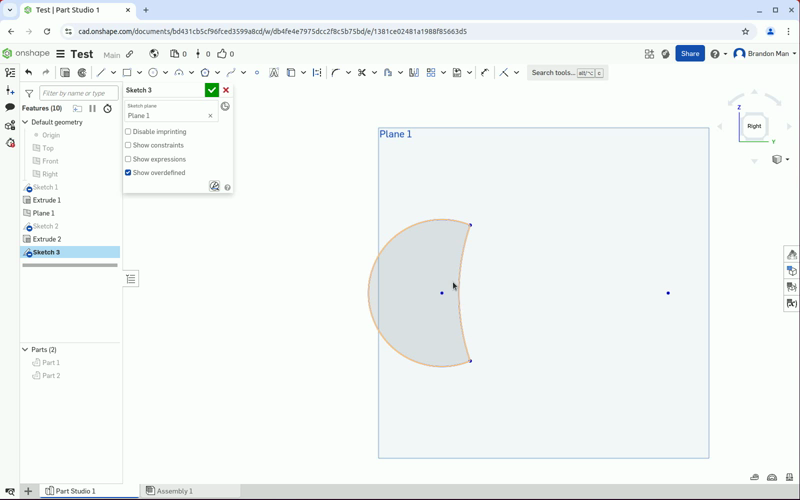
click(453, 281)
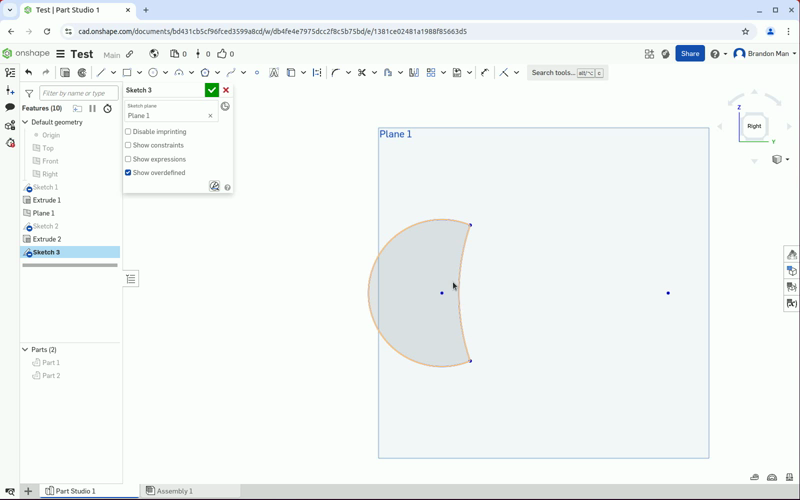
scroll(-6)
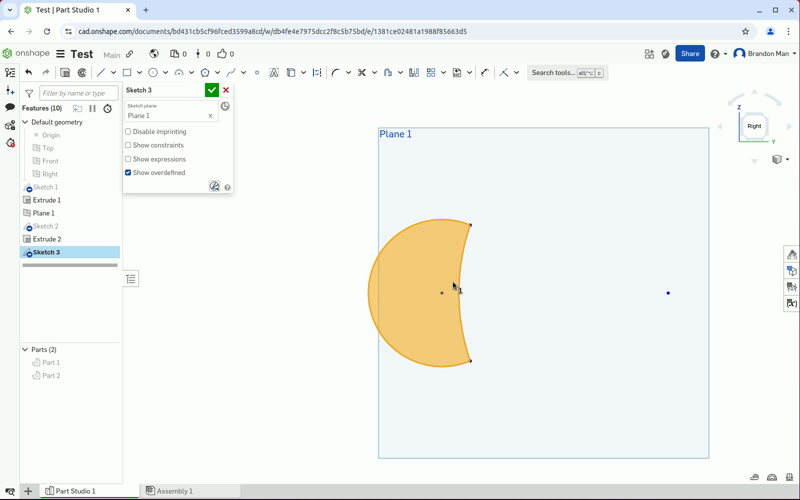
scroll(-6)
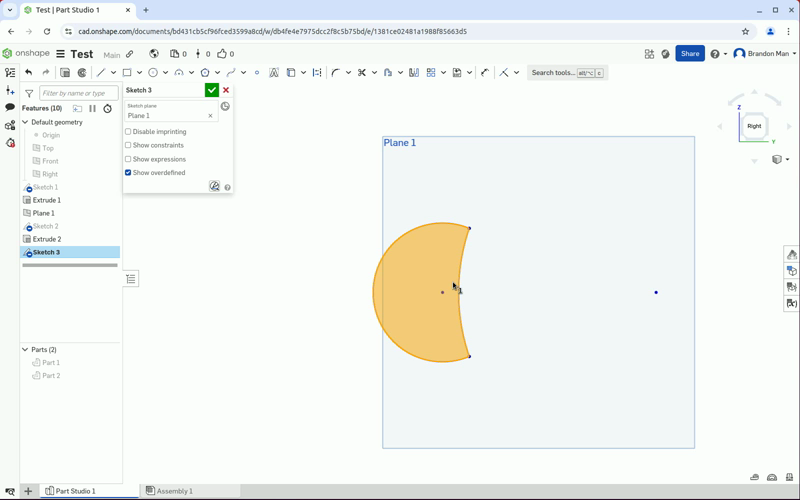
scroll(-6)
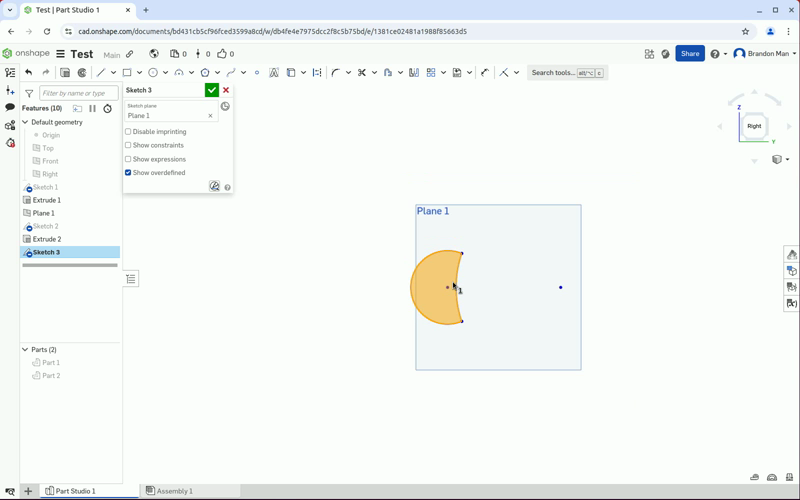
scroll(-6)
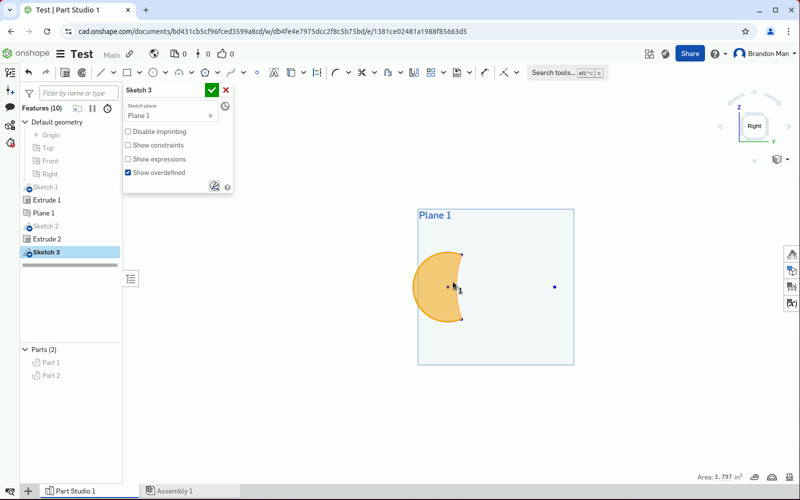
scroll(-6)
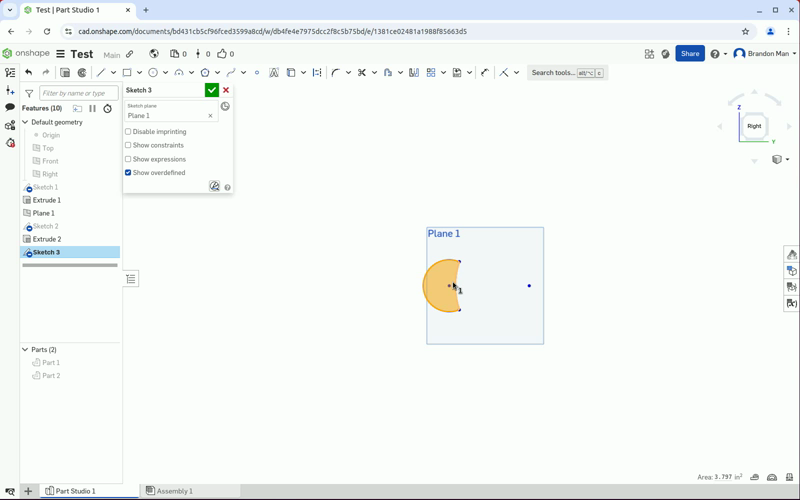
scroll(-6)
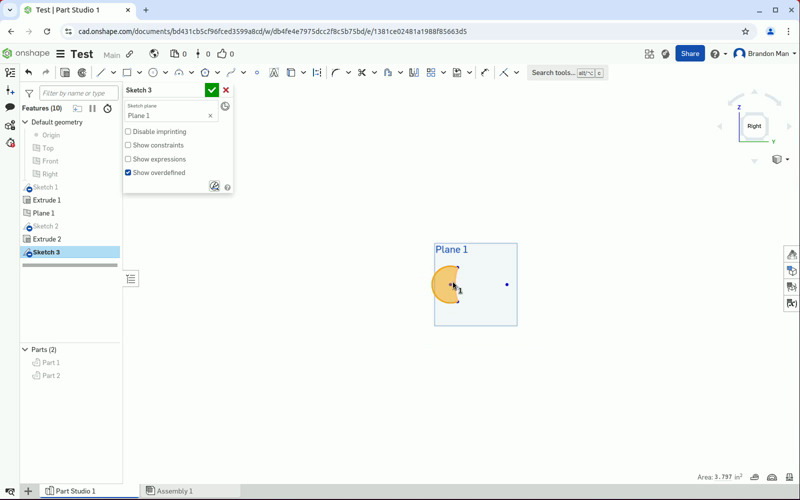
scroll(-6)
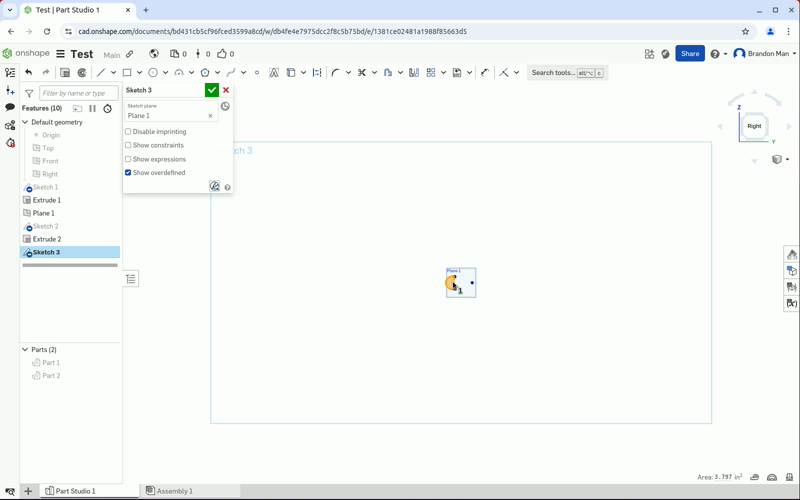
mouse_move(73, 352)
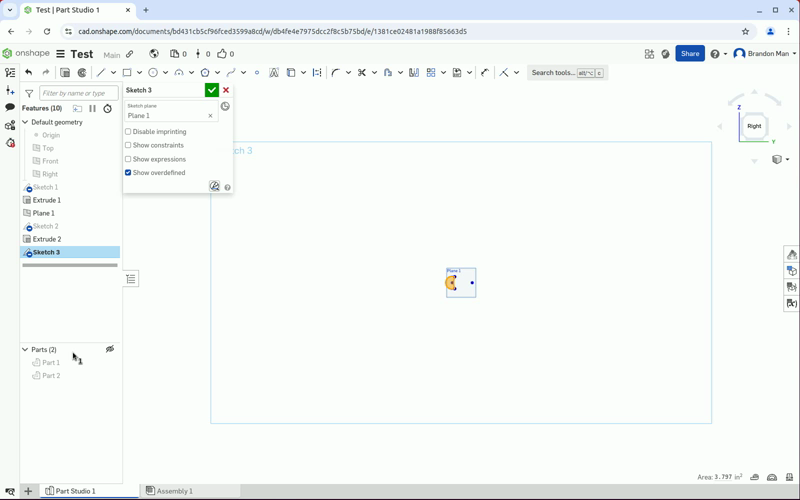
key(shift+y)
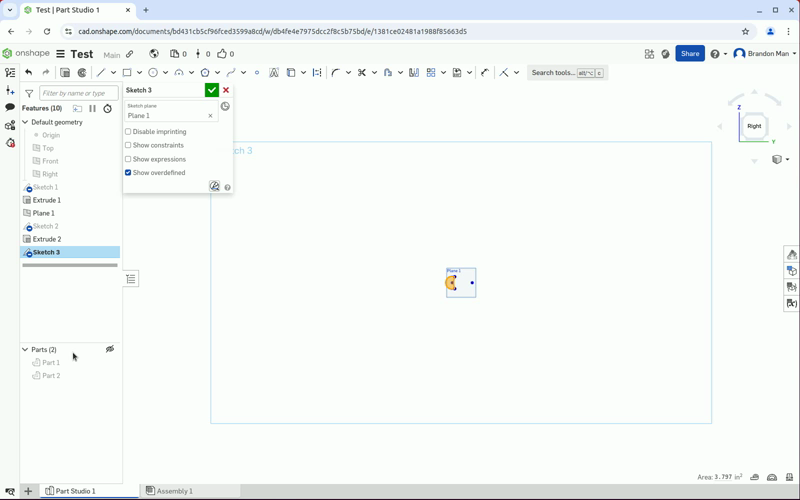
key(shift+e)
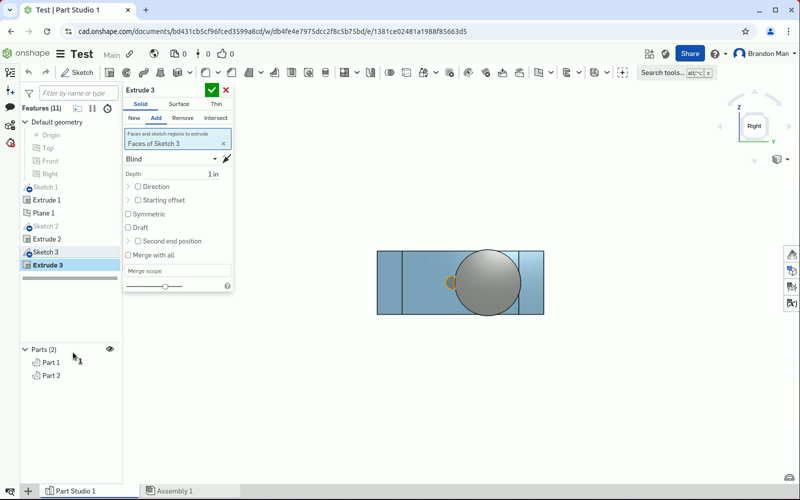
mouse_move(143, 106)
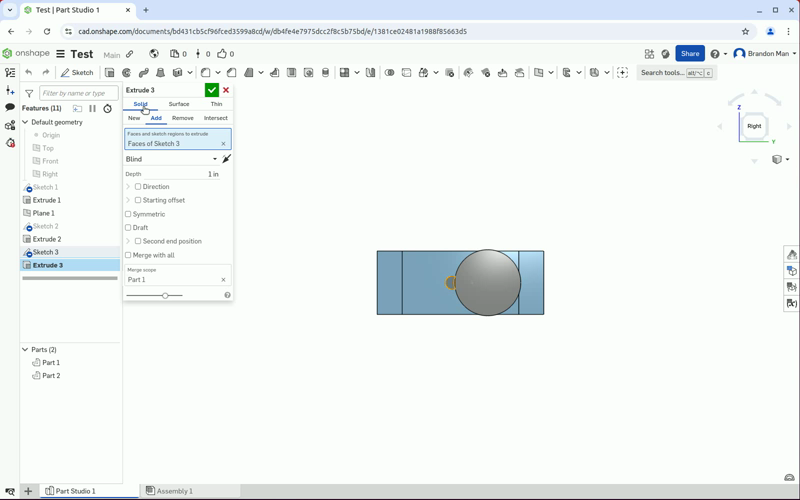
click(143, 106)
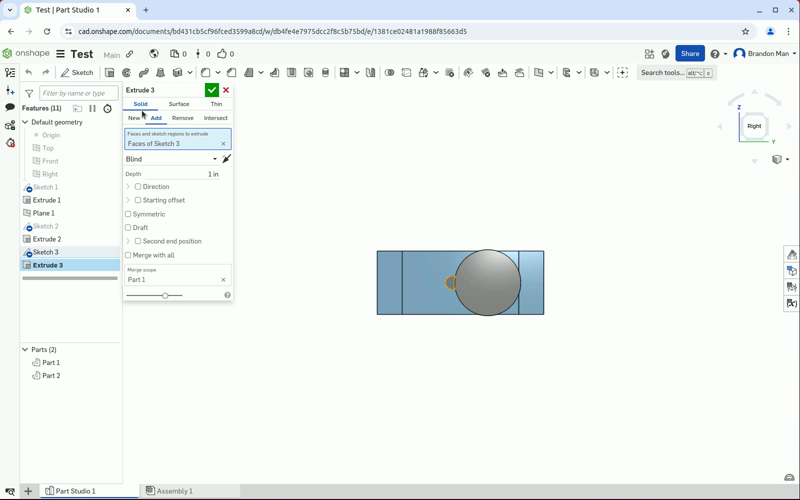
mouse_move(137, 120)
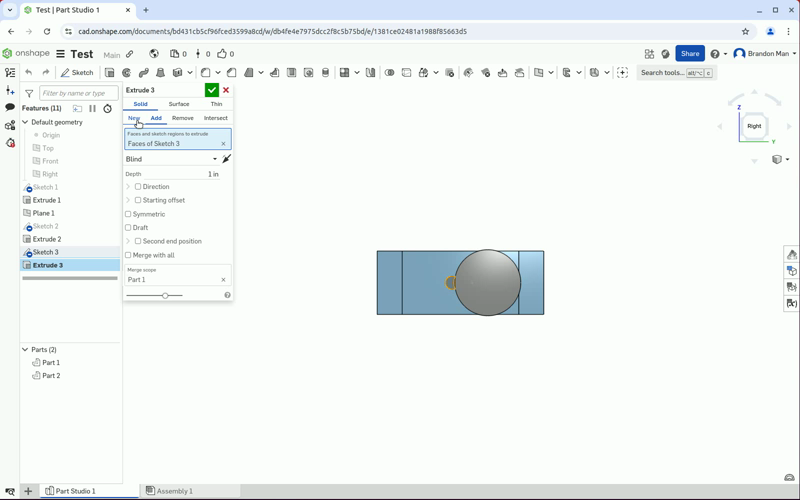
click(137, 120)
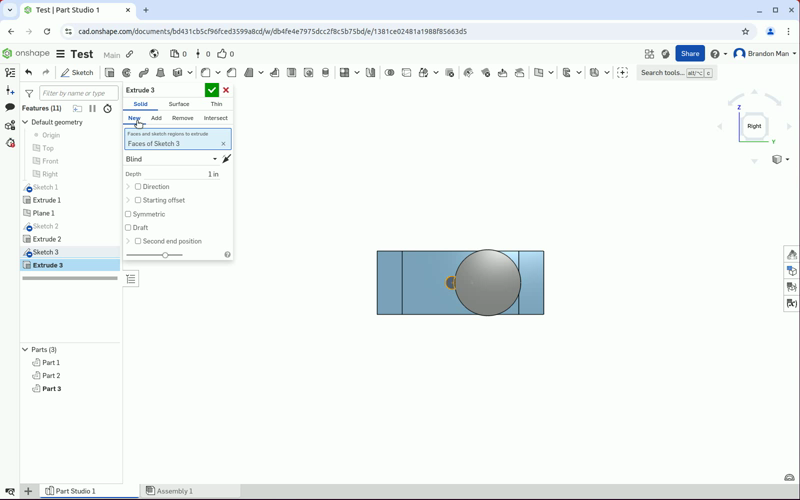
key(tab, 4)
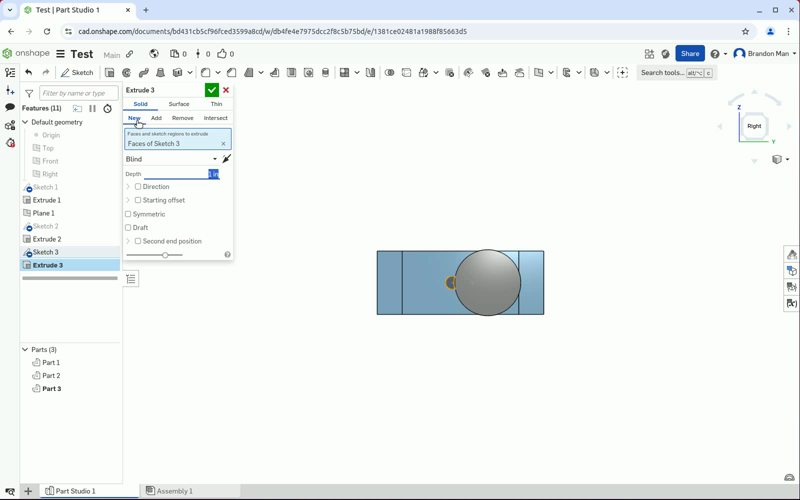
text(4.092)
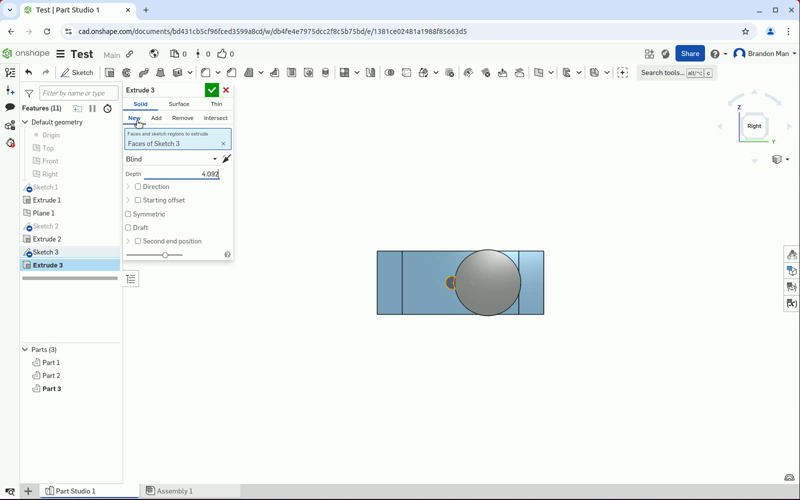
key(enter)
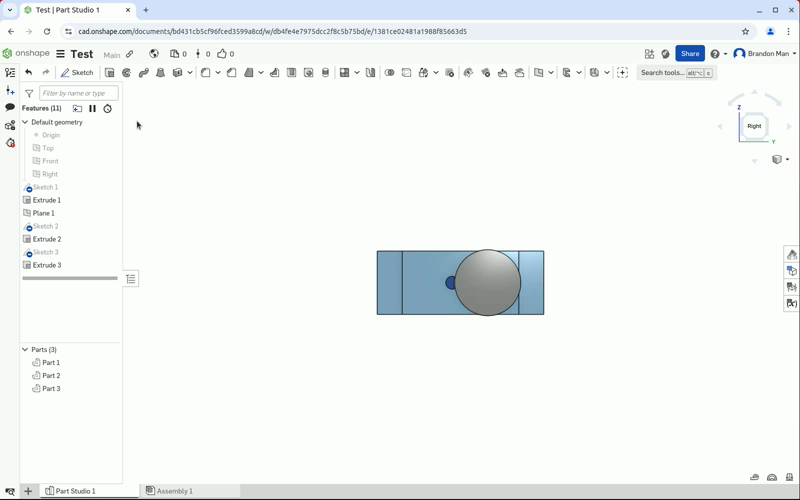
key(shift+h)
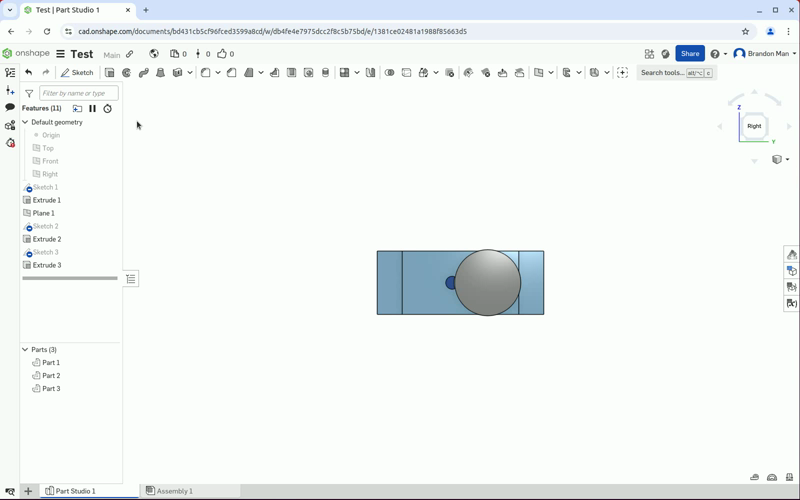
key(shift+h)
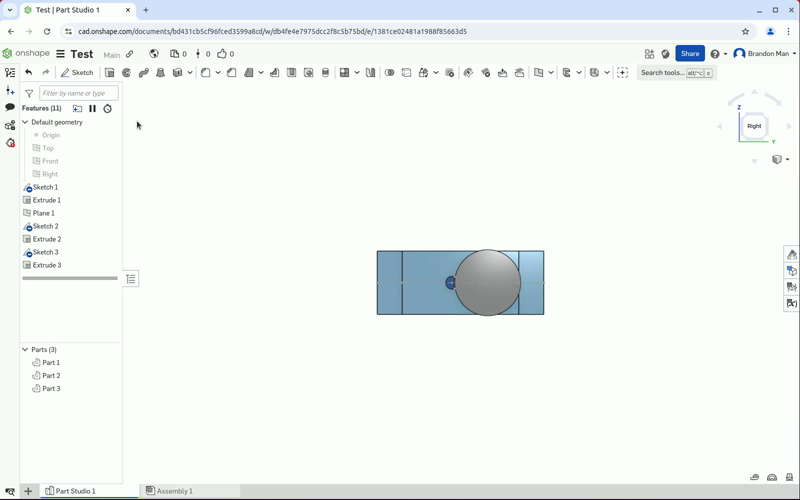
key(shift+7)
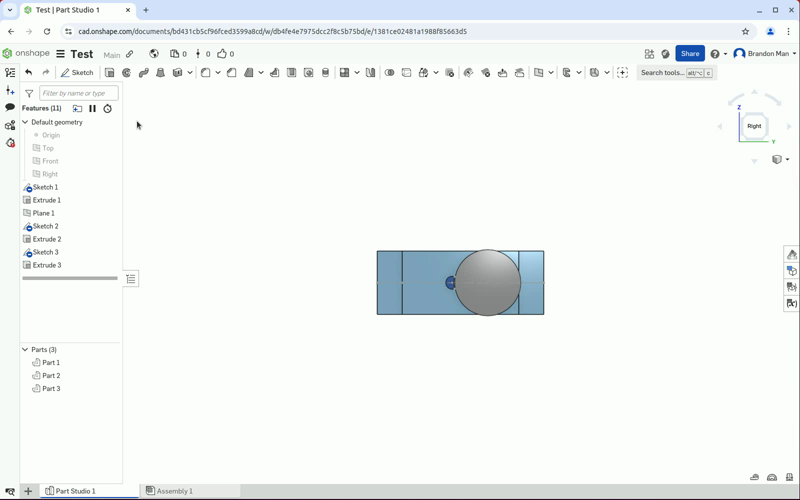
key(right, 2)
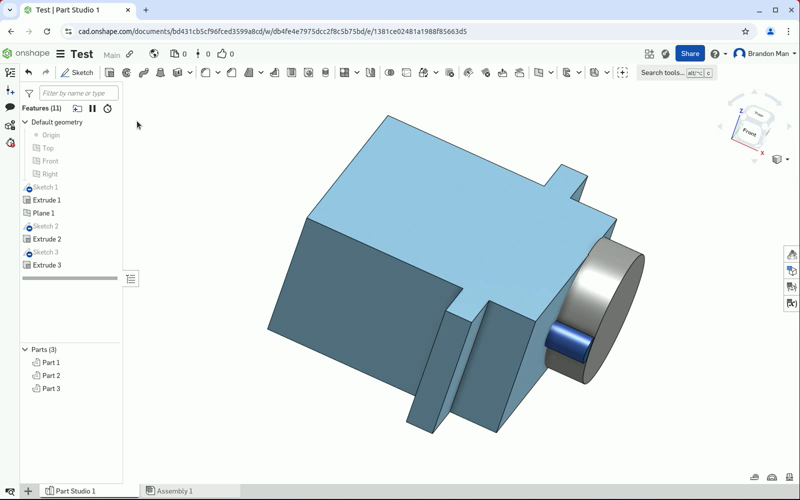
key(down, 2)
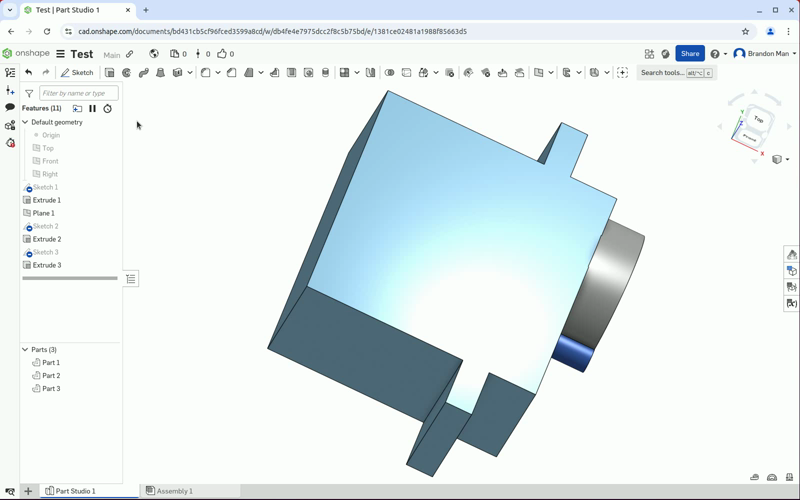
key(up, 2)
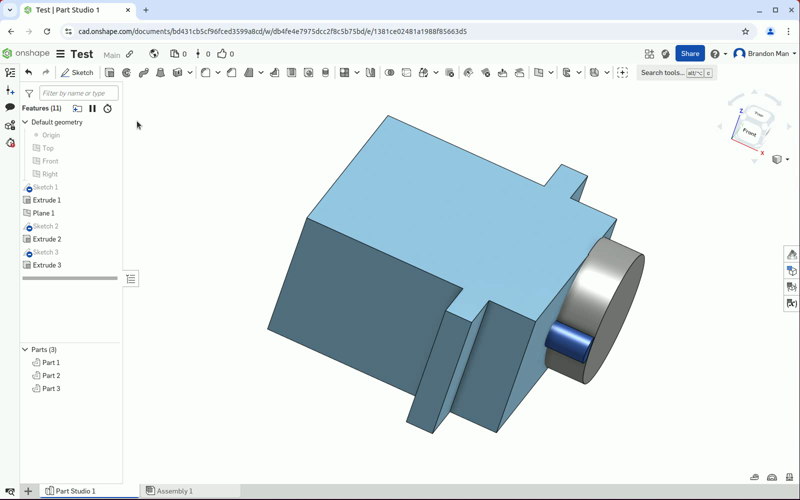
key(left, 2)
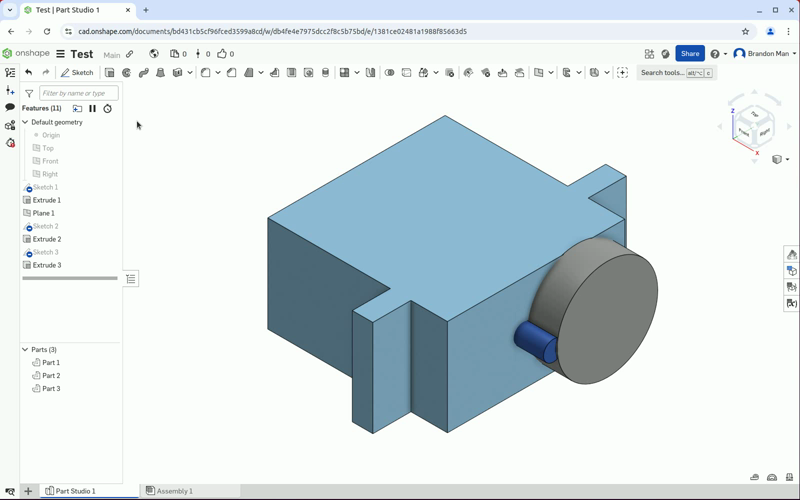
mouse_move(73, 189)
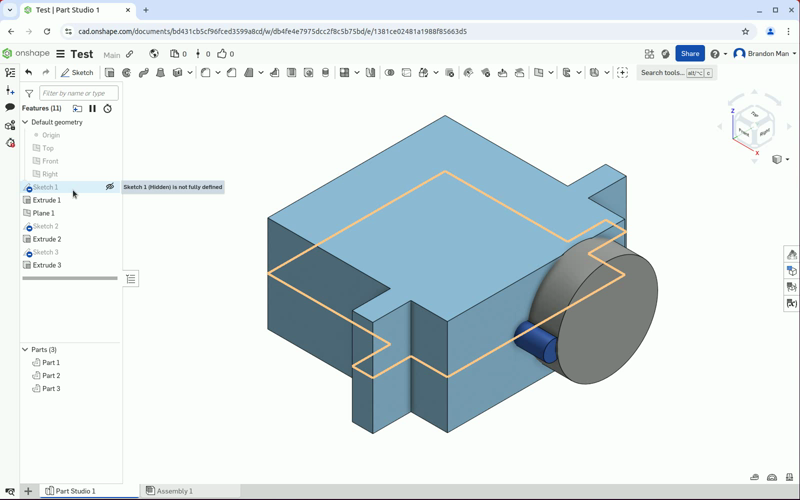
click(73, 189)